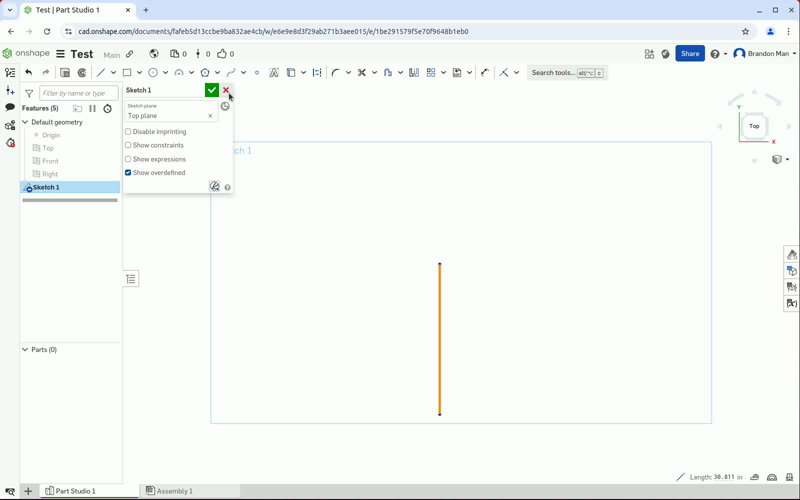
key(shift+h)
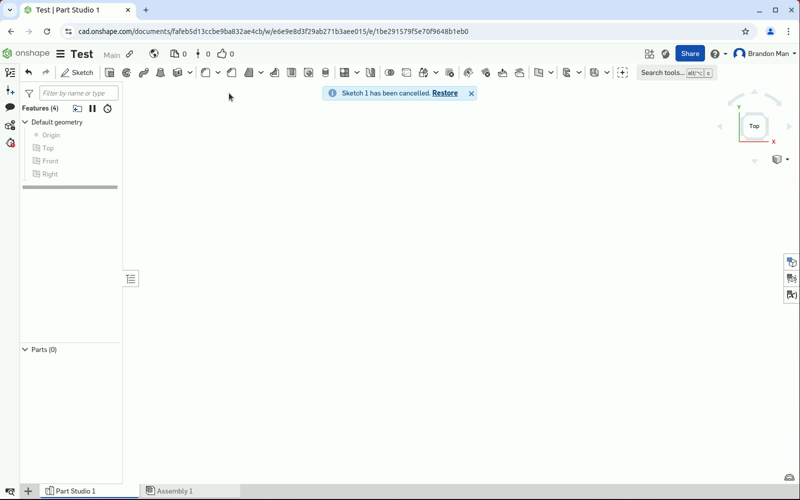
mouse_move(73, 352)
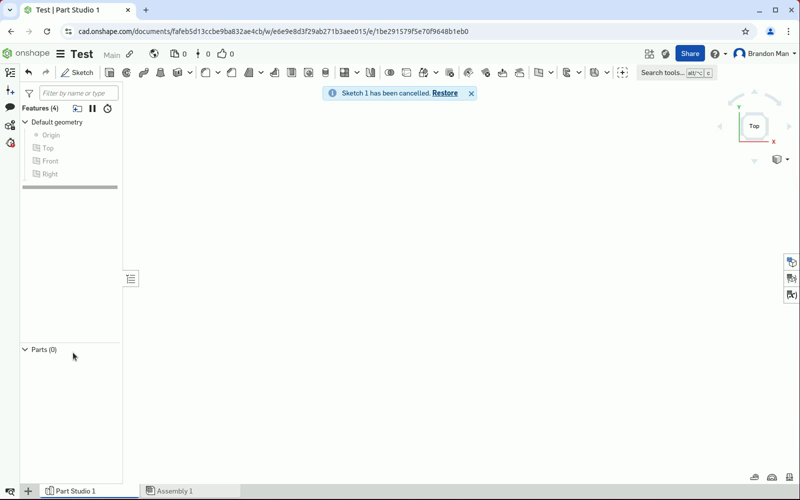
key(y)
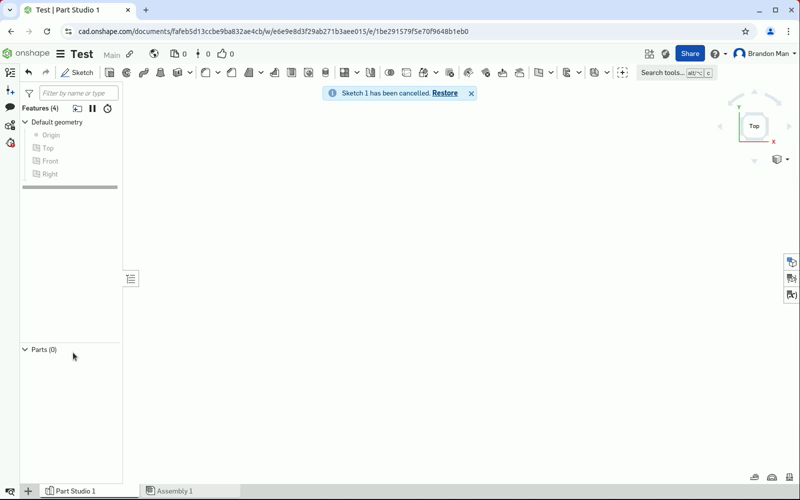
key(shift+p)
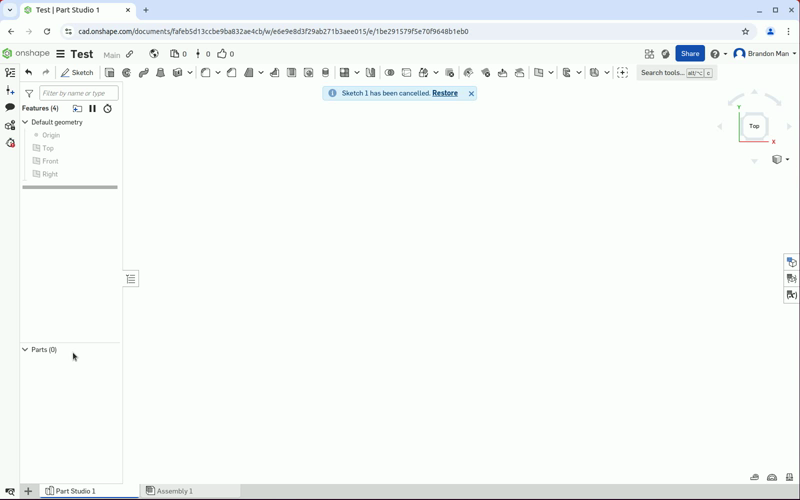
key(space)
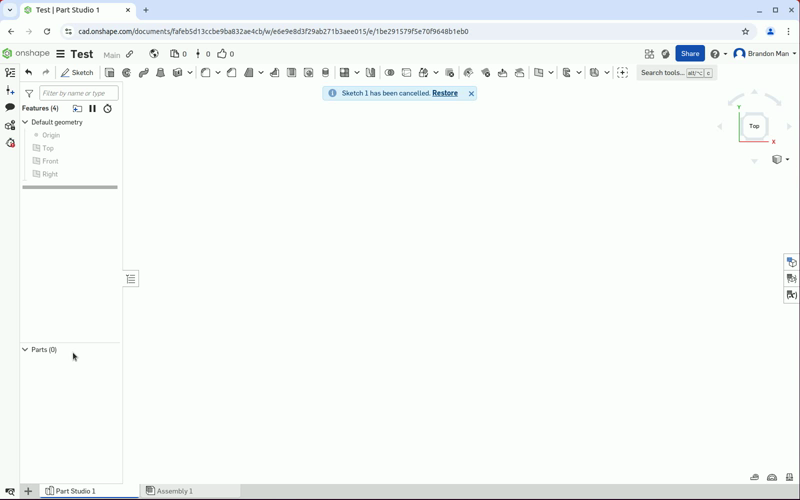
key_down(shift)
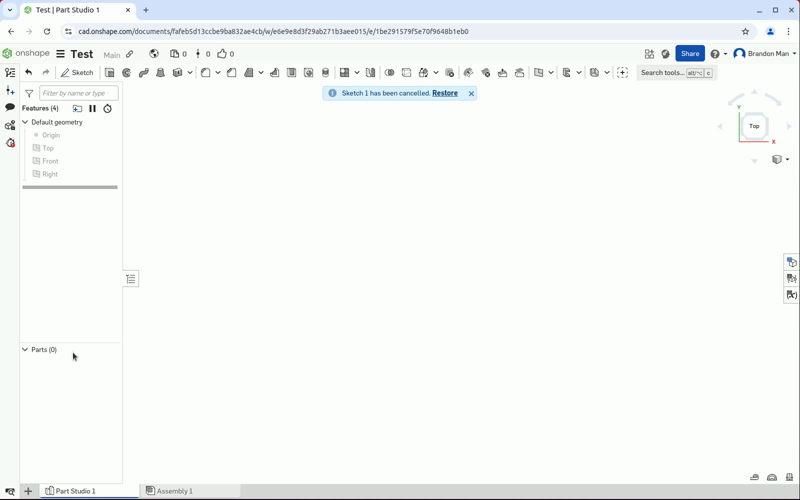
key(up)
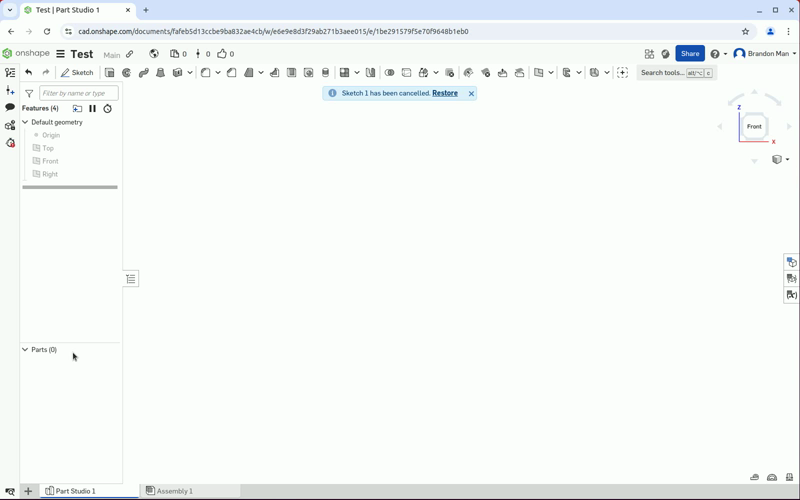
key_up(shift)
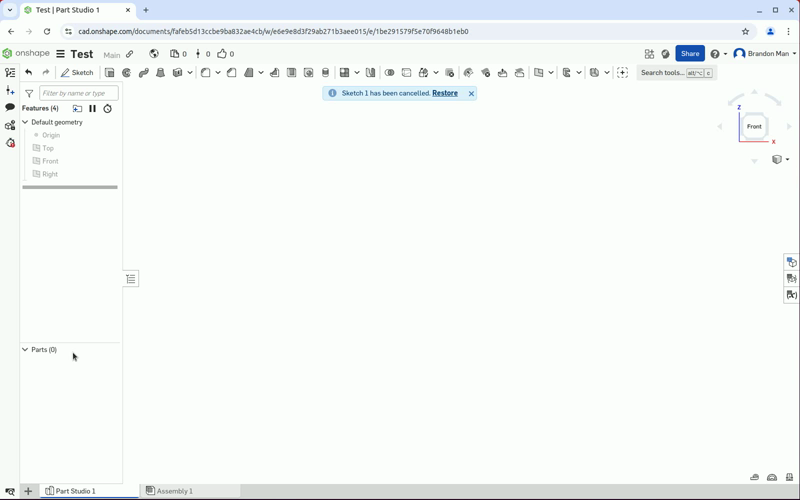
mouse_move(73, 352)
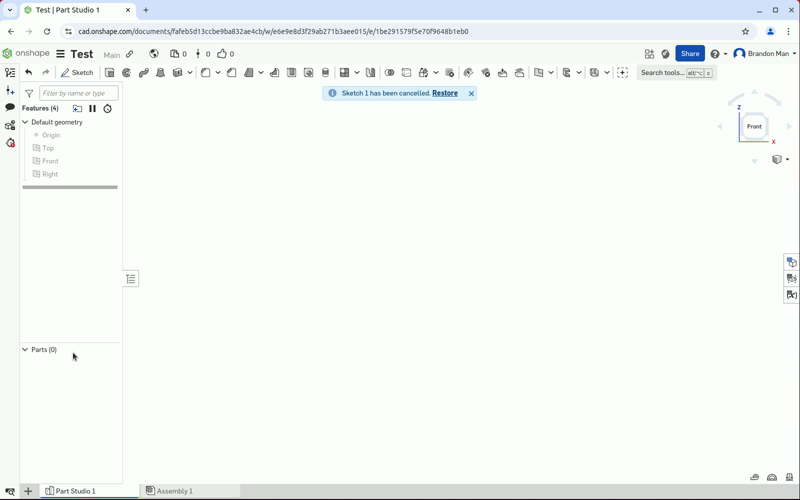
key(shift+y)
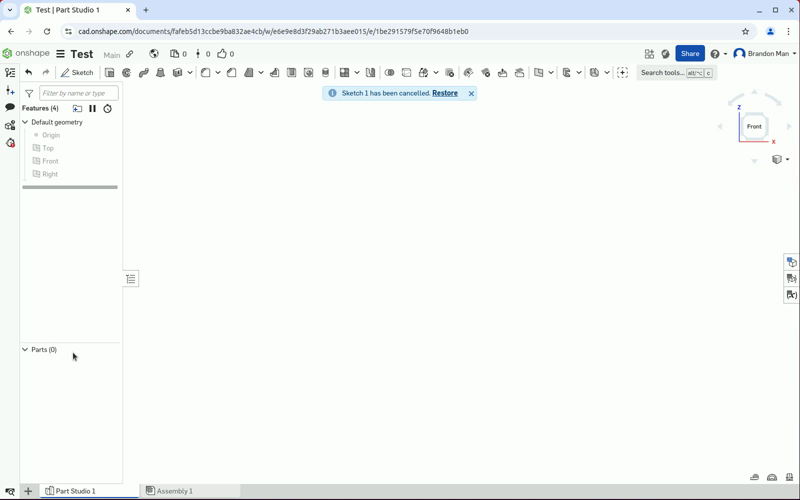
key(shift+s)
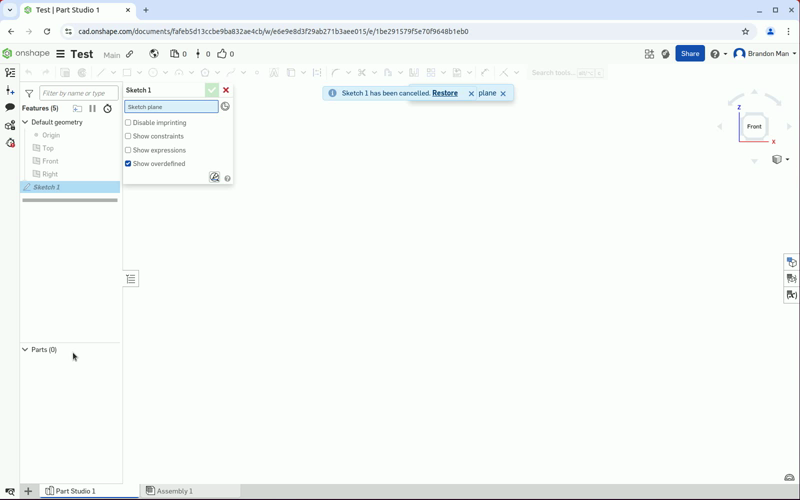
mouse_move(73, 163)
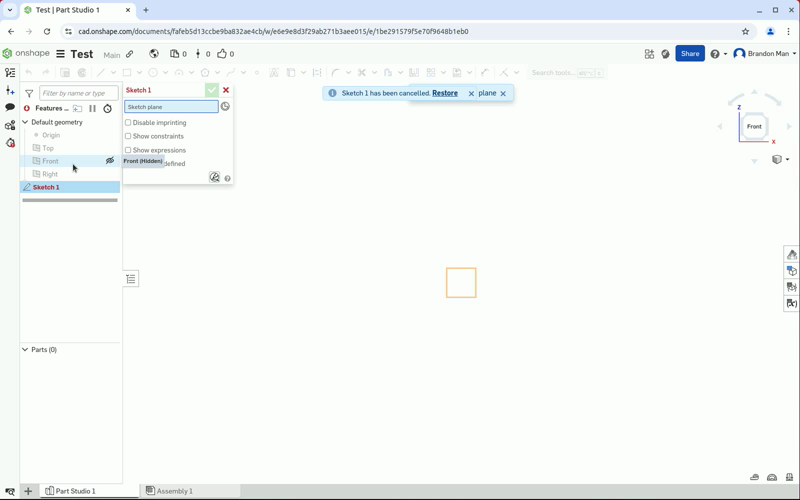
click(73, 163)
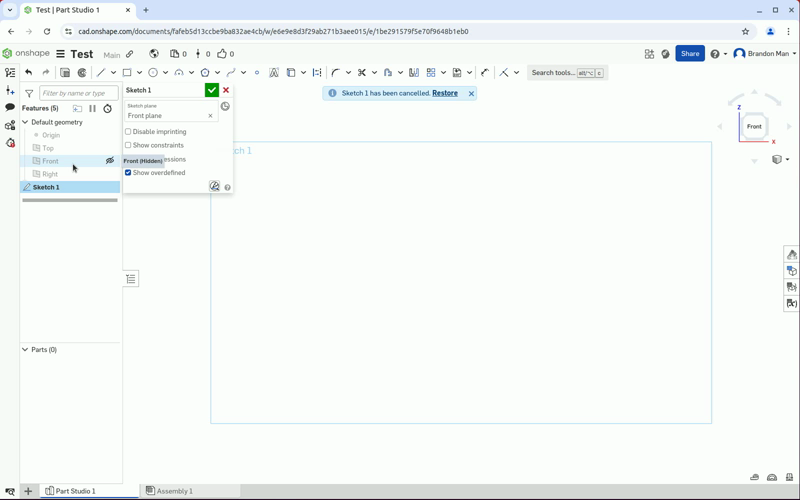
mouse_move(73, 352)
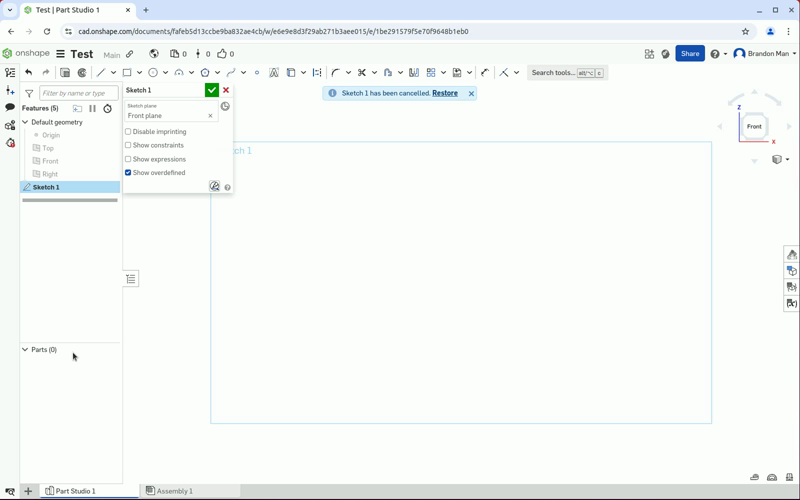
key(y)
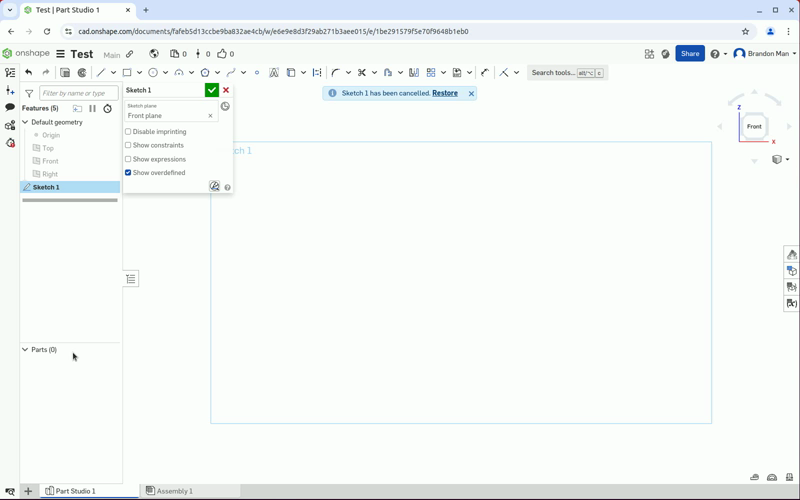
key(c)
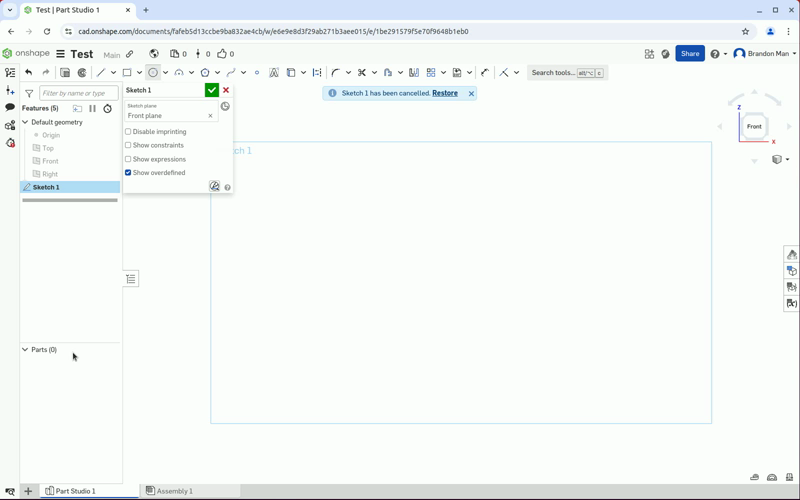
key_down(shift)
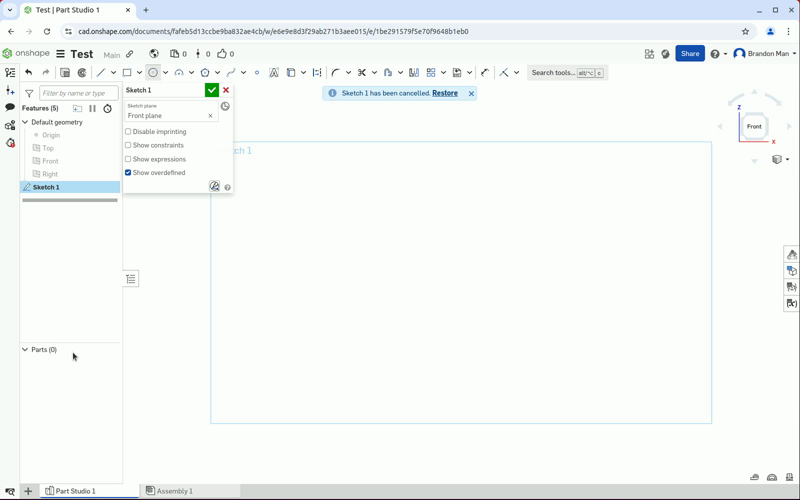
mouse_move(461, 282)
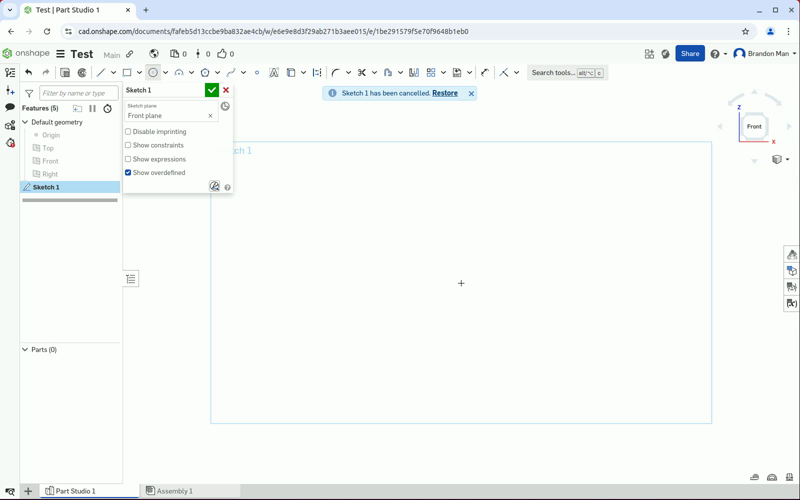
click(461, 282)
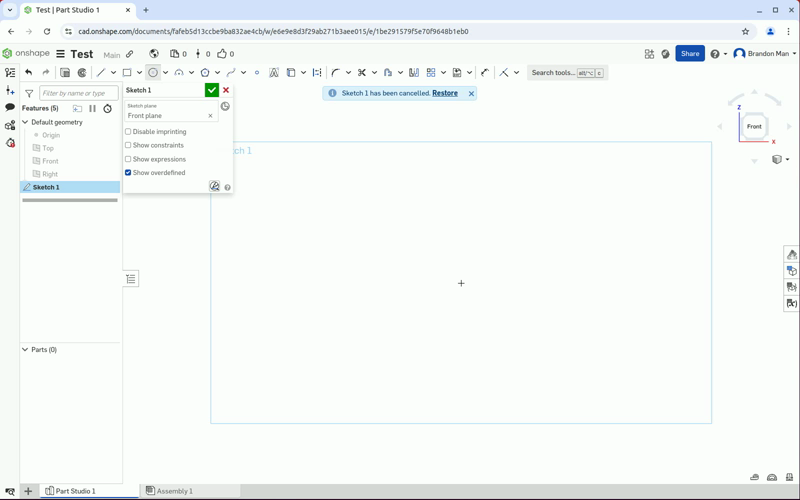
key_up(shift)
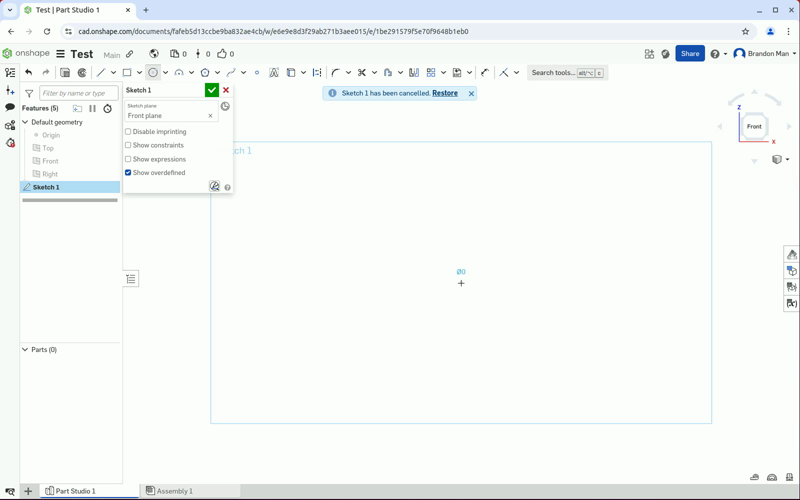
mouse_move(574, 282)
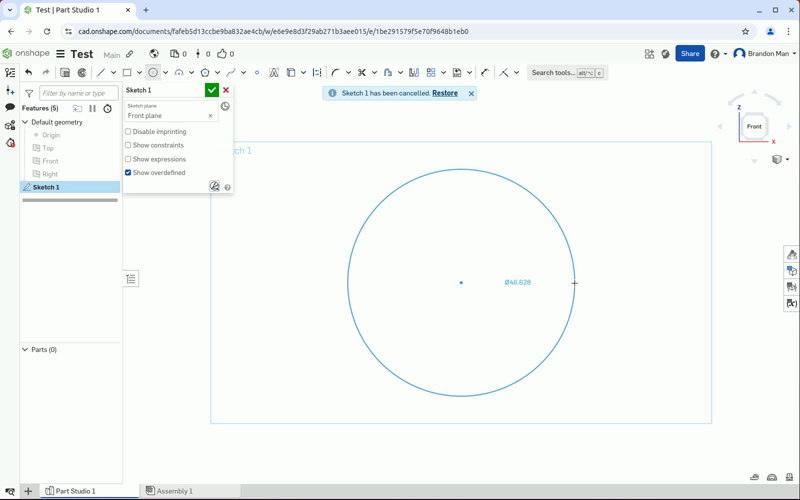
click(574, 282)
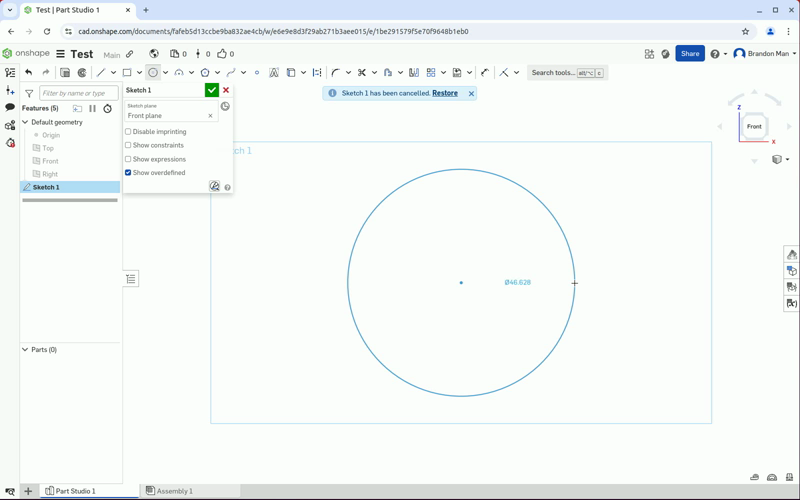
key(esc)
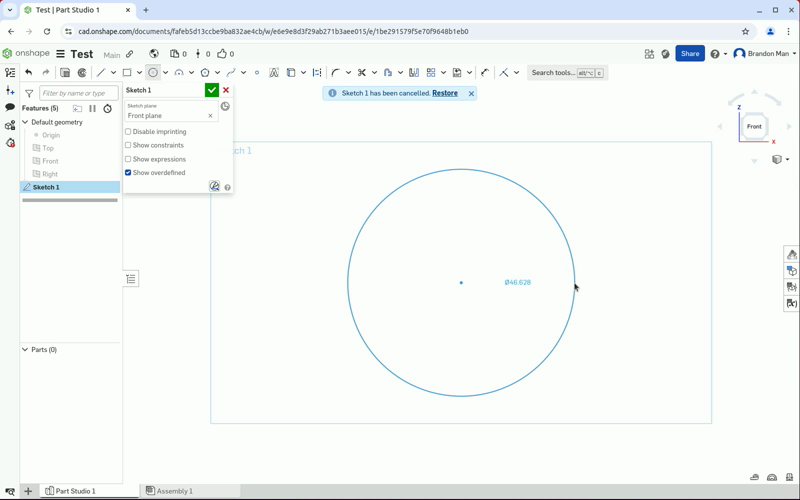
key(c)
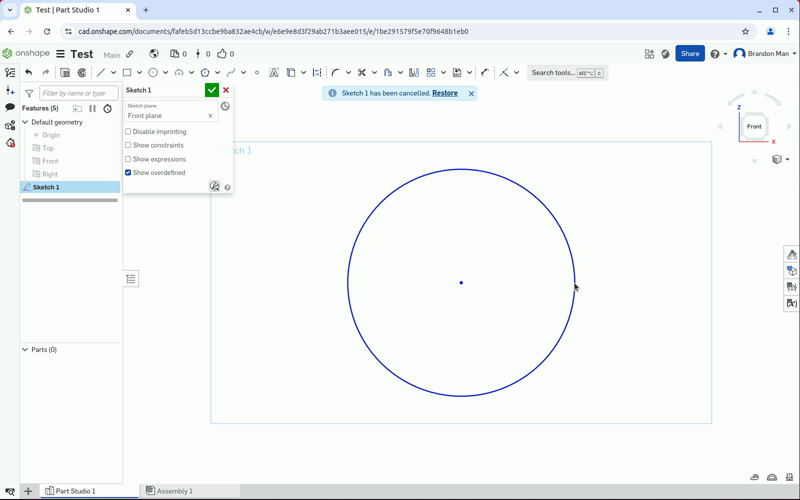
key_down(shift)
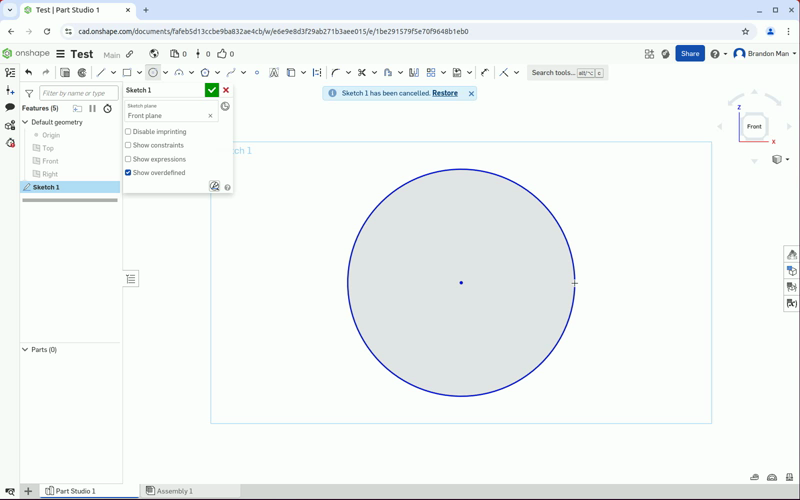
mouse_move(461, 282)
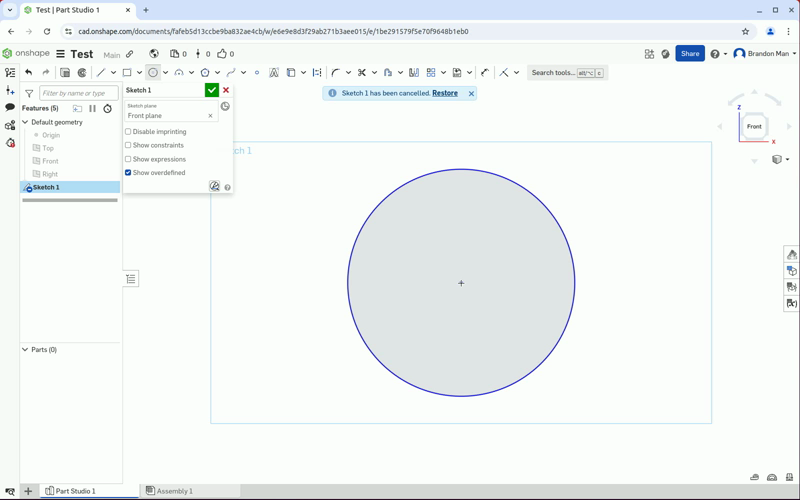
click(461, 282)
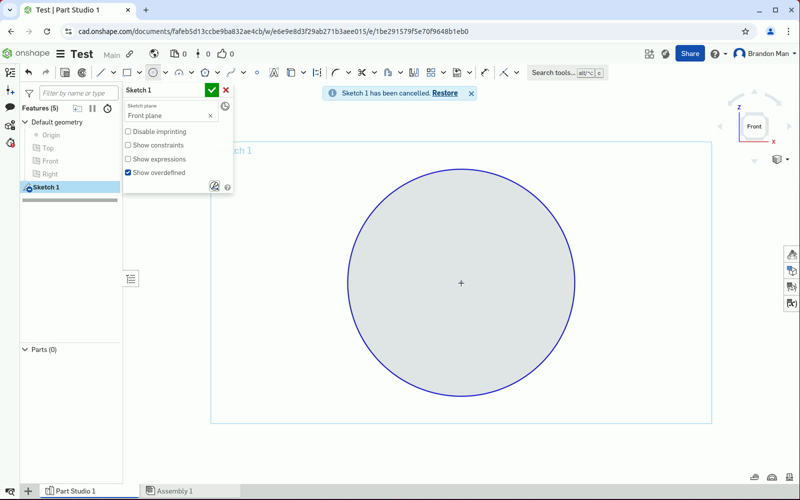
key_up(shift)
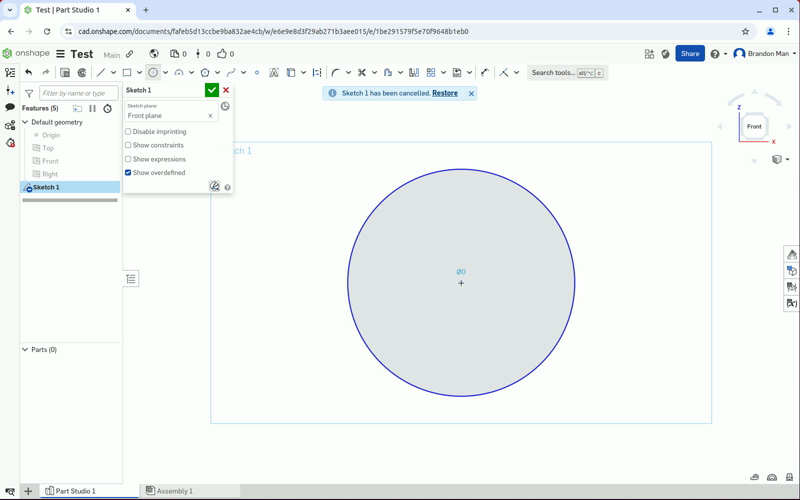
mouse_move(546, 282)
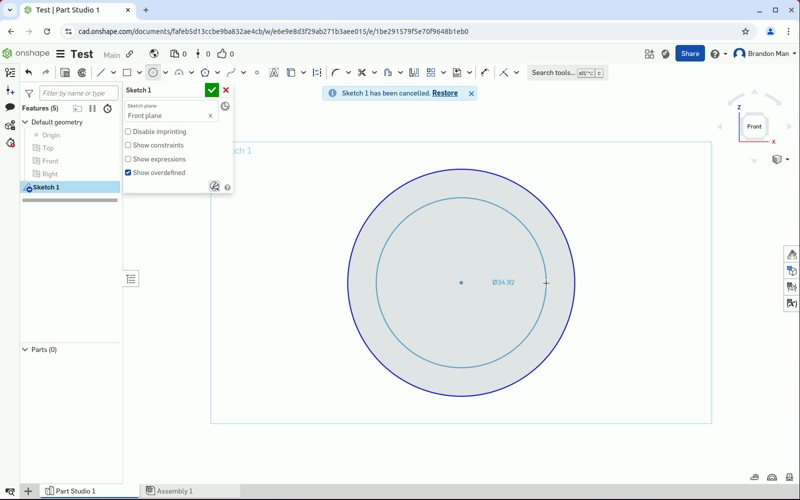
click(546, 282)
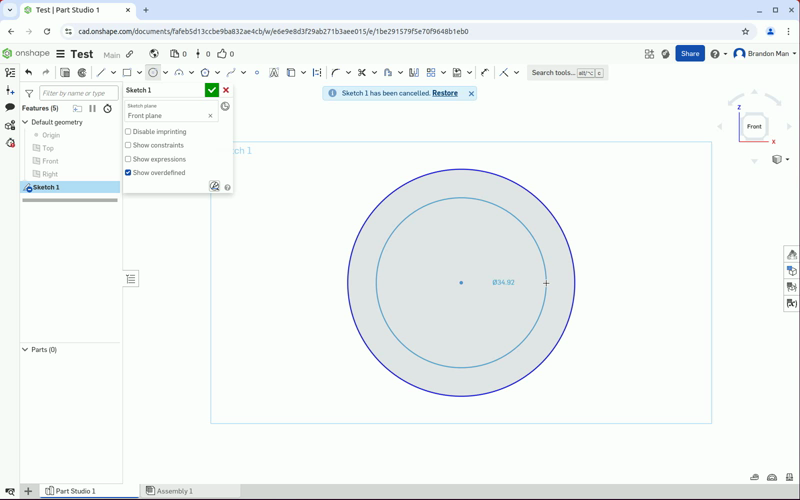
key(esc)
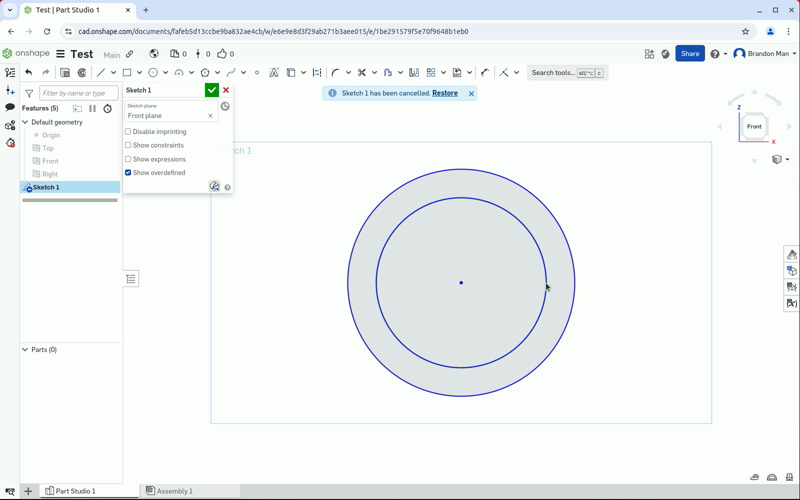
mouse_move(427, 192)
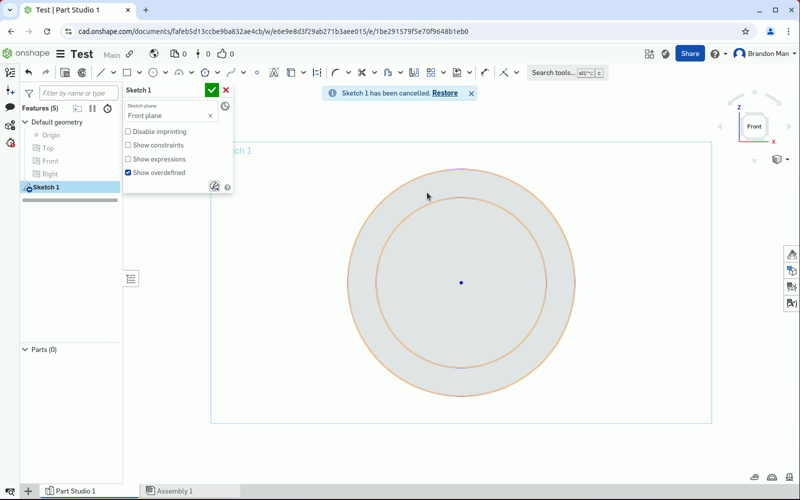
click(427, 192)
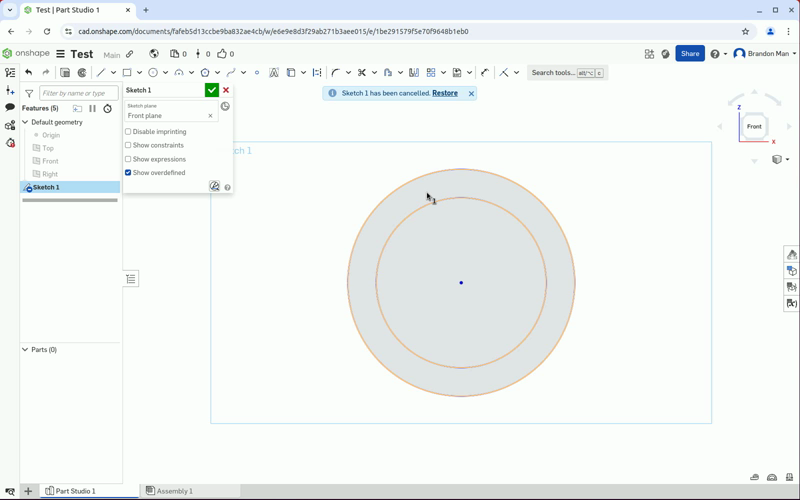
mouse_move(73, 352)
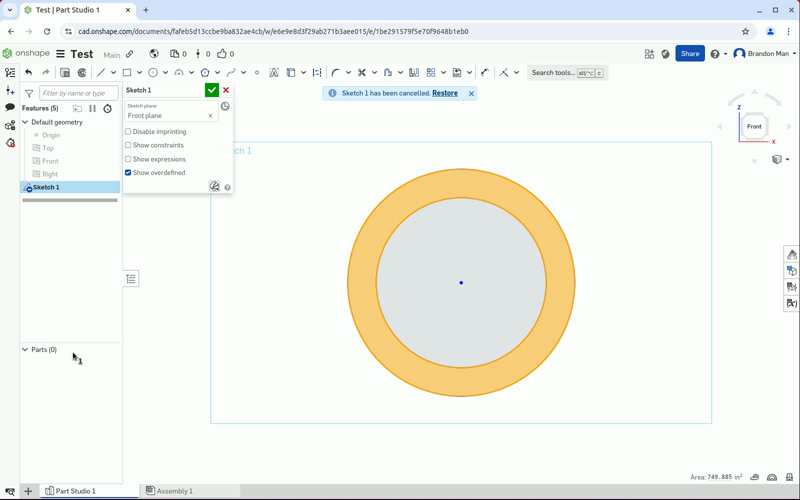
key(shift+y)
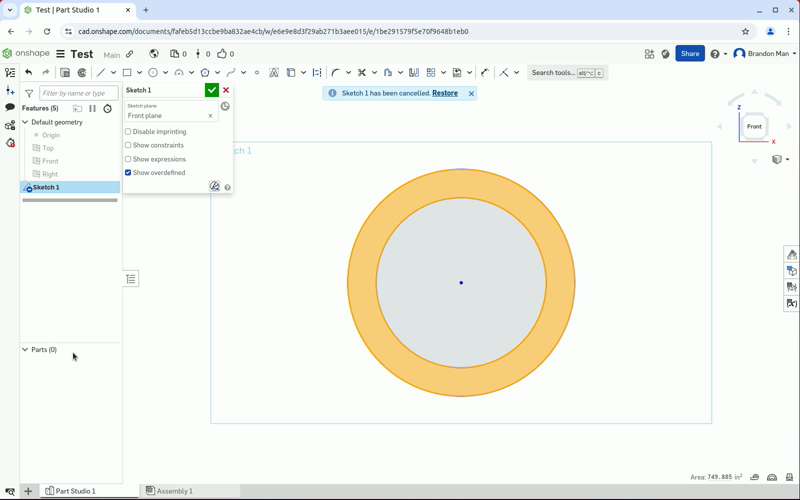
key(shift+e)
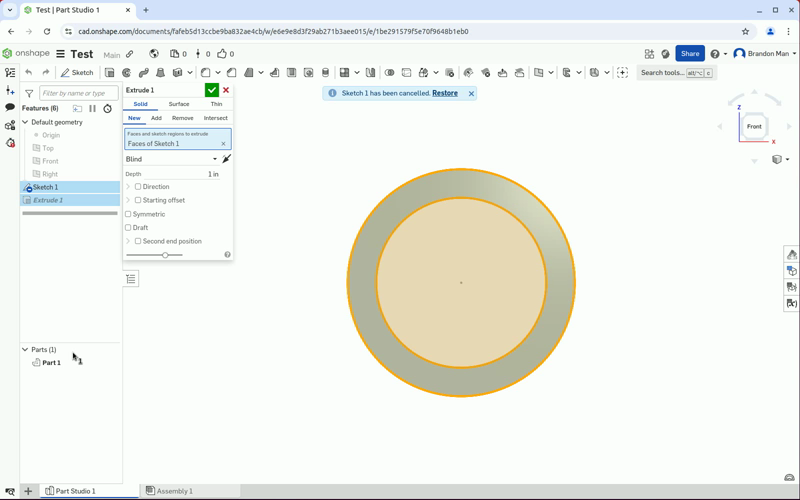
mouse_move(143, 106)
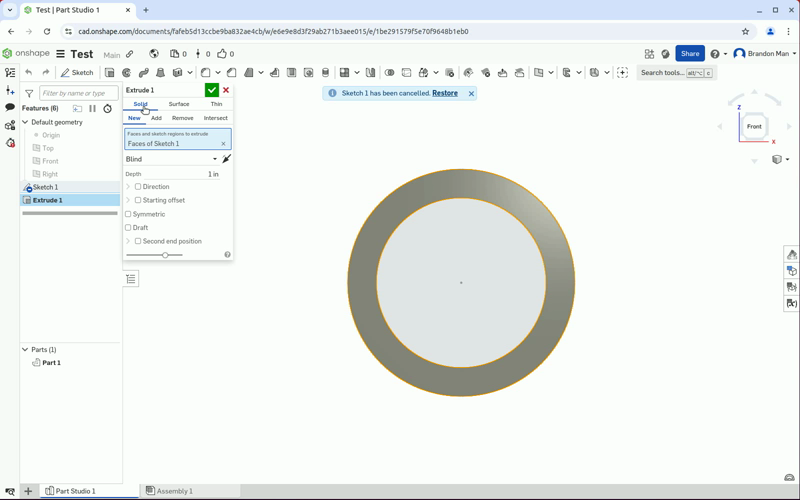
click(143, 106)
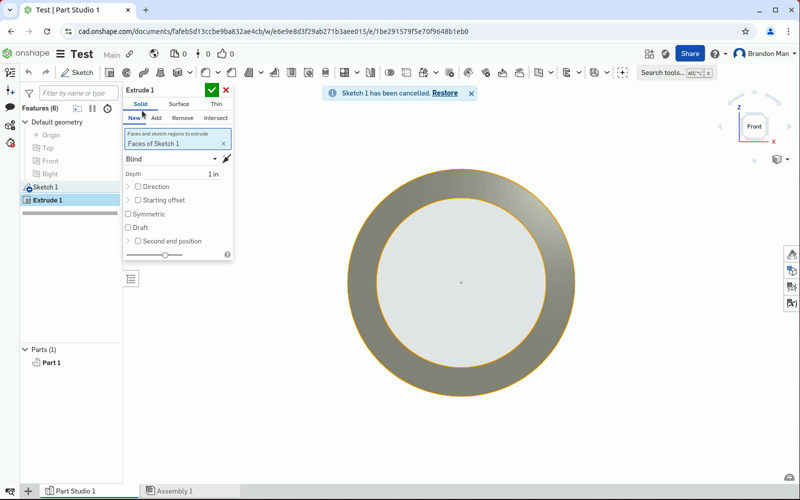
mouse_move(137, 120)
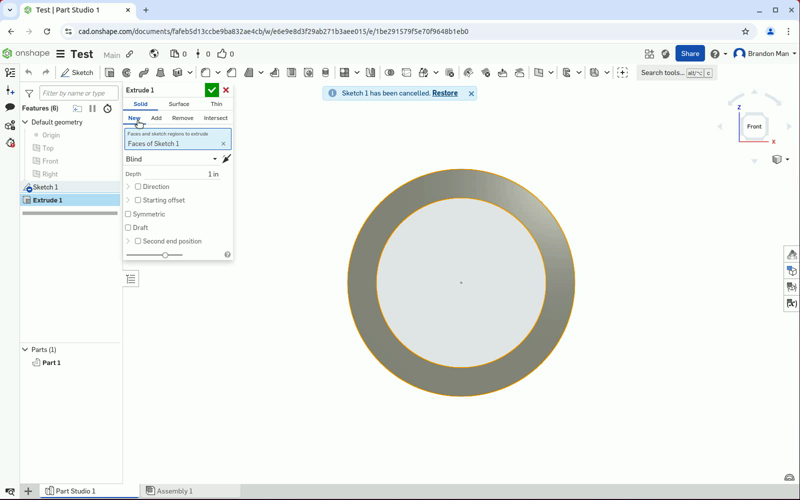
click(137, 120)
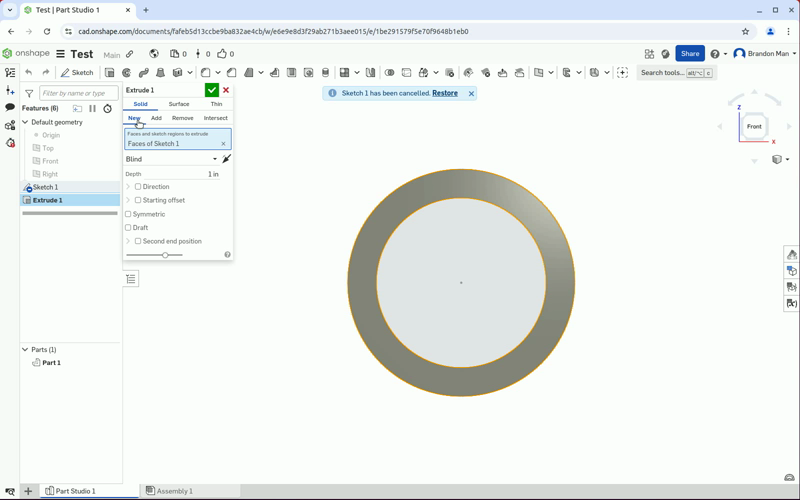
key(tab, 4)
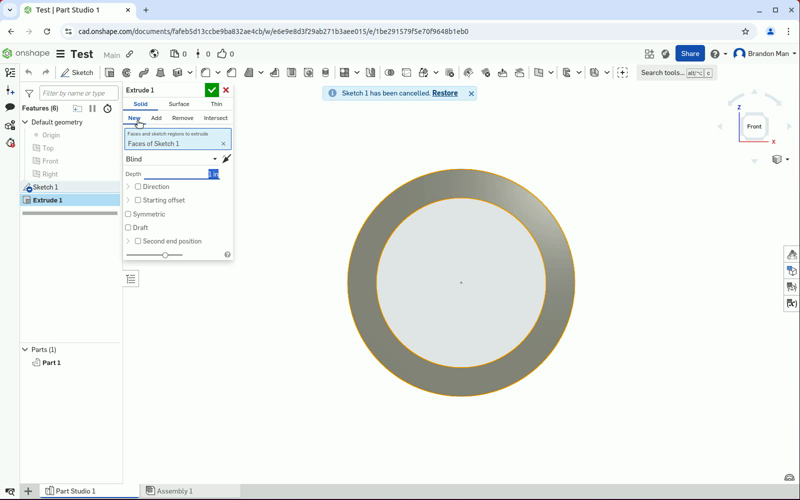
text(14.924)
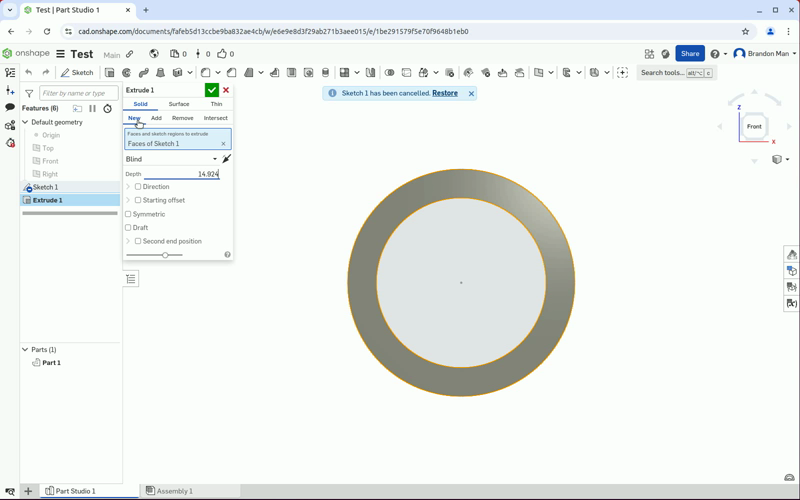
key(tab, 3)
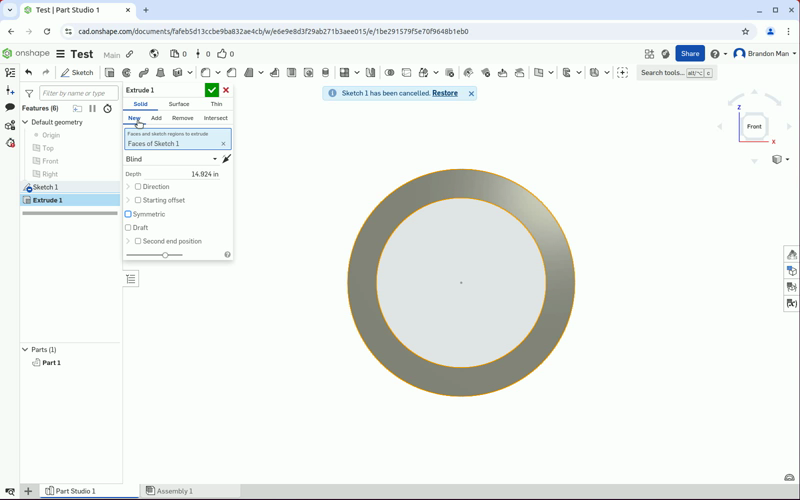
key(space)
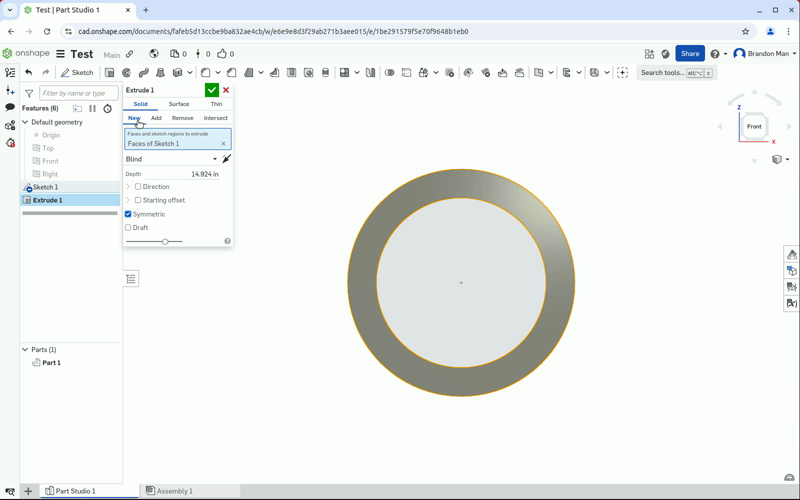
key(enter)
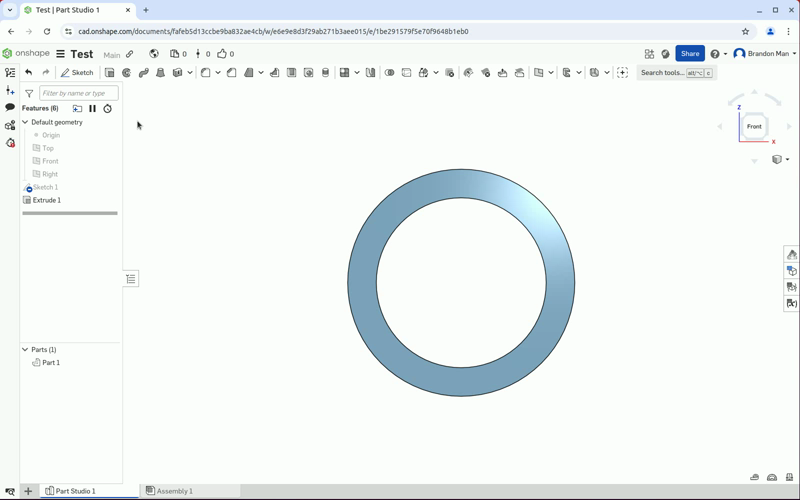
key(shift+h)
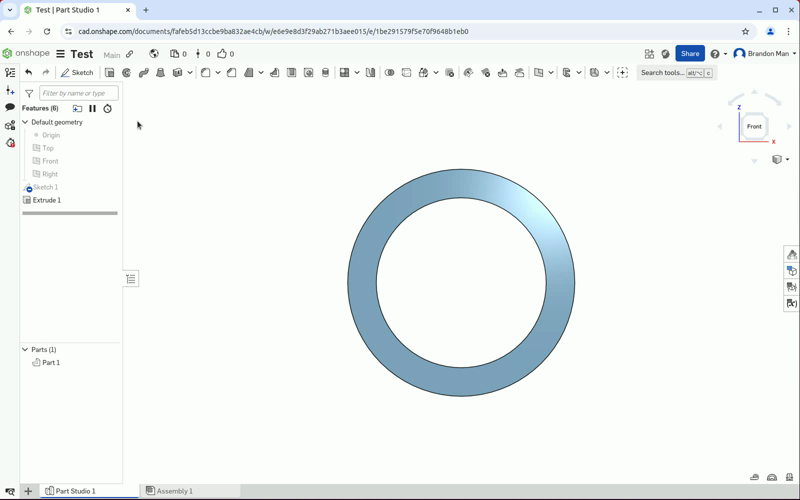
key(shift+h)
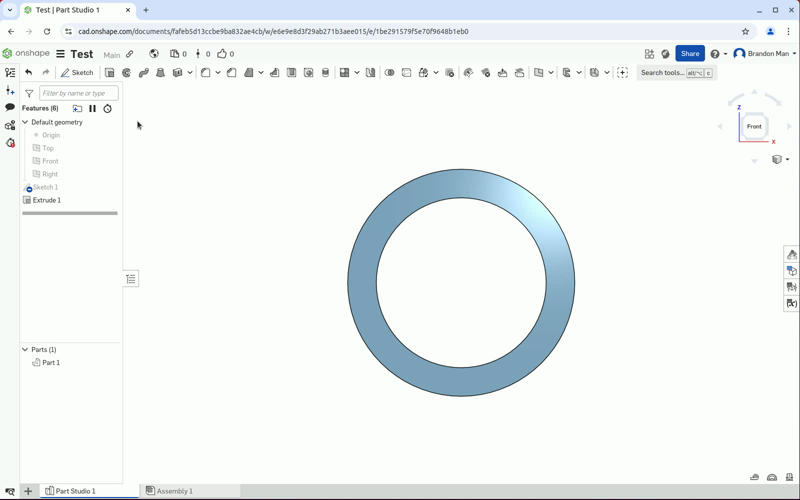
mouse_move(73, 189)
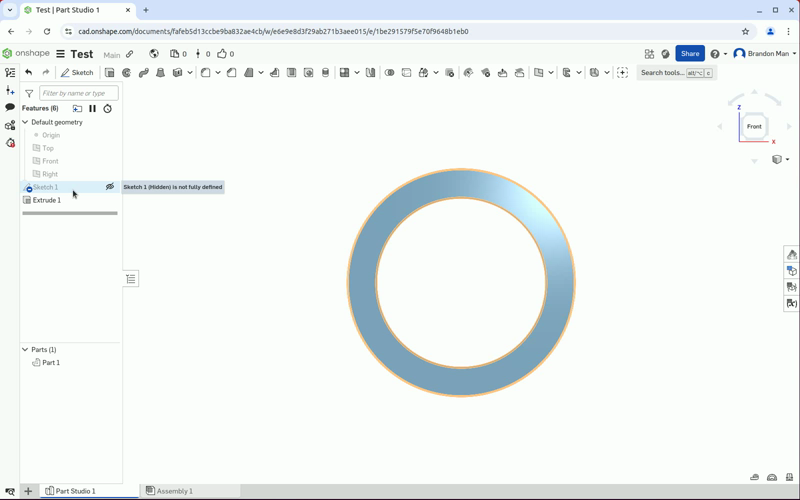
click(73, 189)
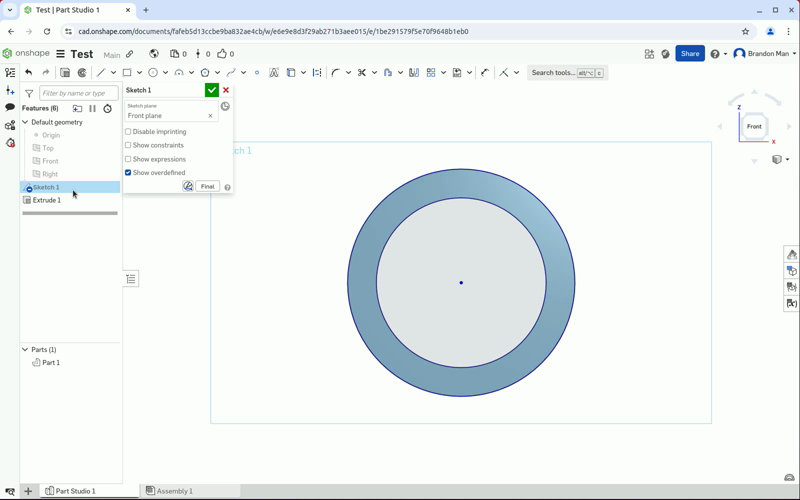
mouse_move(229, 92)
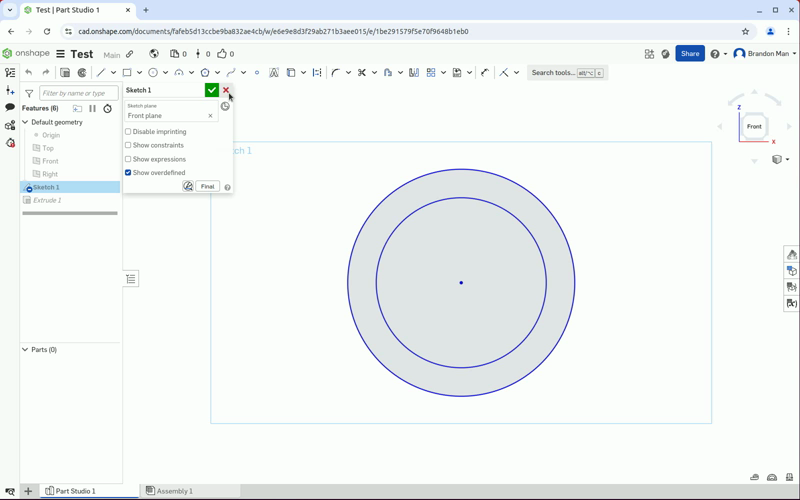
click(229, 92)
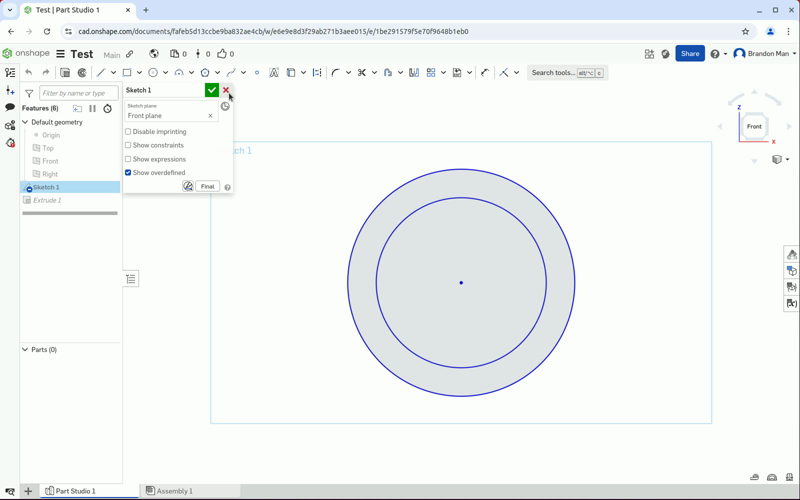
key(shift+s)
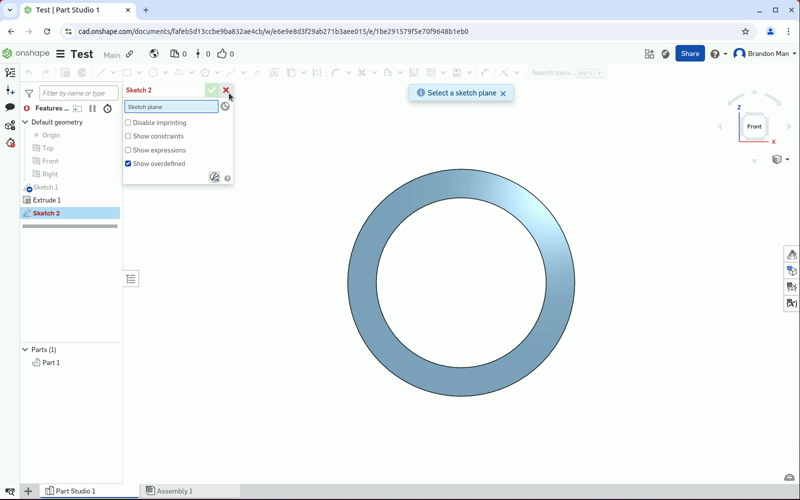
mouse_move(73, 163)
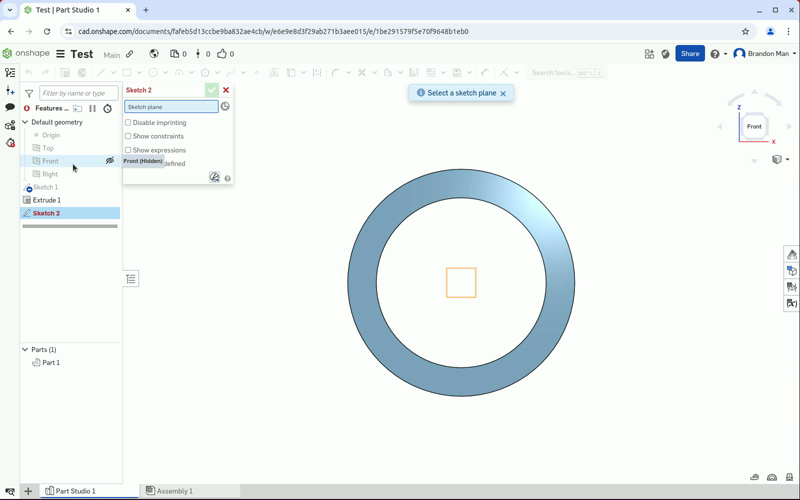
click(73, 163)
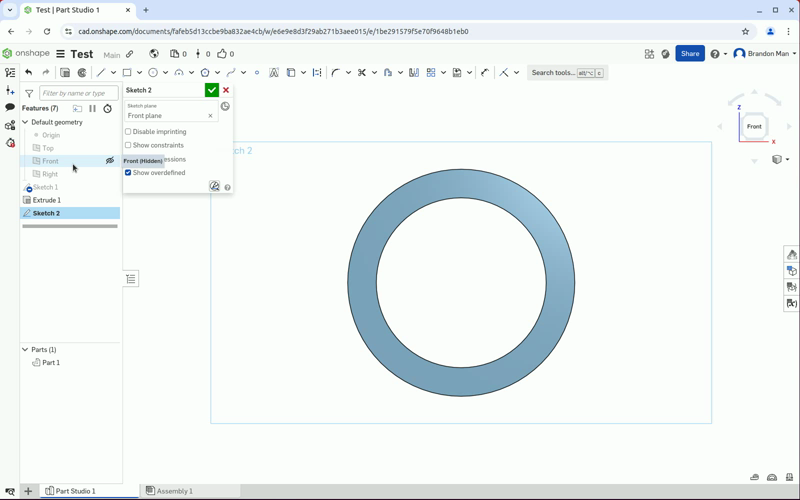
mouse_move(73, 352)
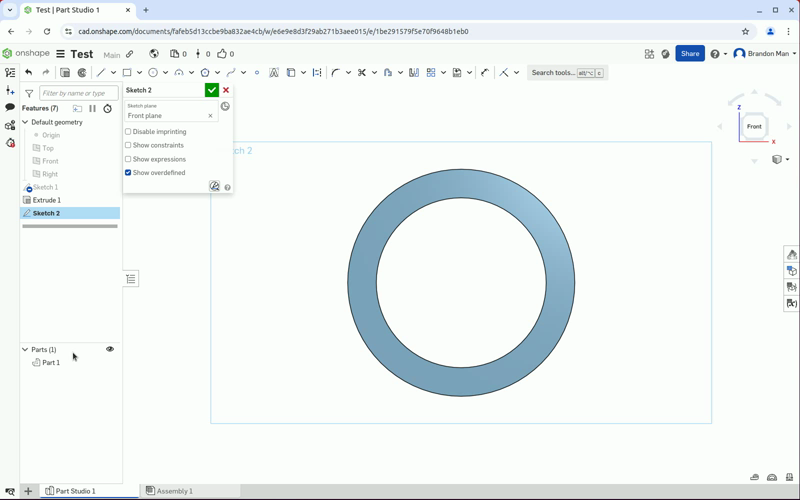
key(y)
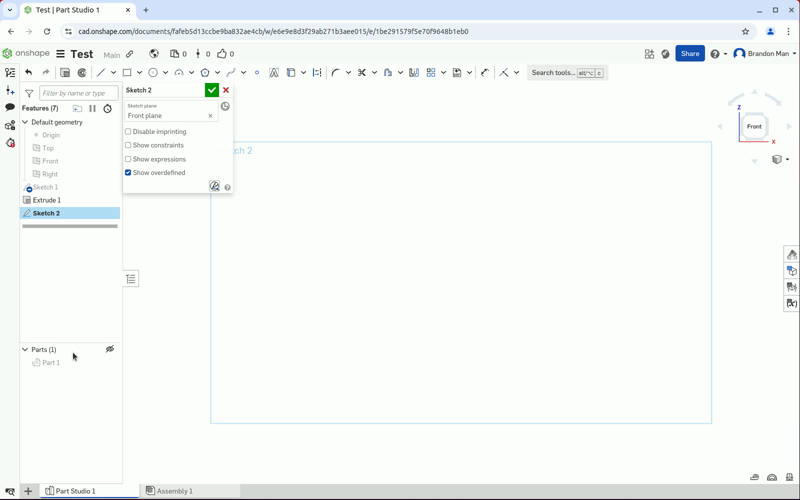
key(c)
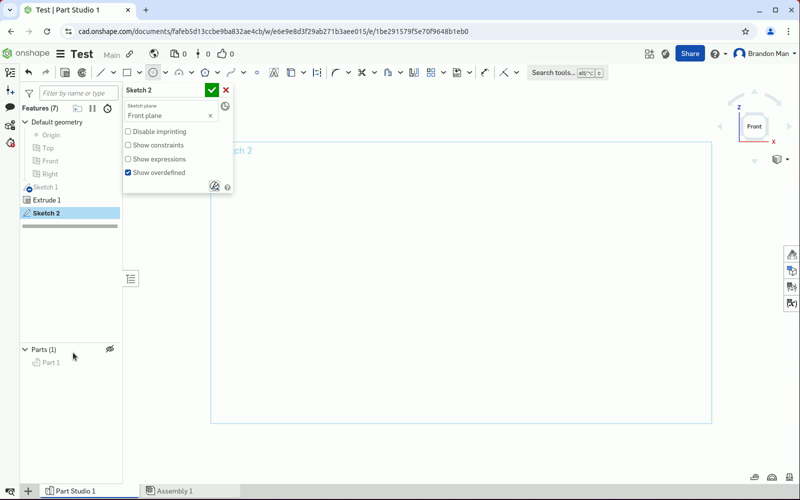
key_down(shift)
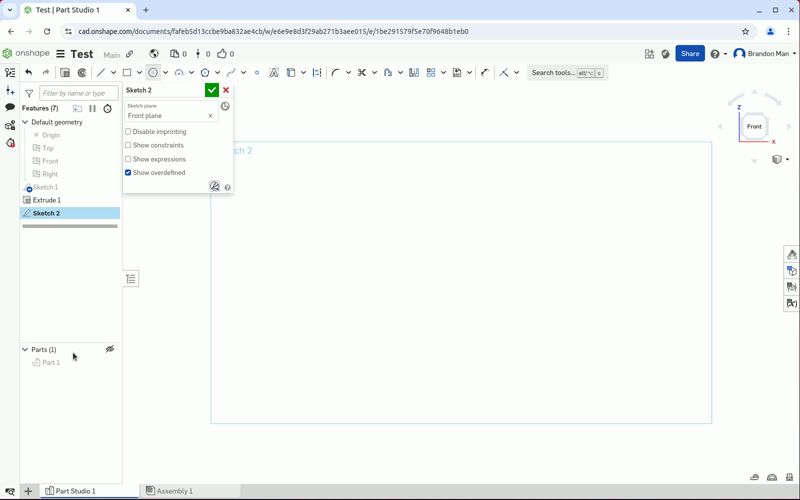
mouse_move(461, 282)
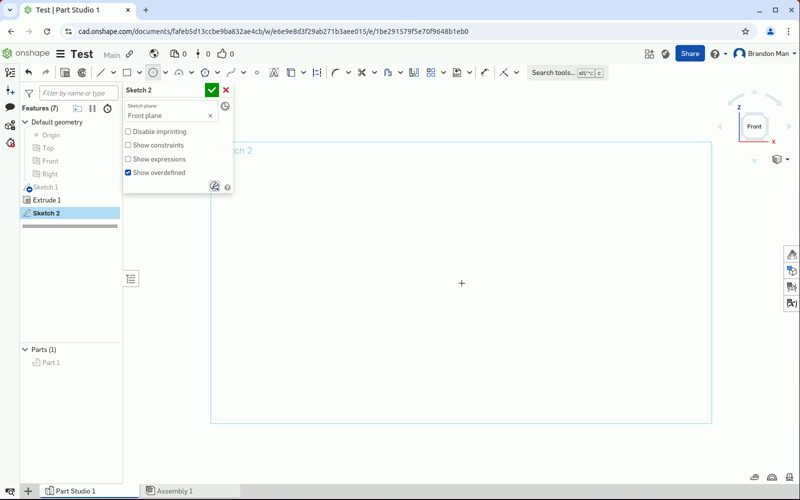
click(461, 282)
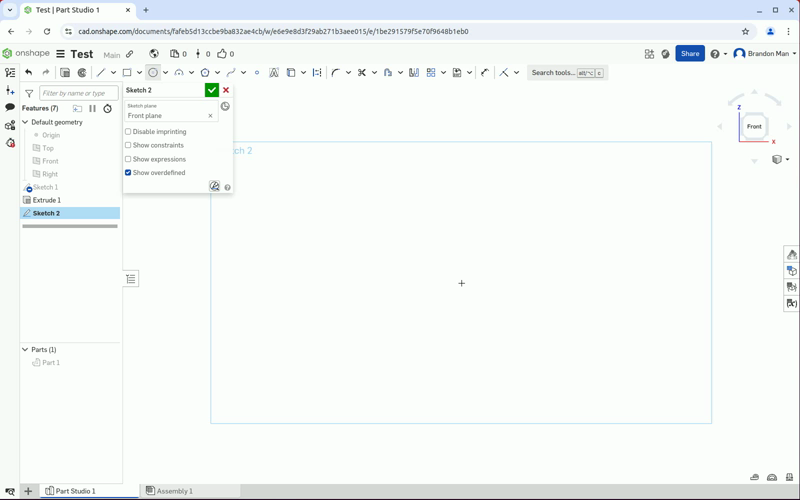
key_up(shift)
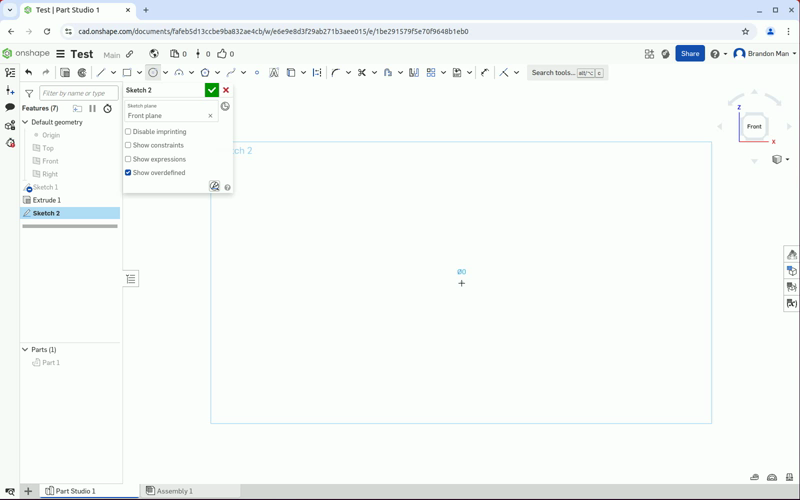
mouse_move(507, 282)
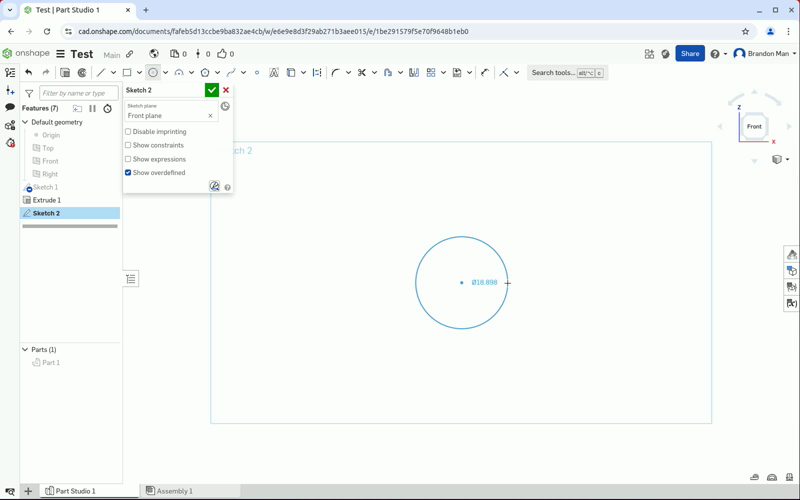
click(507, 282)
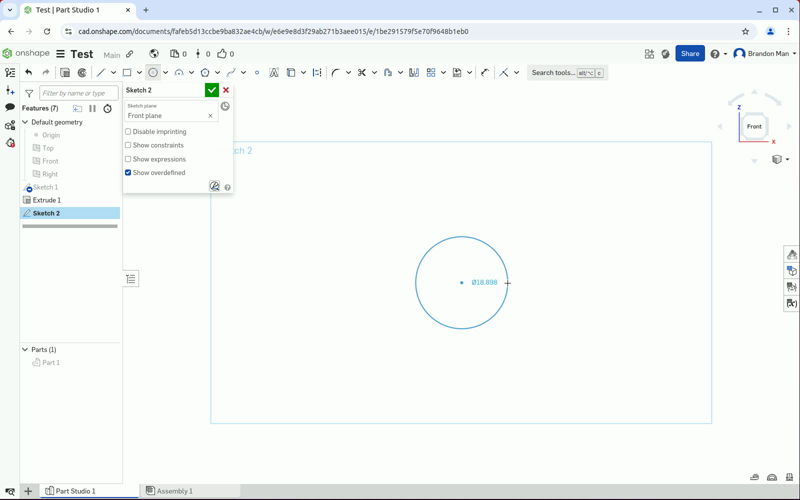
key(esc)
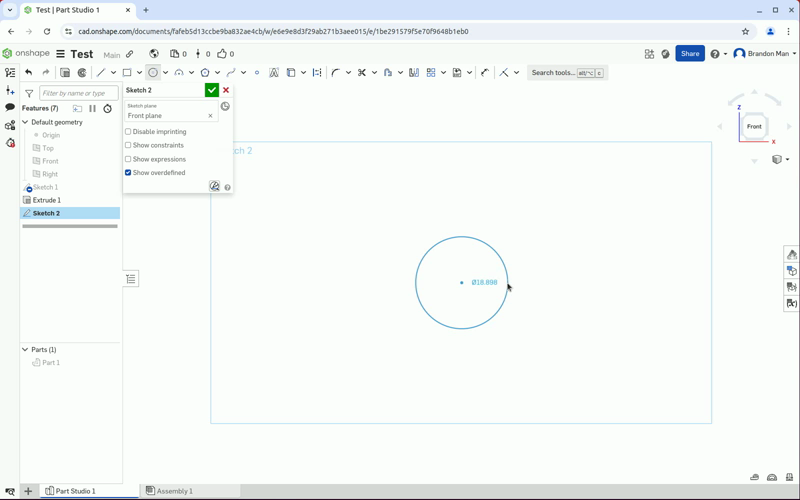
key(c)
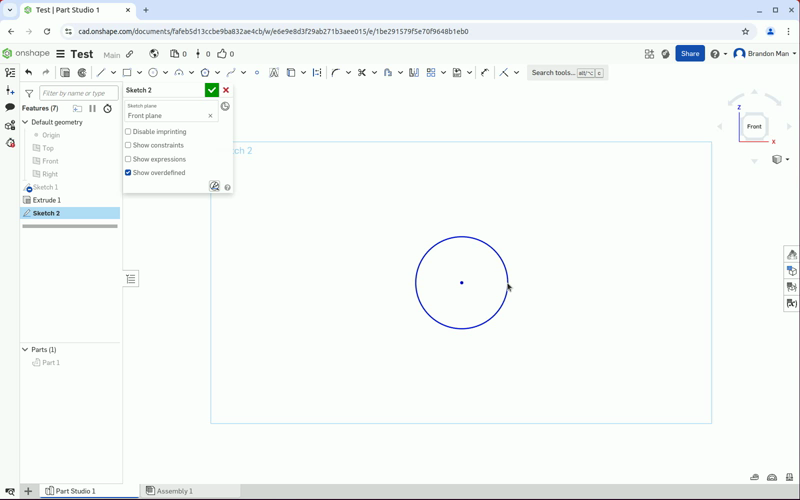
key_down(shift)
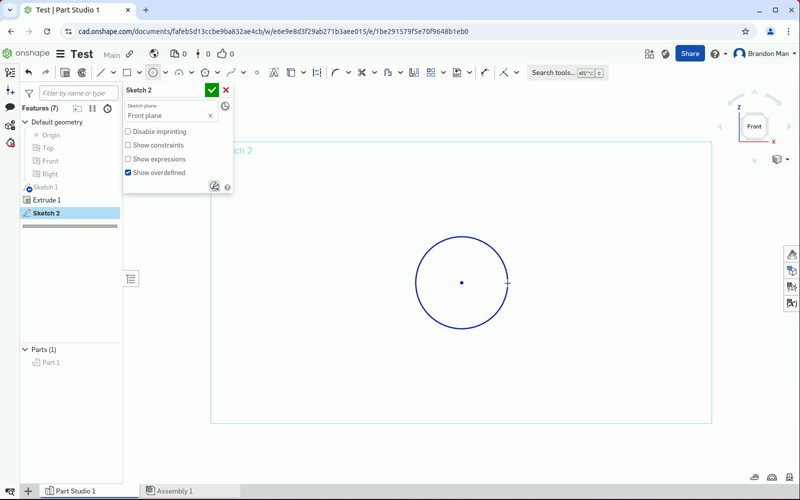
mouse_move(461, 282)
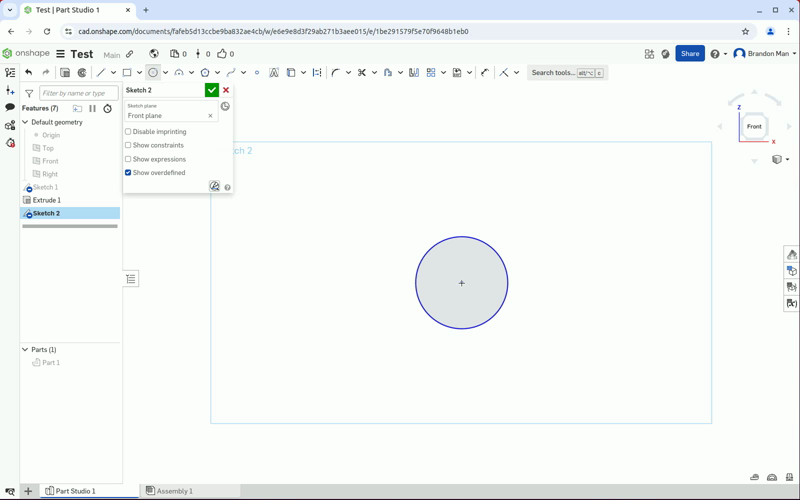
click(461, 282)
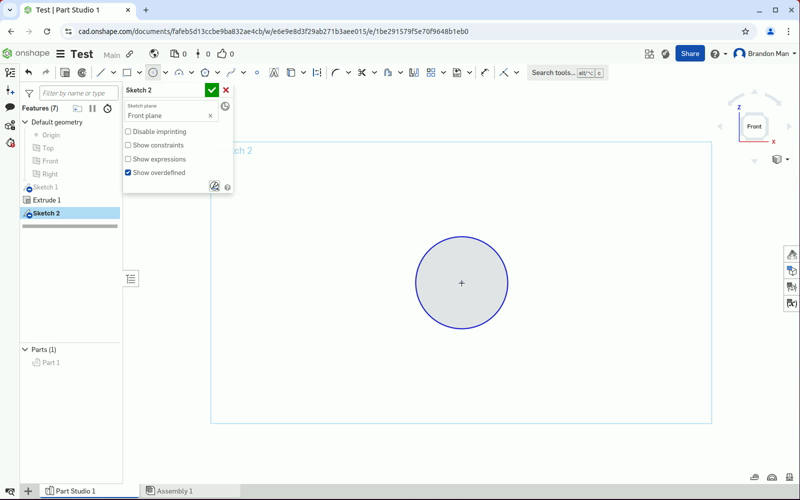
key_up(shift)
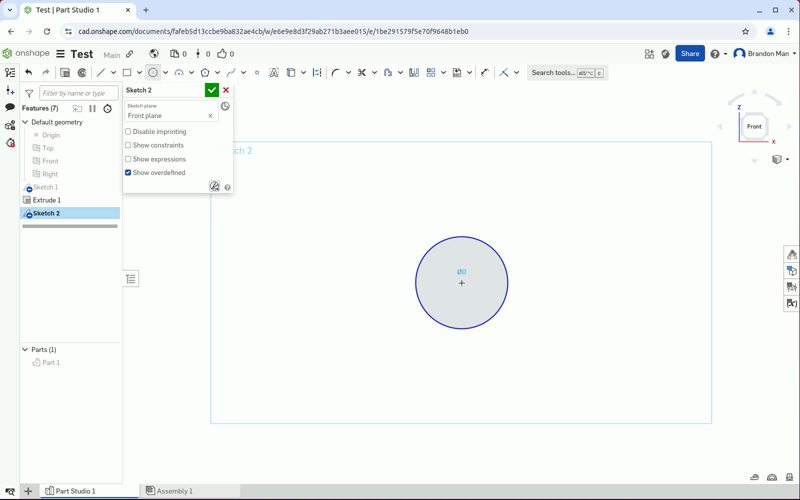
mouse_move(479, 282)
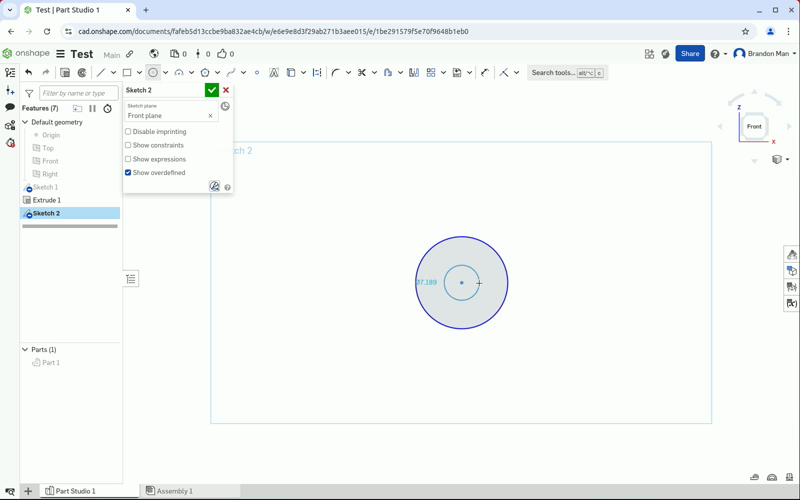
click(479, 282)
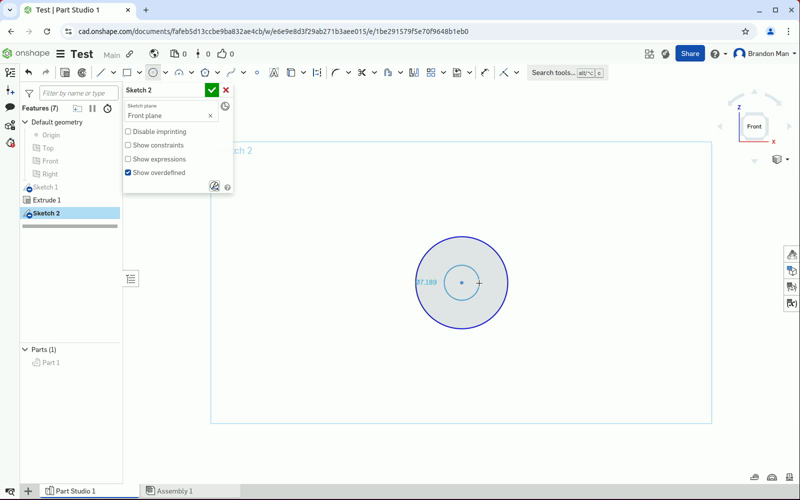
key(esc)
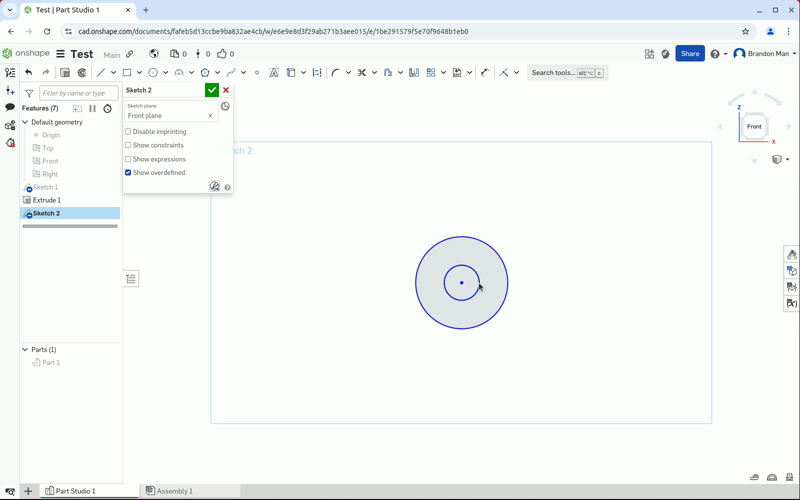
mouse_move(423, 286)
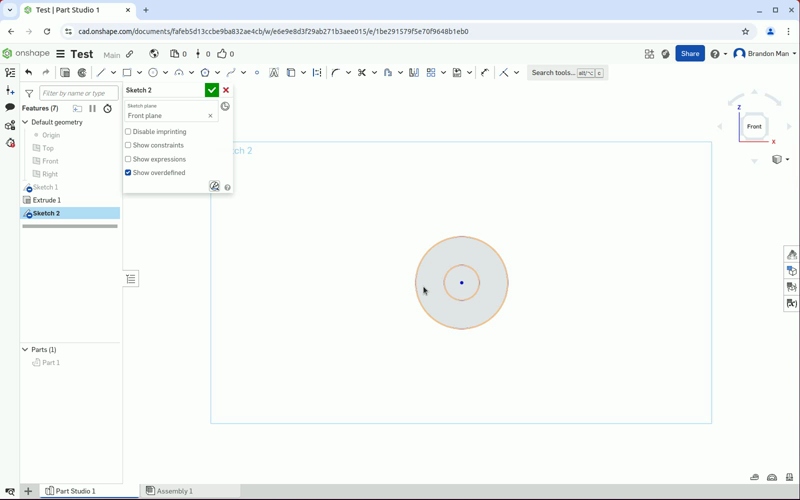
click(423, 286)
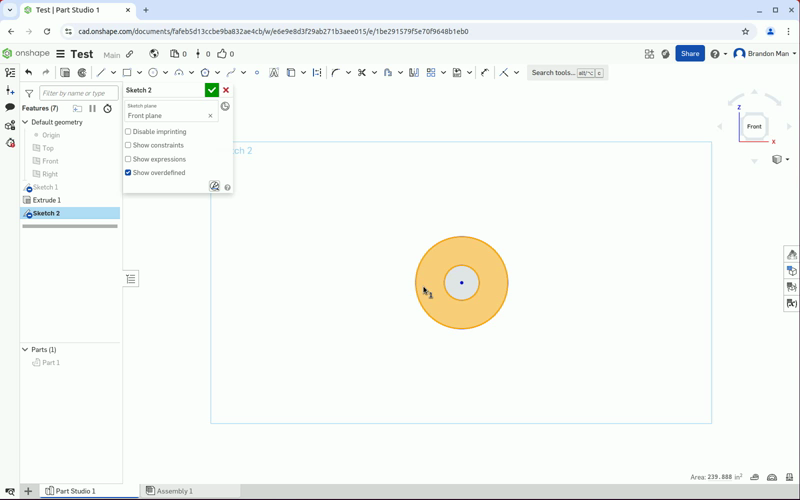
mouse_move(73, 352)
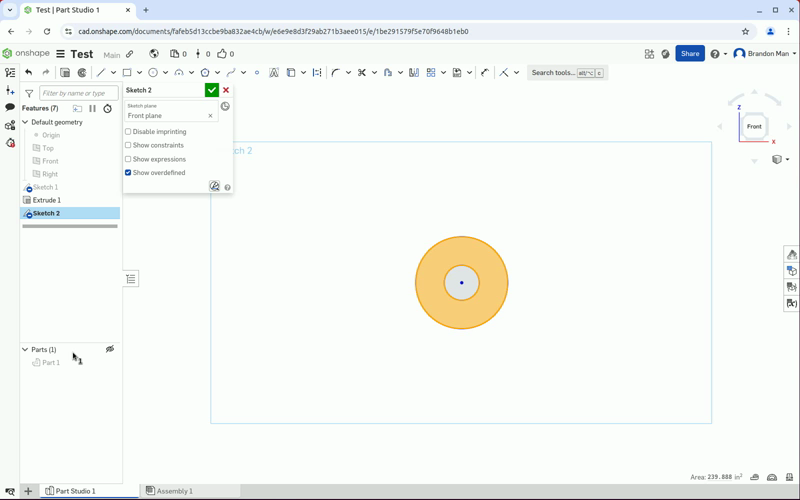
key(shift+y)
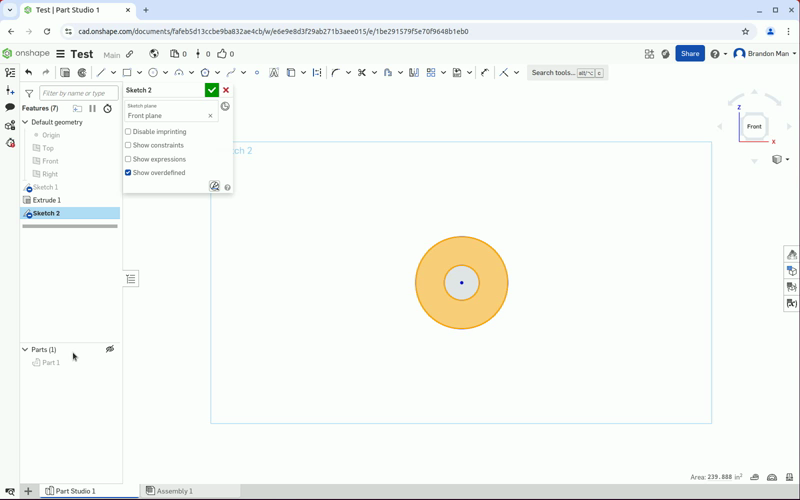
key(shift+e)
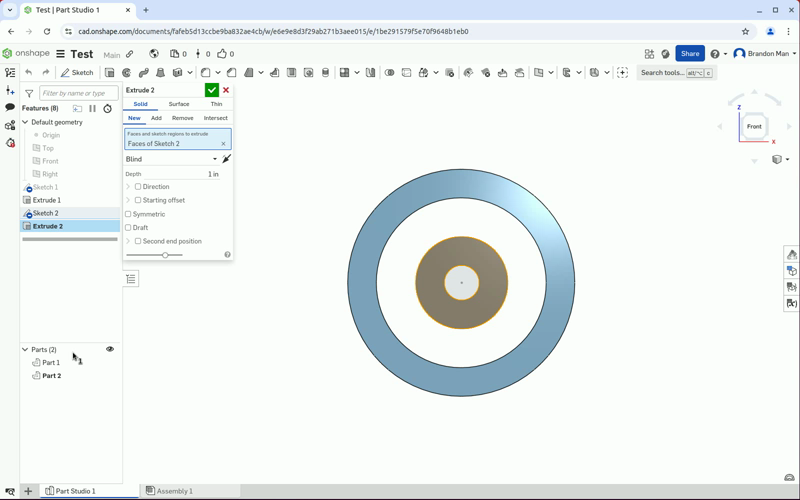
mouse_move(143, 106)
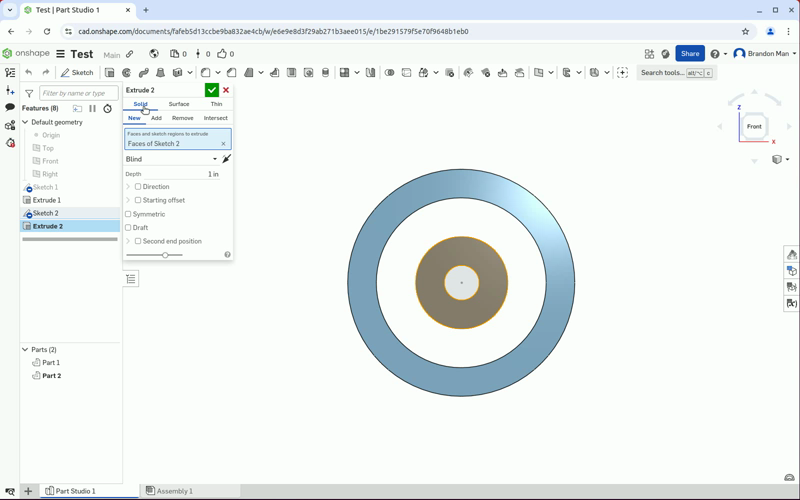
click(143, 106)
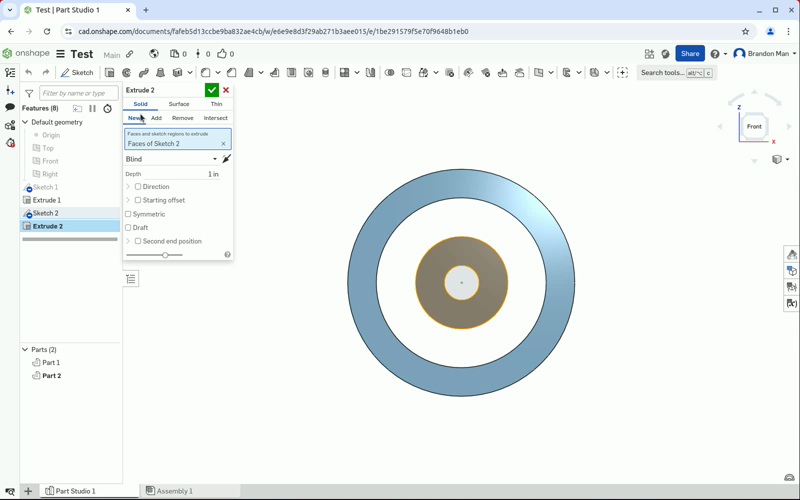
mouse_move(137, 120)
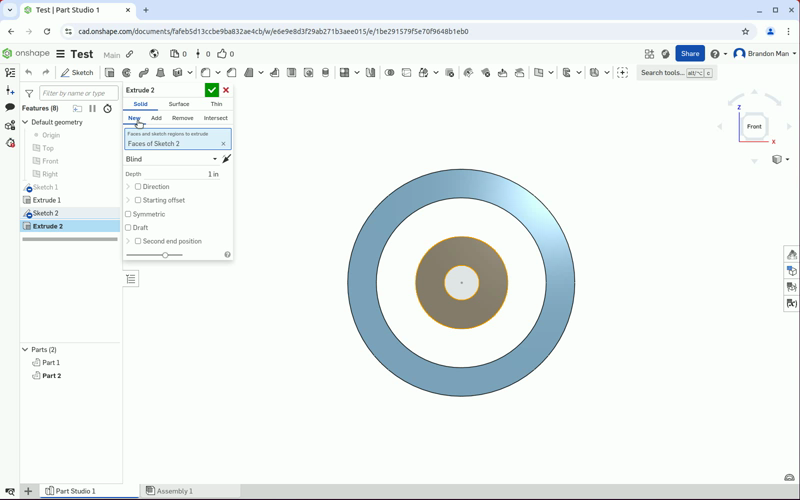
click(137, 120)
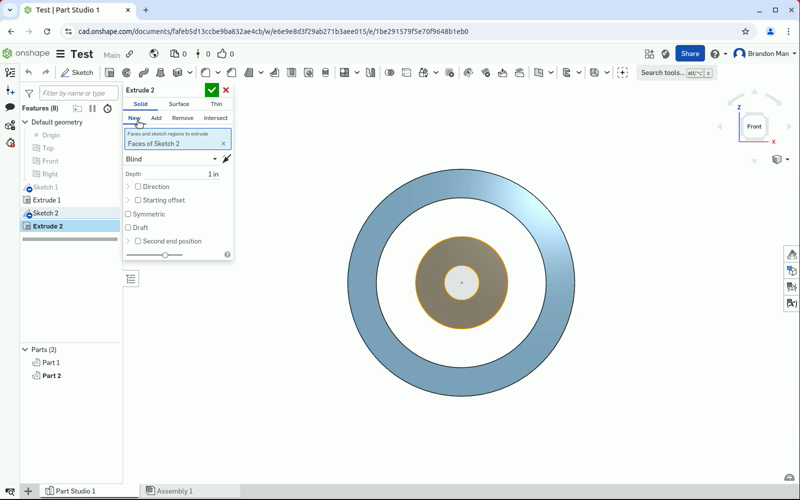
key(tab, 4)
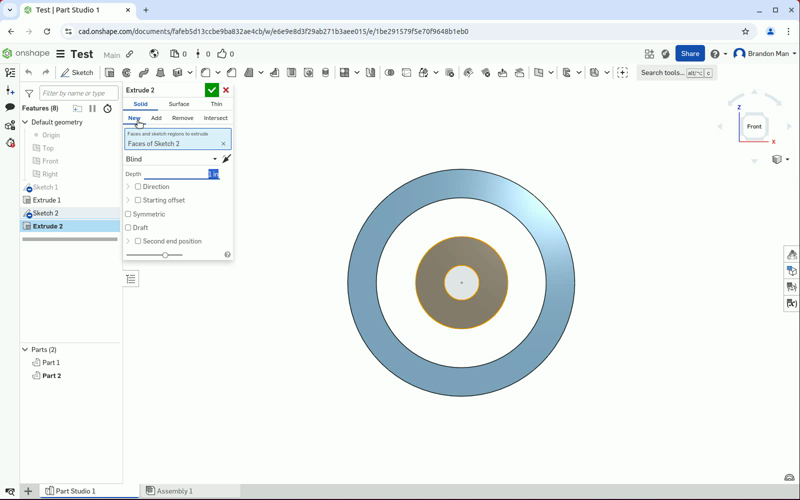
text(14.924)
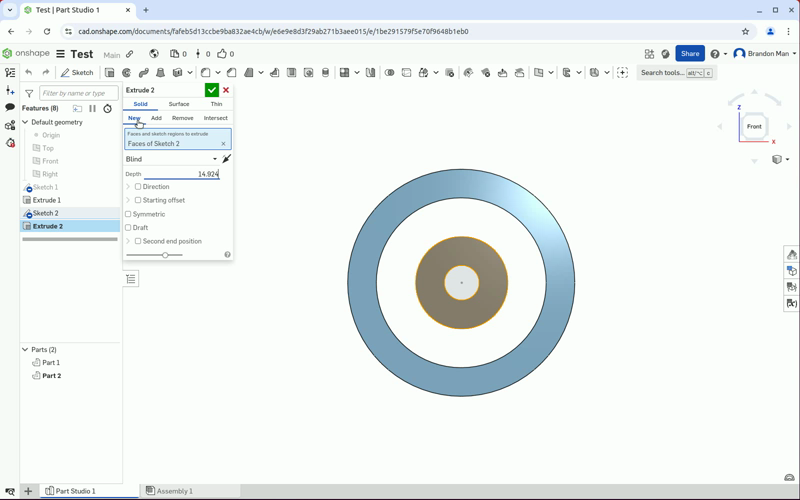
key(tab, 3)
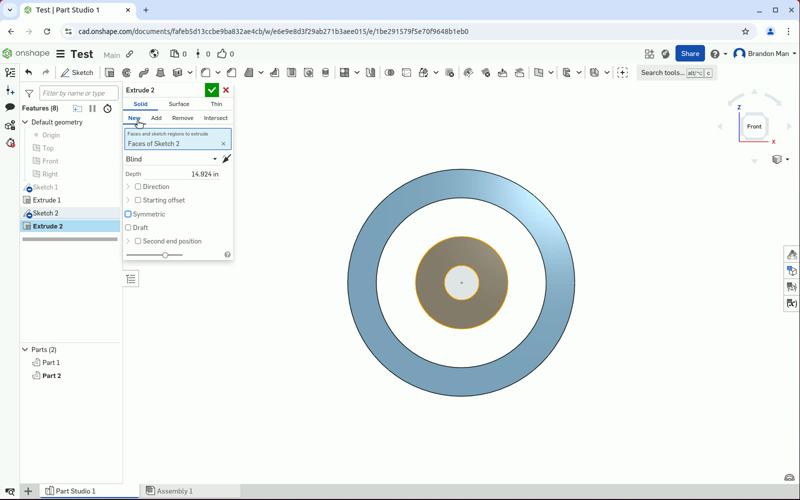
key(space)
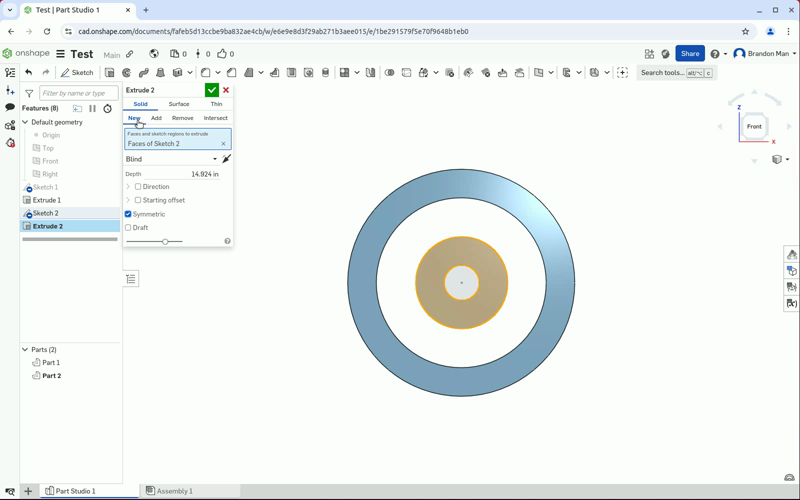
key(enter)
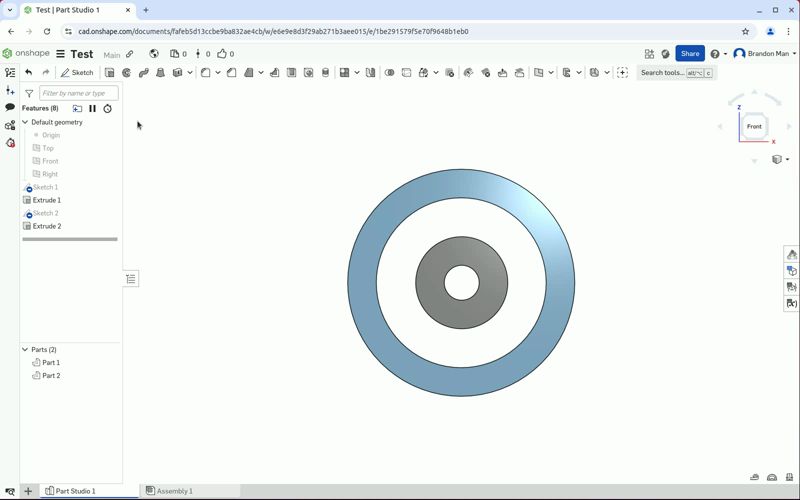
key(shift+h)
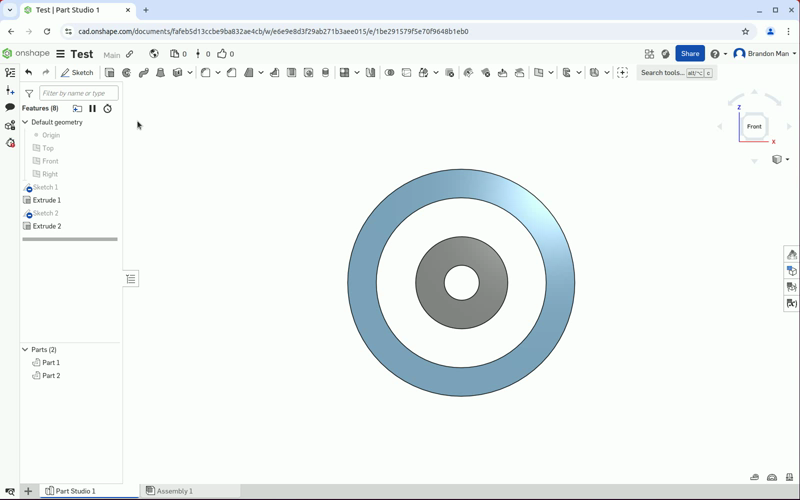
key(shift+h)
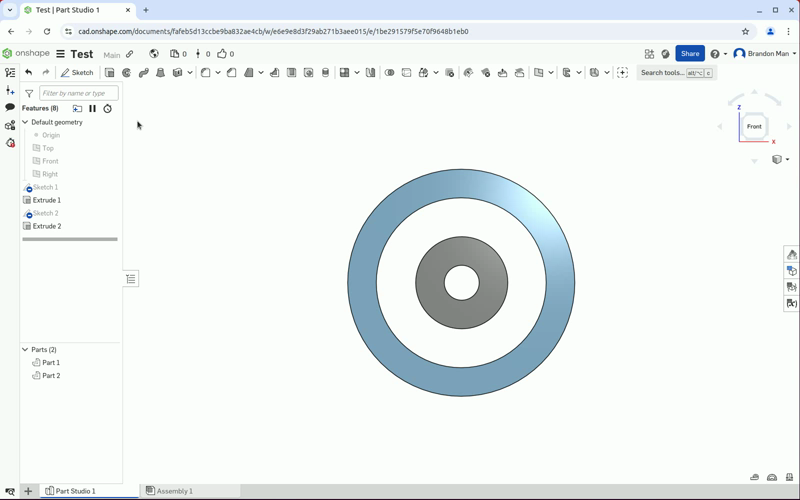
mouse_move(73, 189)
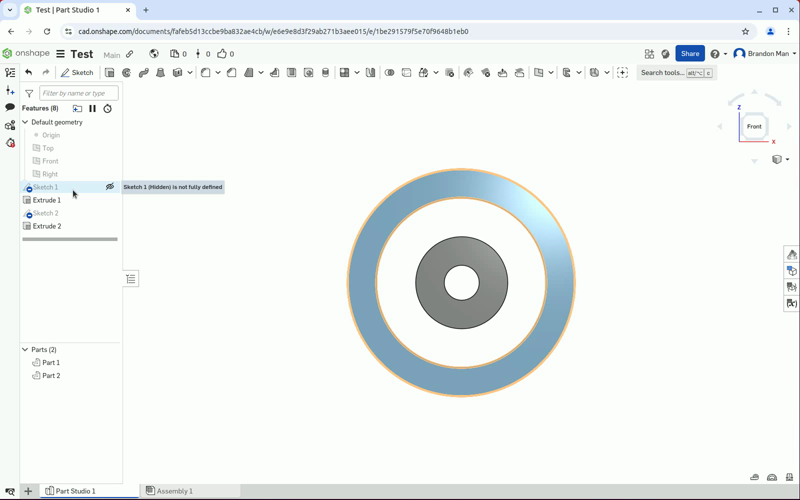
click(73, 189)
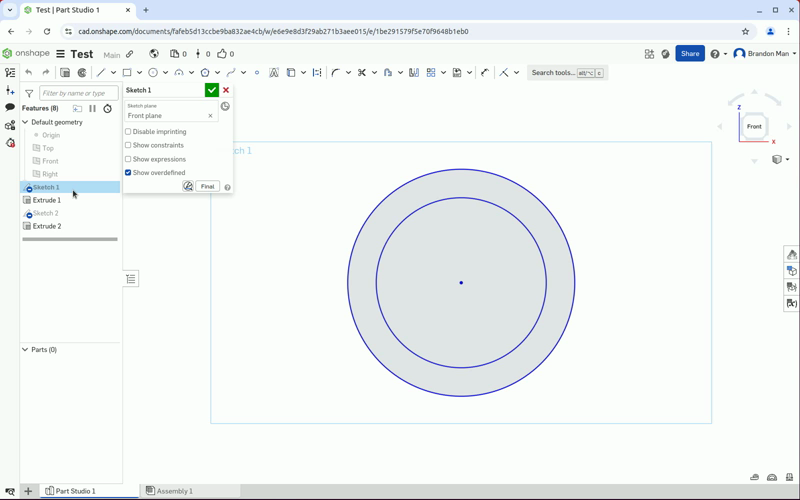
mouse_move(229, 92)
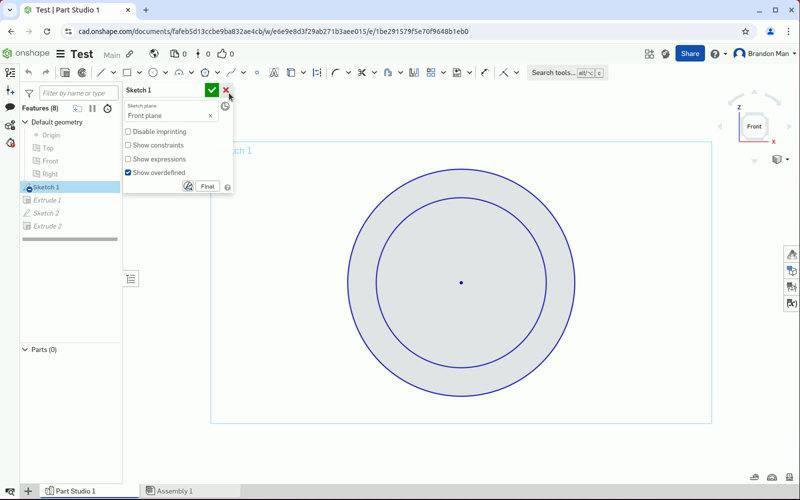
click(229, 92)
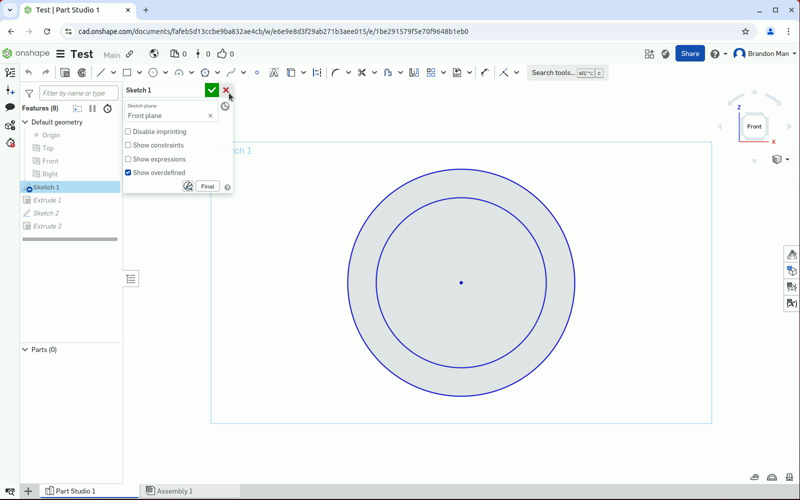
key(shift+s)
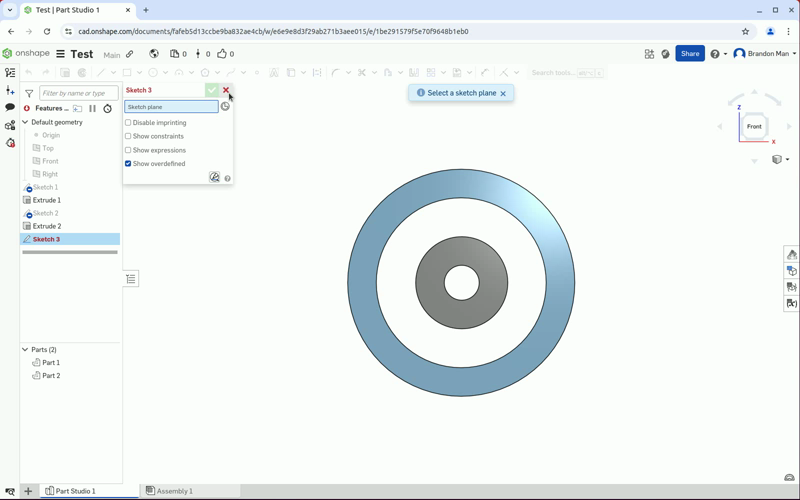
mouse_move(73, 163)
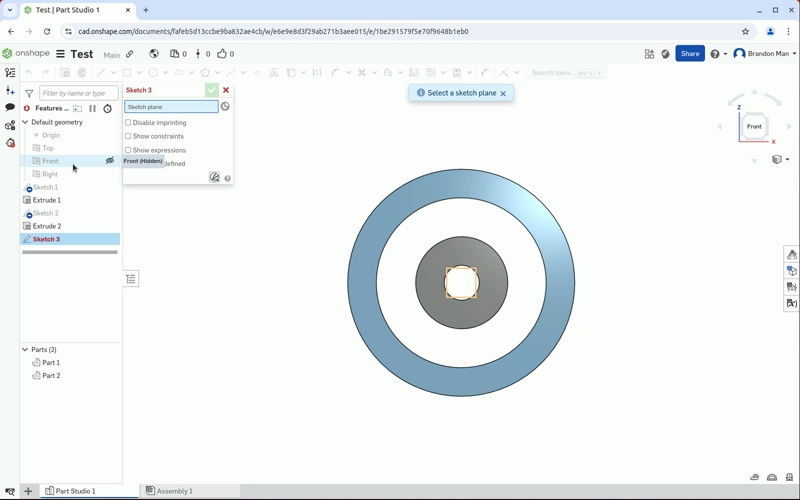
click(73, 163)
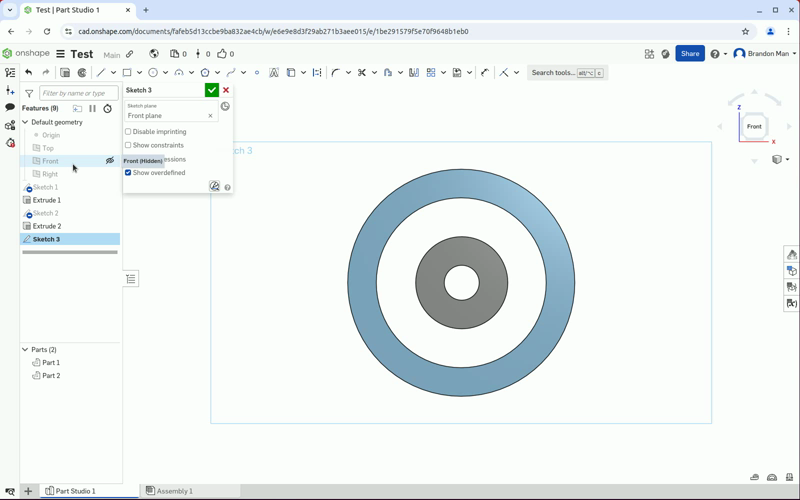
mouse_move(73, 352)
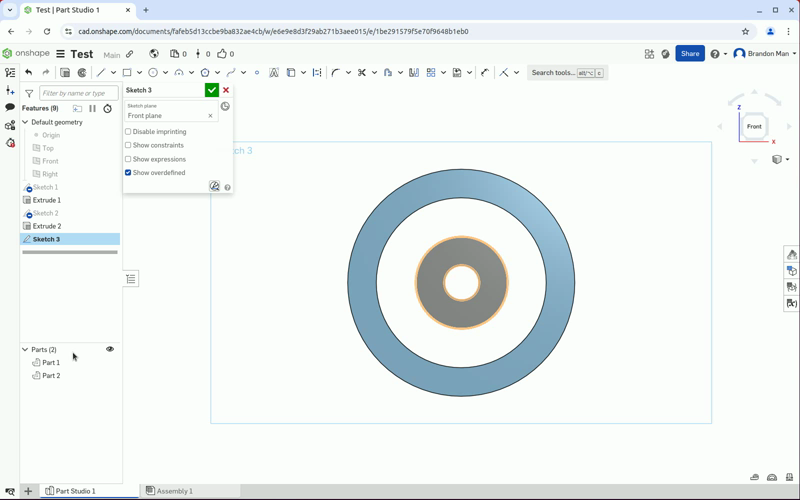
key(y)
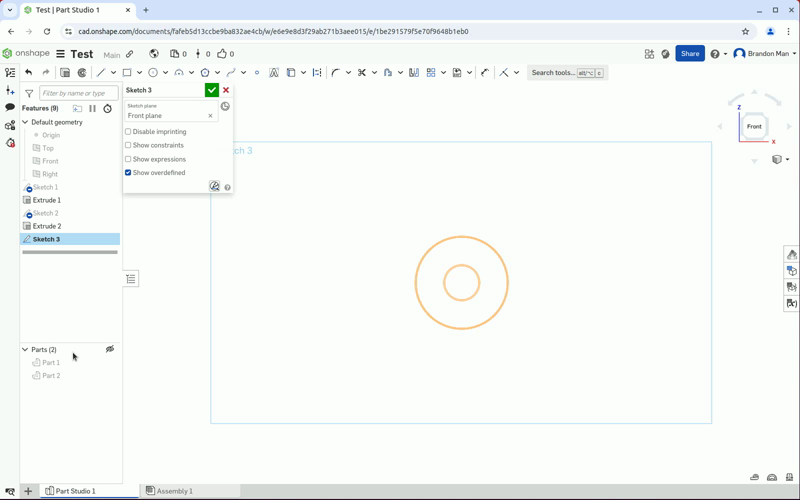
key(a)
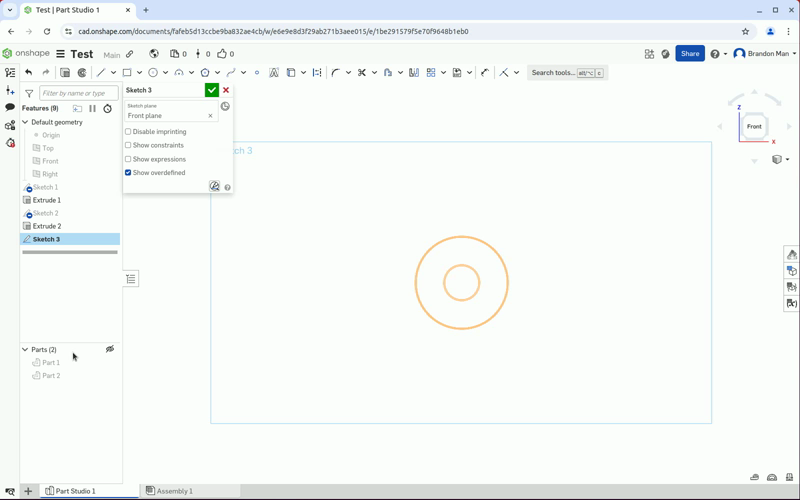
key_down(shift)
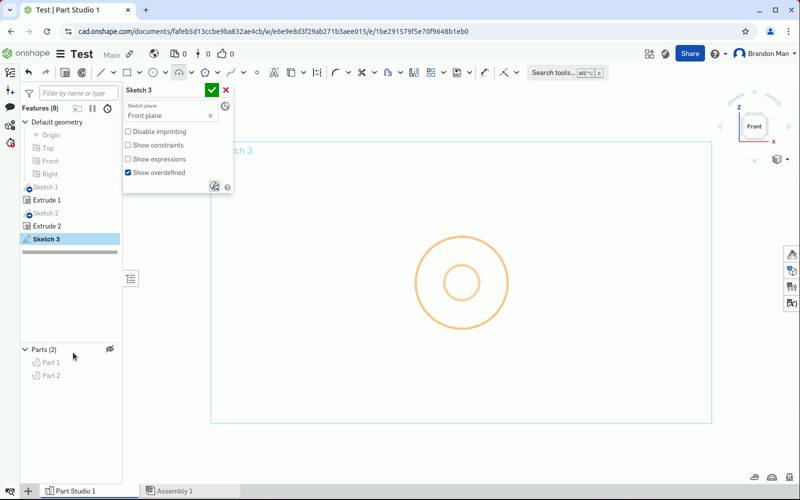
mouse_move(376, 282)
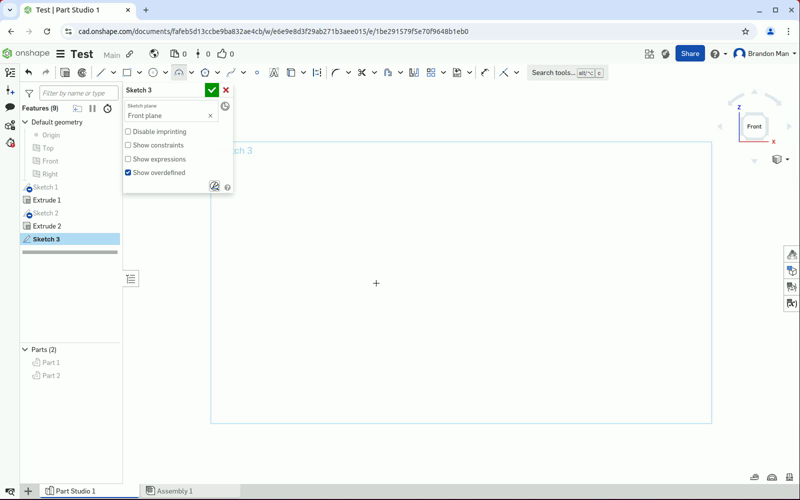
click(376, 282)
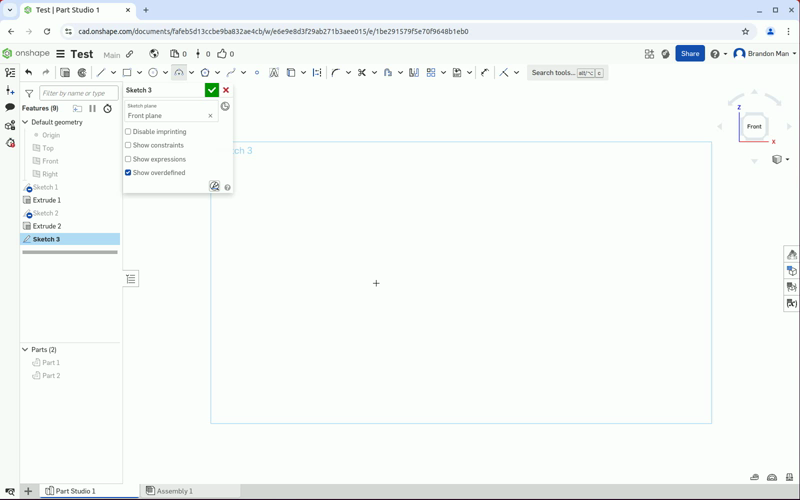
key_up(shift)
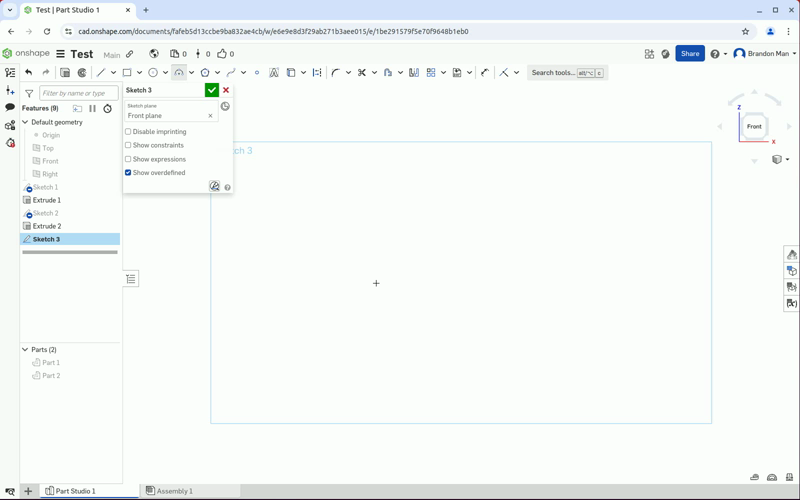
key_down(shift)
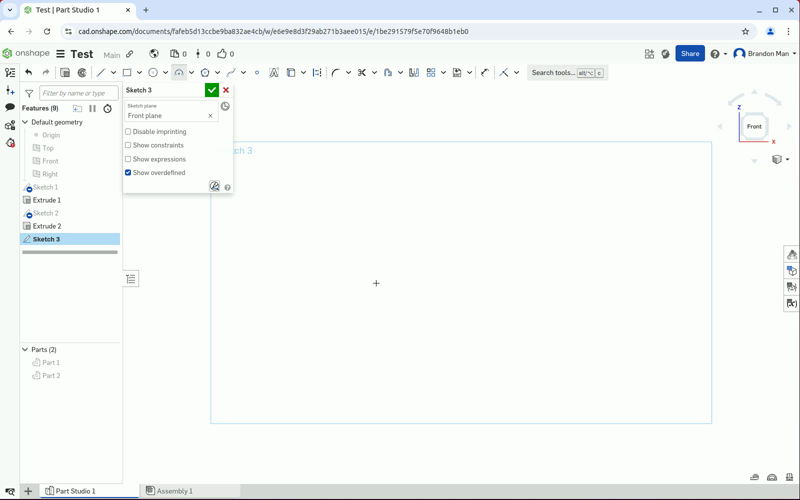
mouse_move(461, 367)
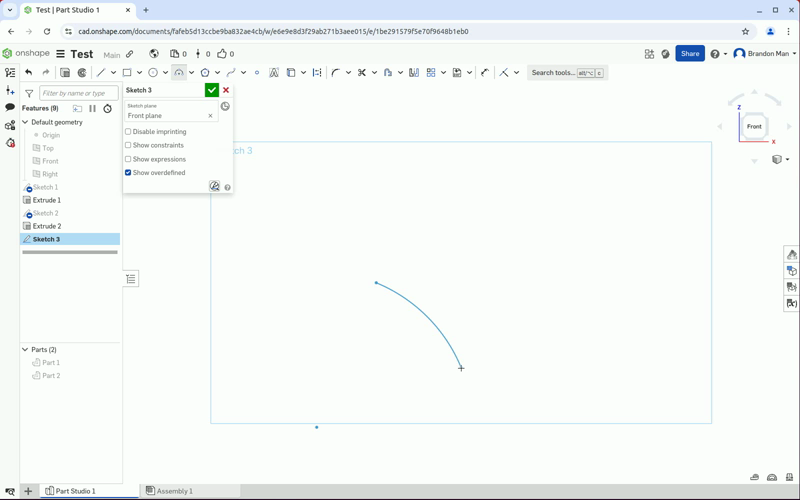
click(461, 367)
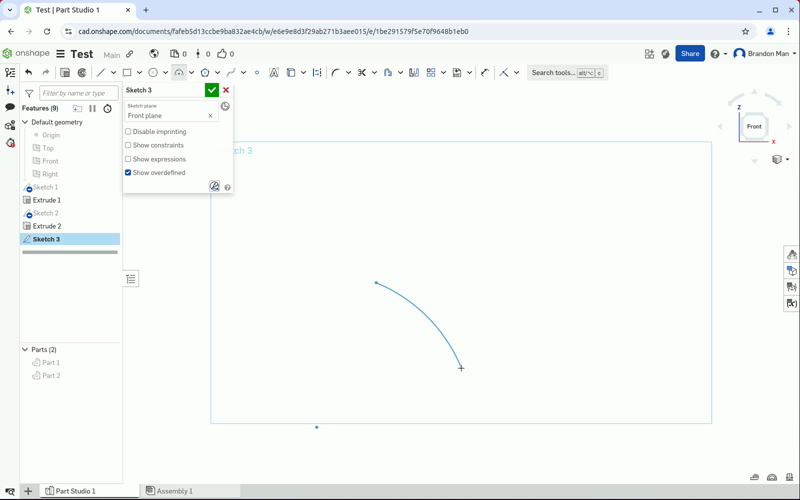
mouse_move(401, 342)
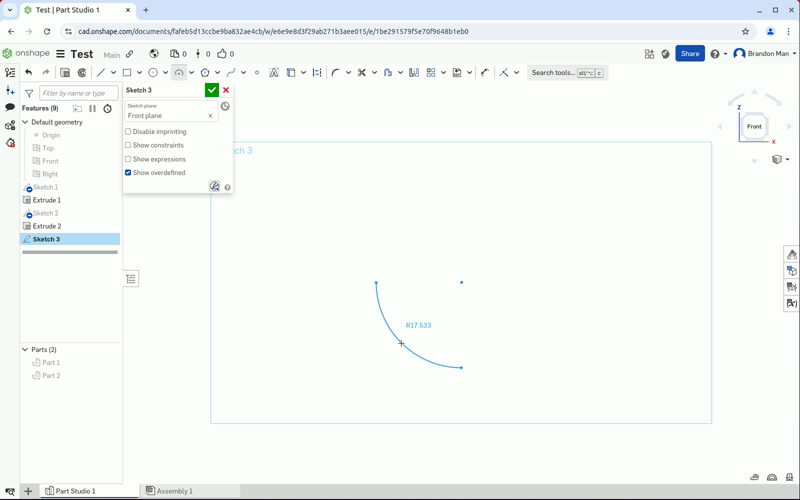
click(401, 342)
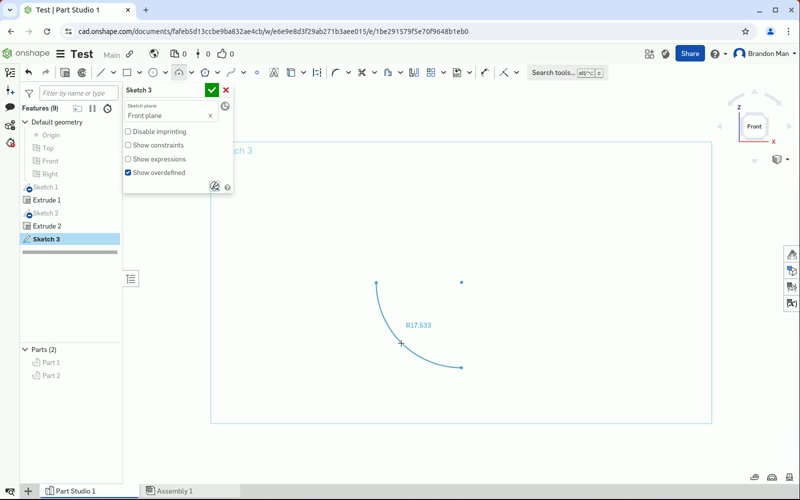
key_up(shift)
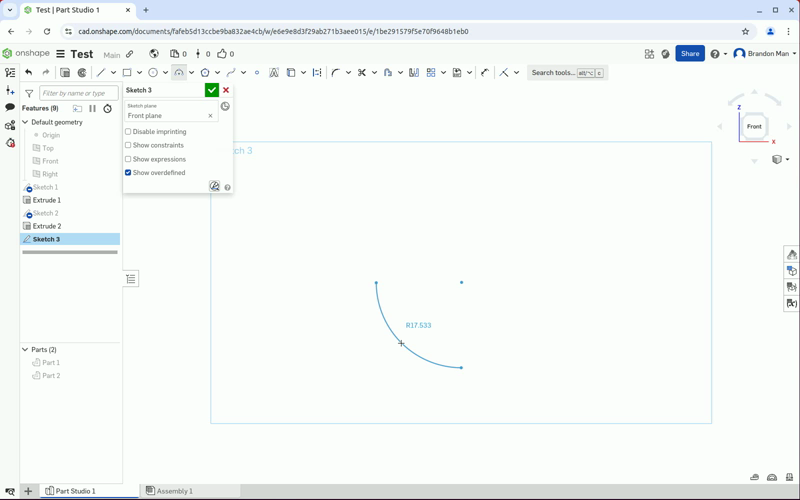
mouse_move(461, 367)
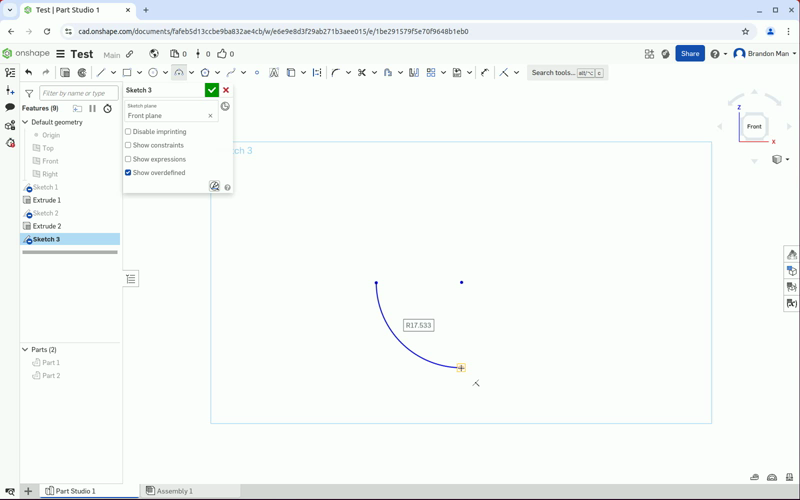
click(461, 367)
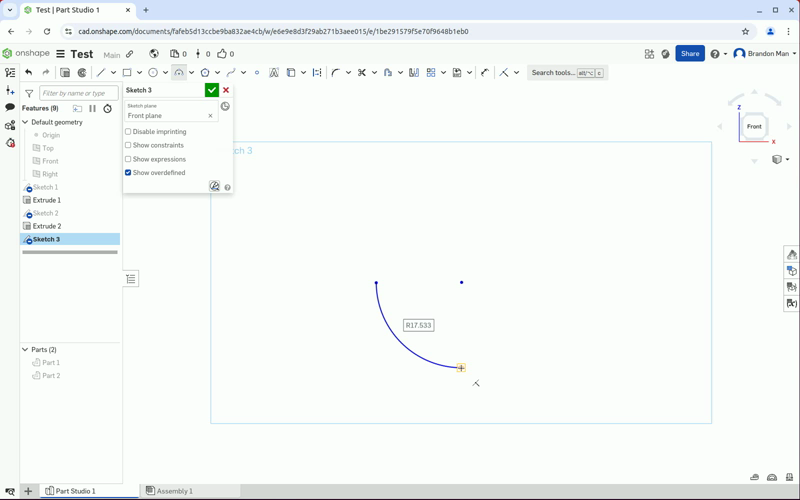
key_down(shift)
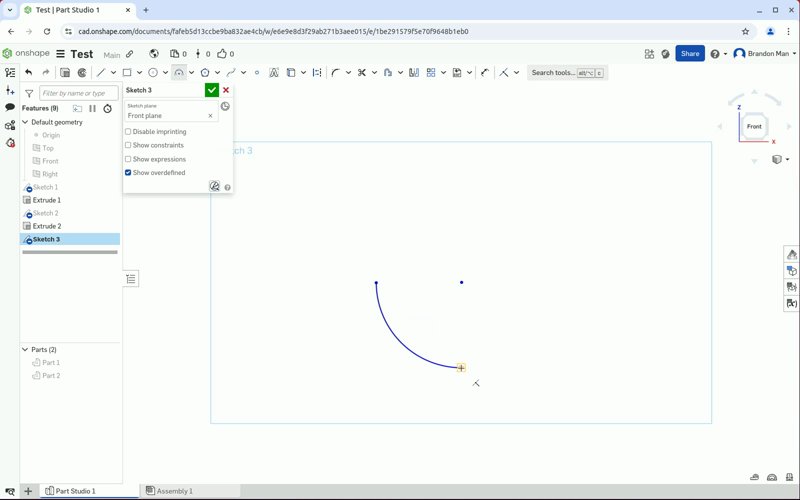
mouse_move(461, 328)
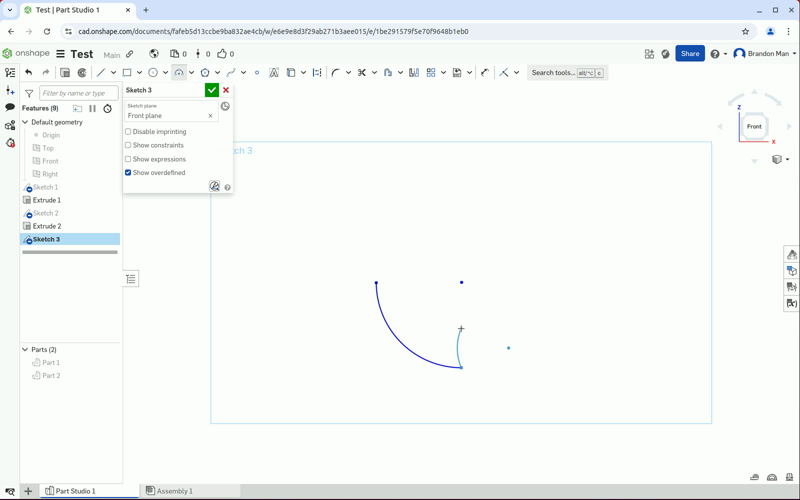
click(461, 328)
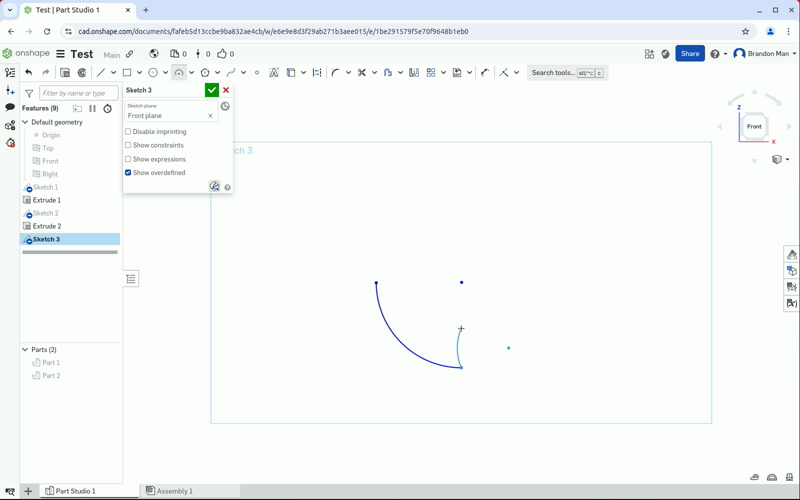
mouse_move(441, 348)
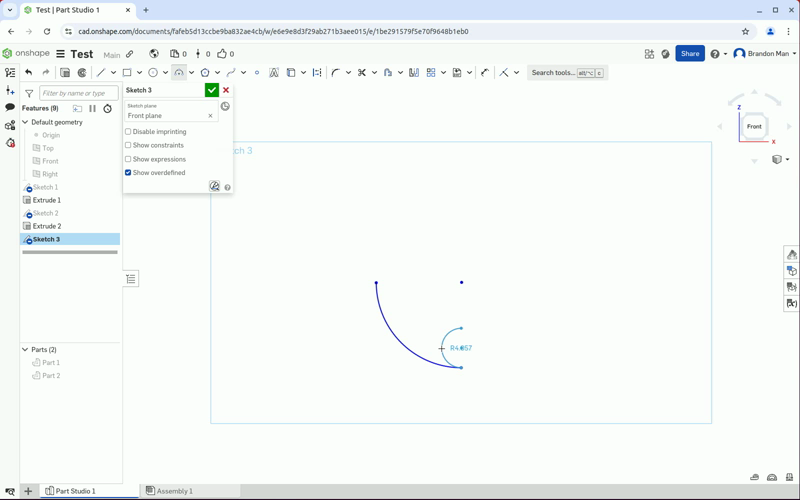
click(441, 348)
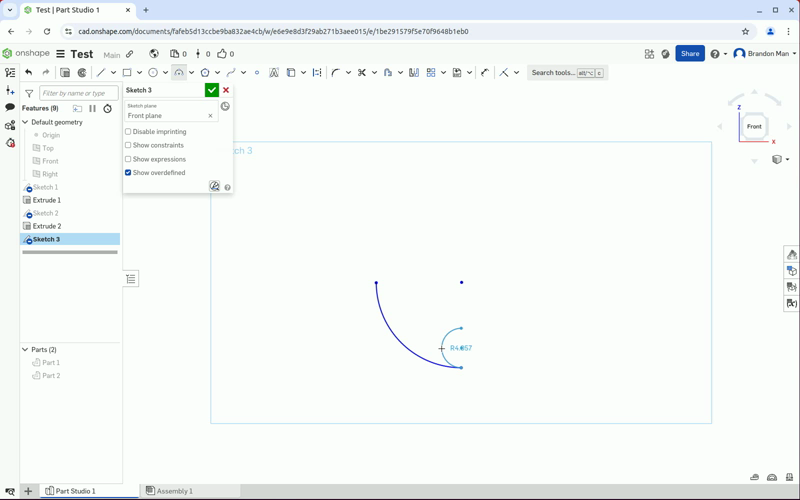
key_up(shift)
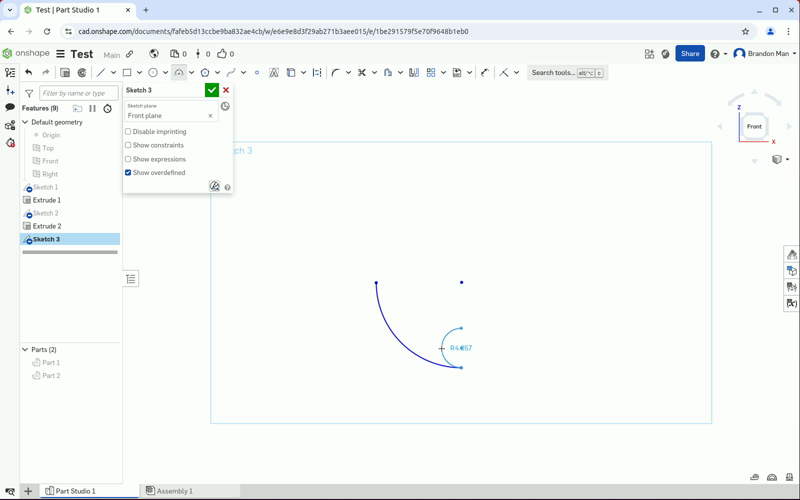
mouse_move(461, 328)
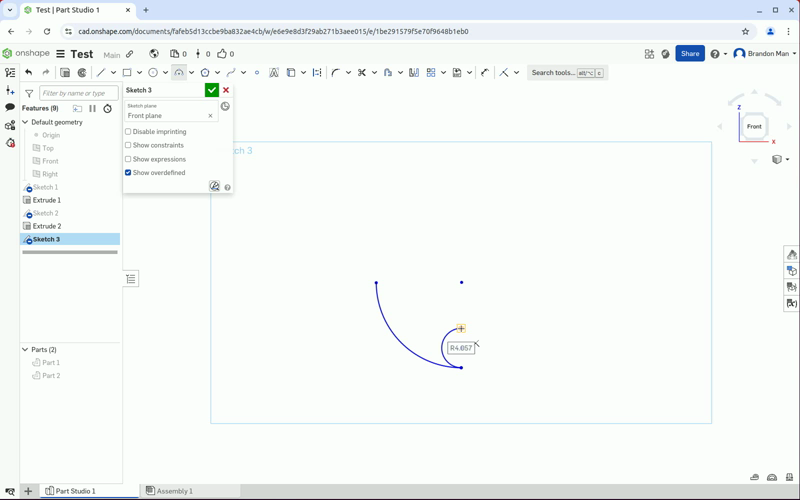
click(461, 328)
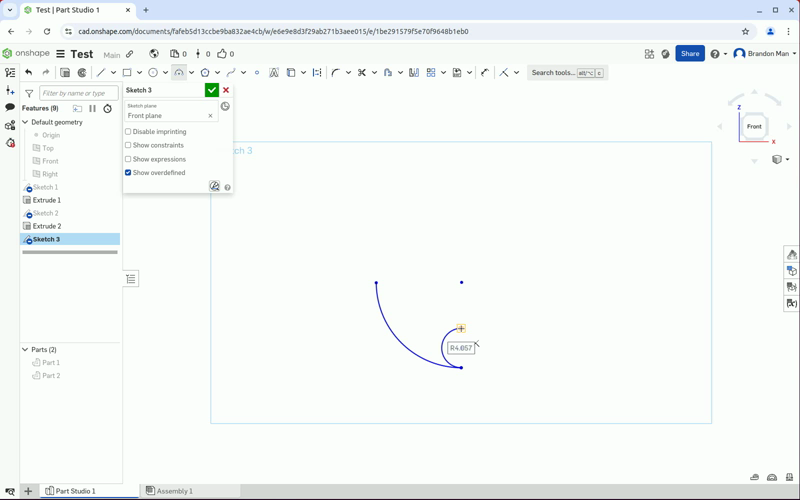
key_down(shift)
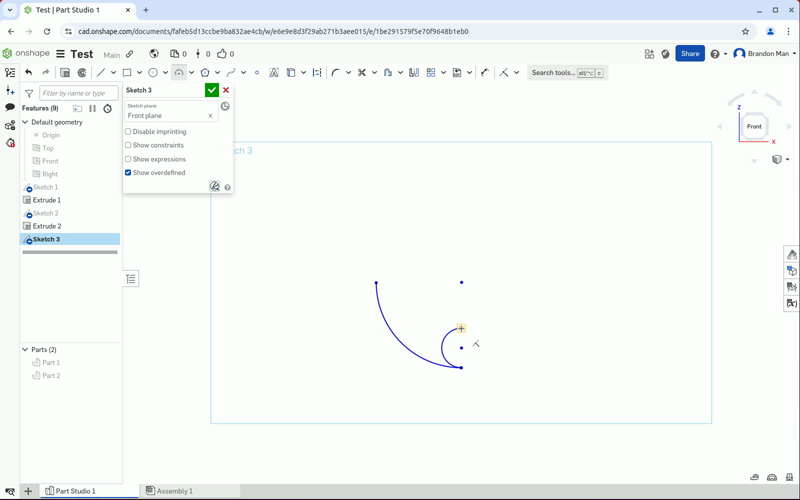
mouse_move(415, 282)
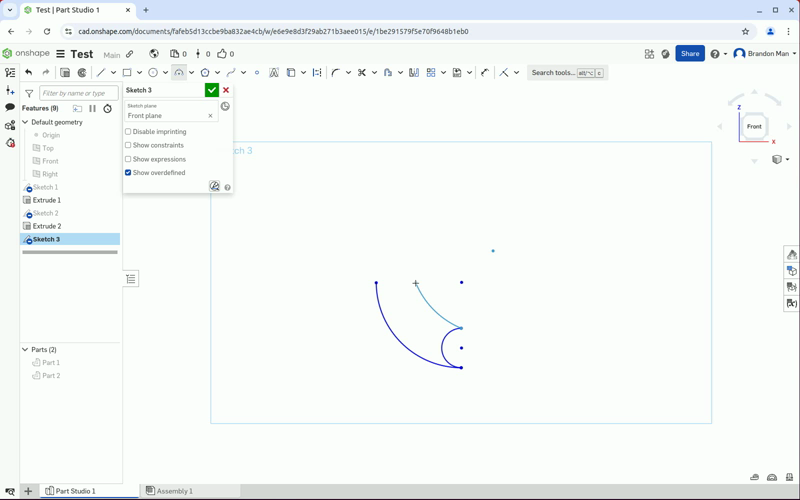
click(415, 282)
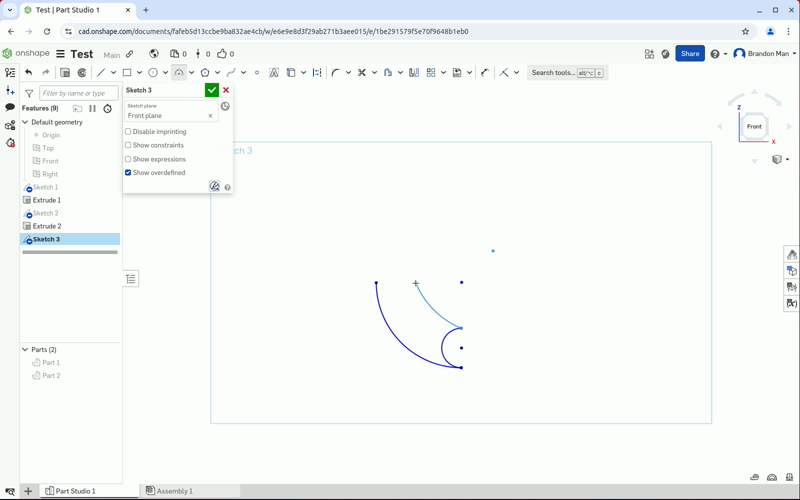
mouse_move(429, 315)
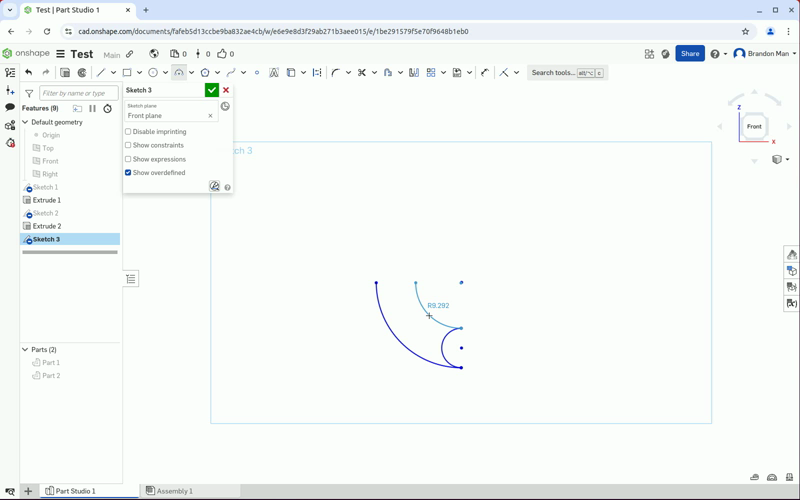
click(429, 315)
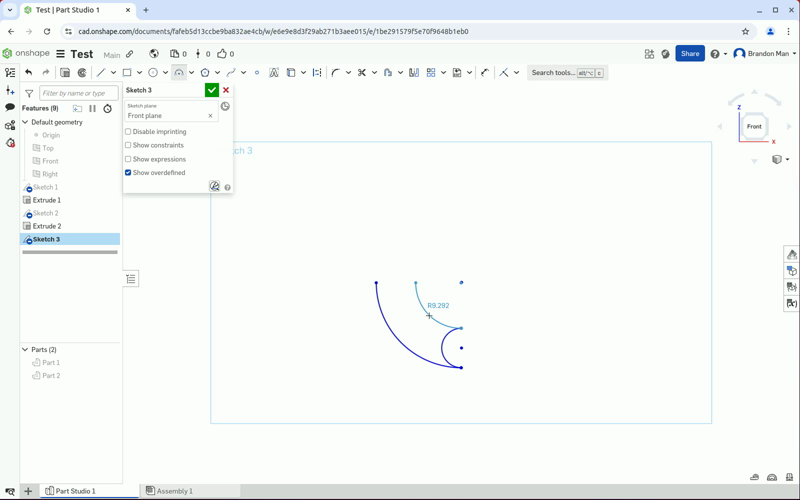
key_up(shift)
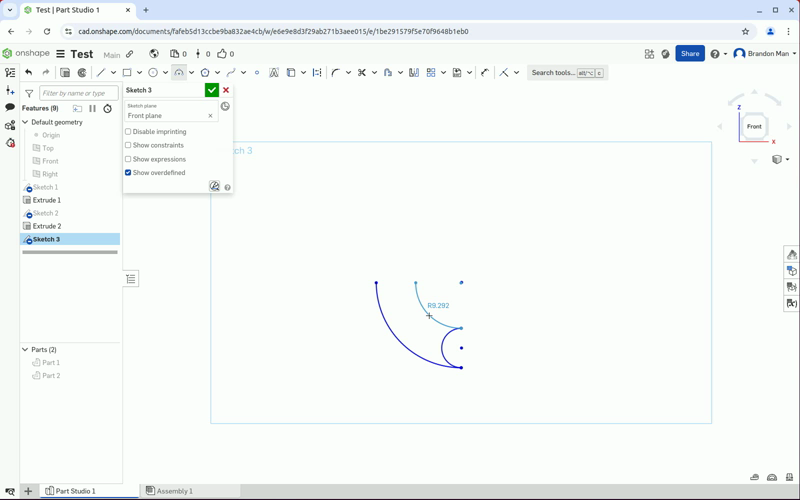
mouse_move(415, 282)
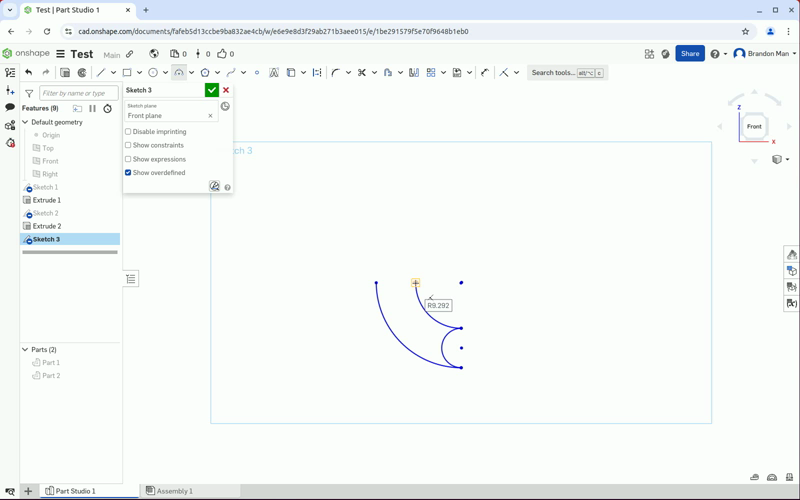
click(415, 282)
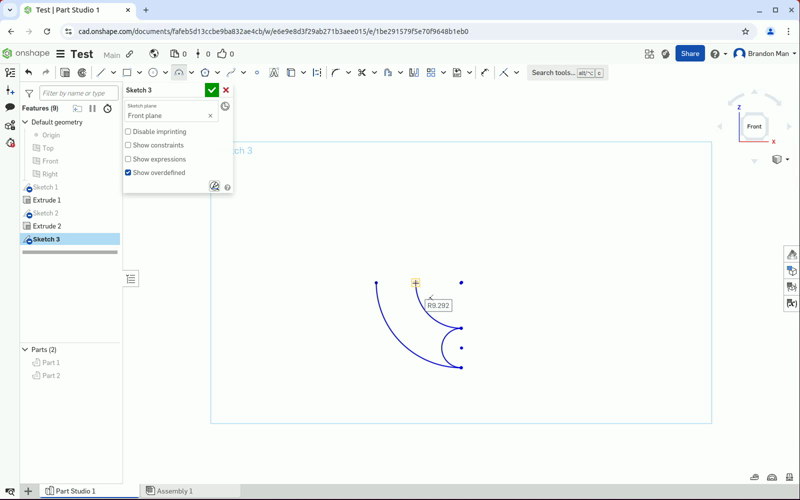
mouse_move(376, 282)
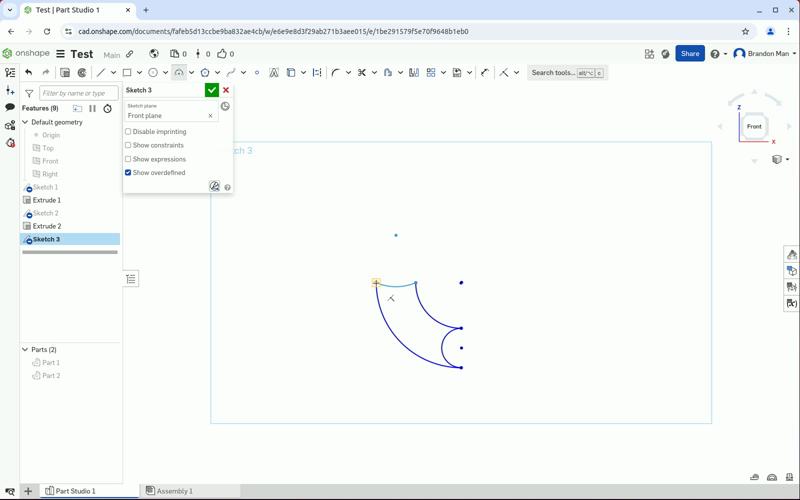
click(376, 282)
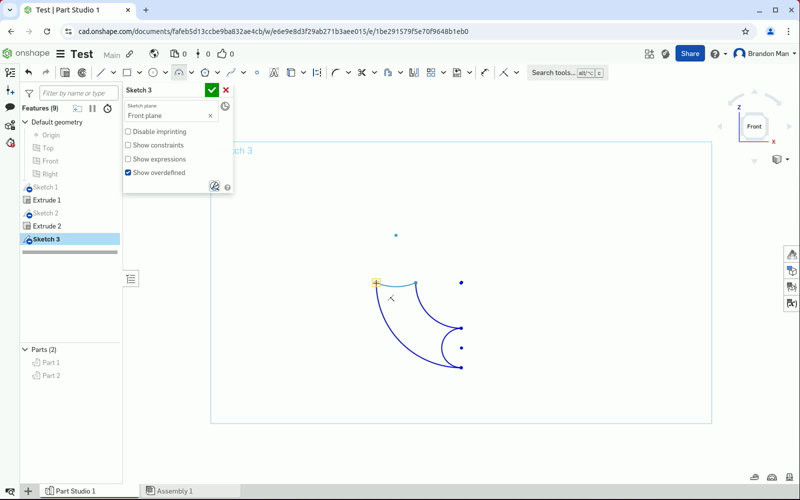
key_down(shift)
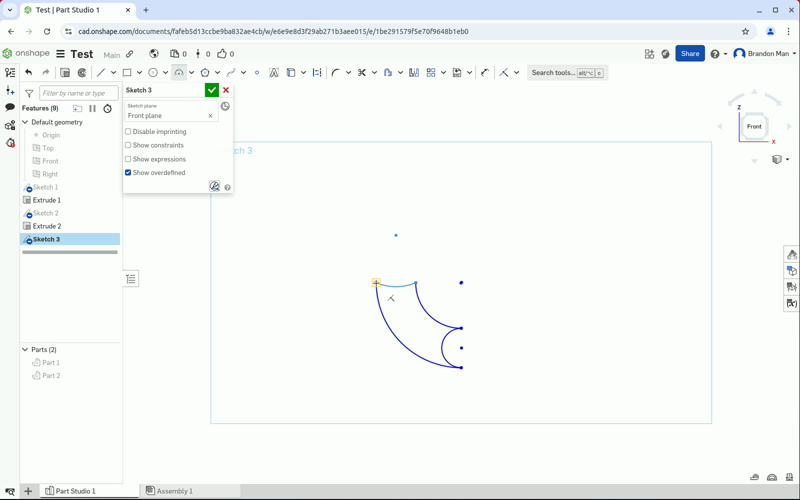
mouse_move(395, 302)
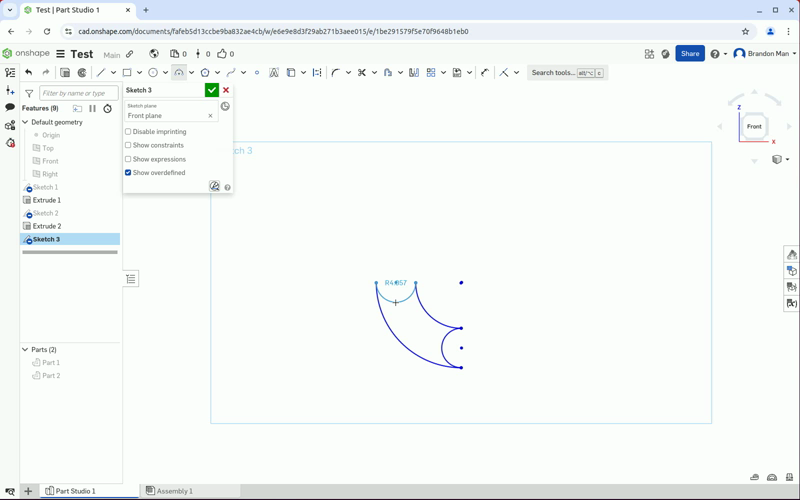
click(395, 302)
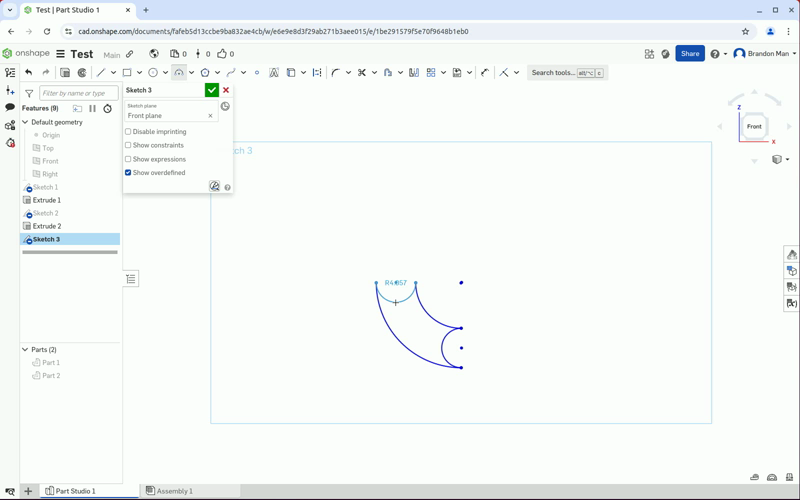
key_up(shift)
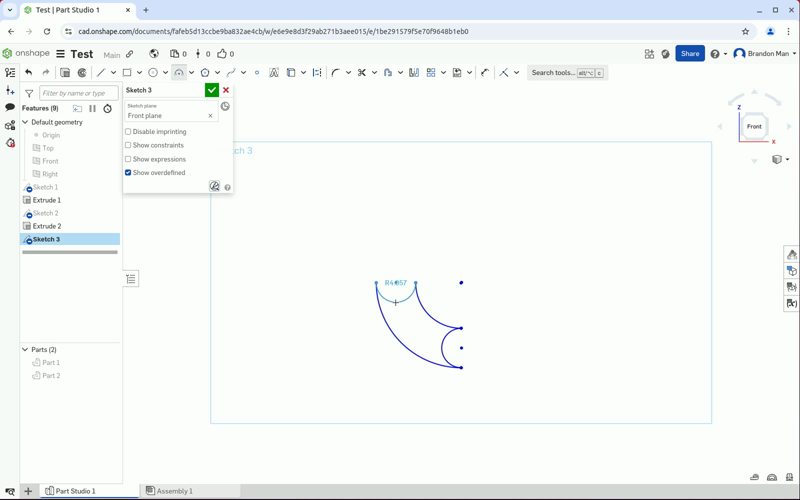
key(esc)
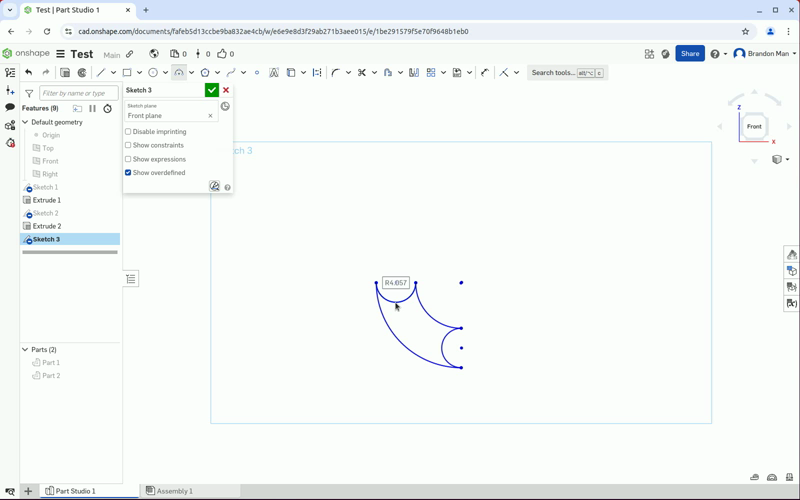
mouse_move(419, 311)
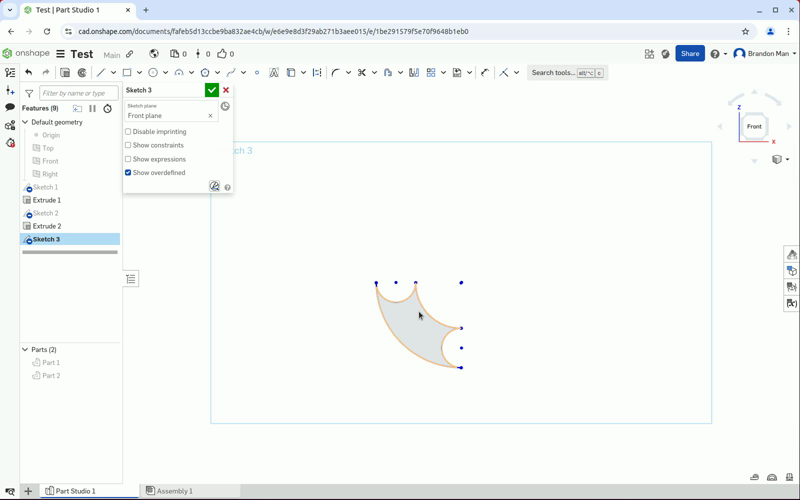
click(419, 311)
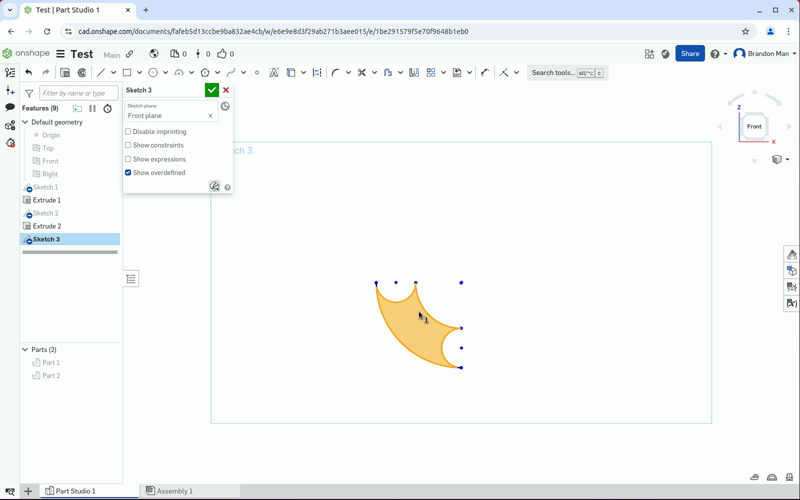
mouse_move(73, 352)
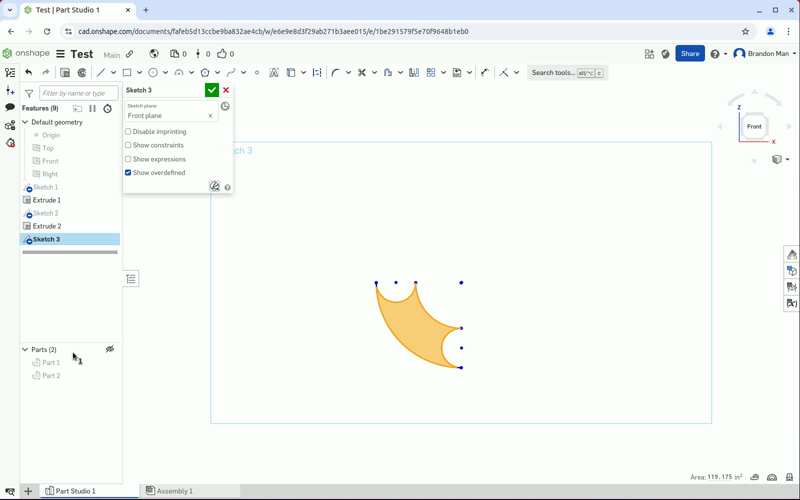
key(shift+y)
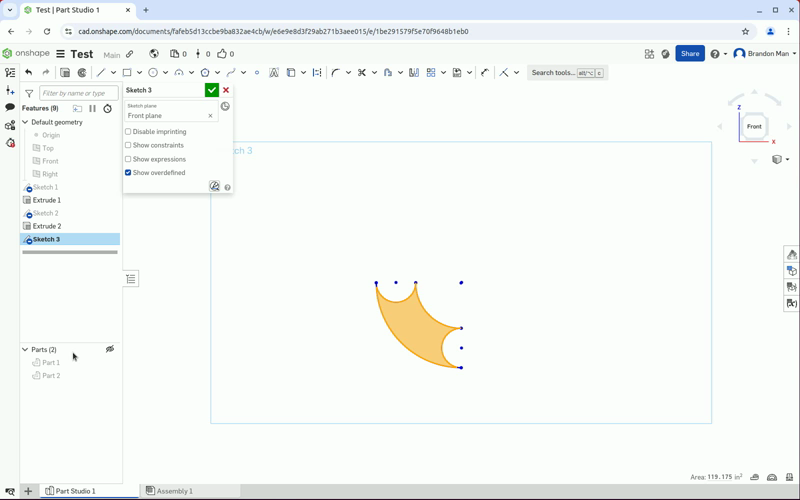
key(shift+e)
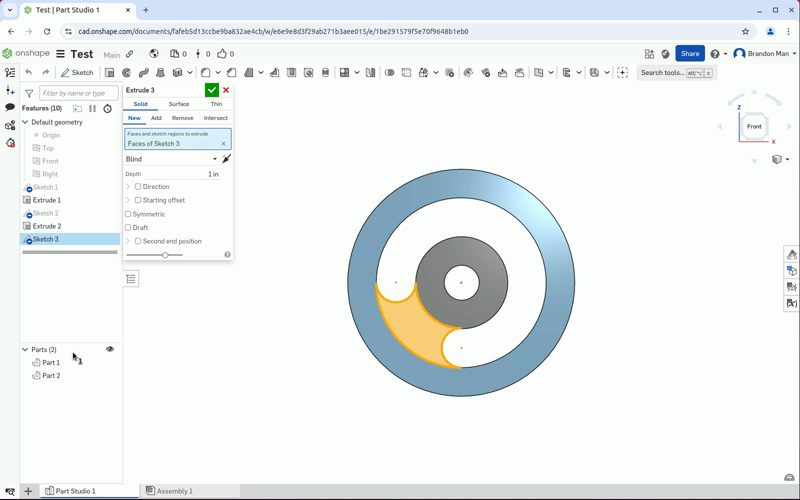
mouse_move(143, 106)
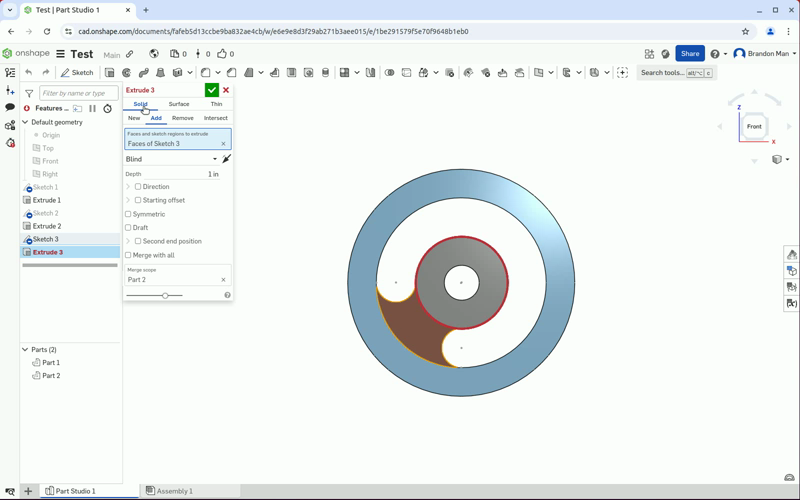
click(143, 106)
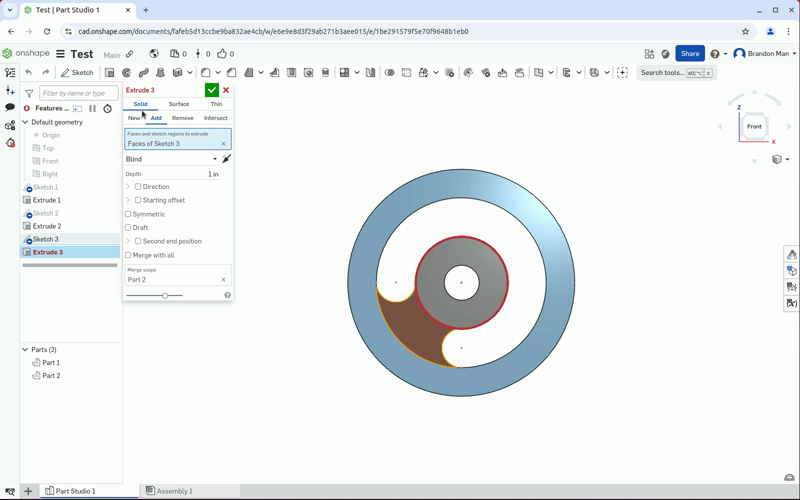
mouse_move(137, 120)
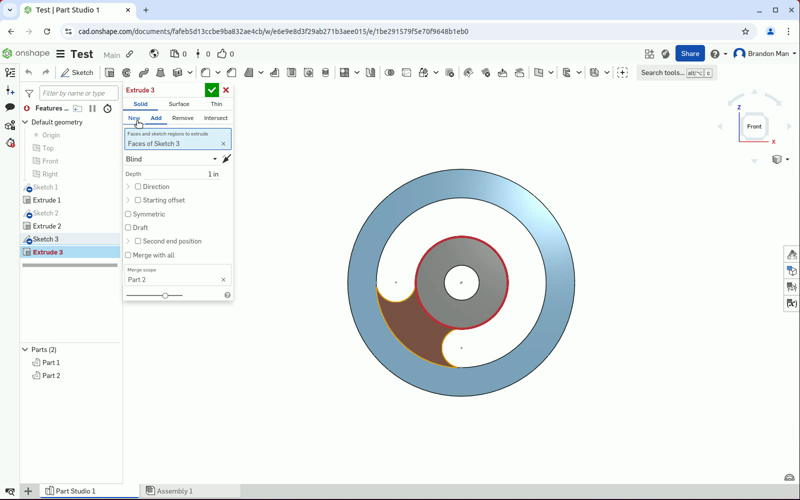
click(137, 120)
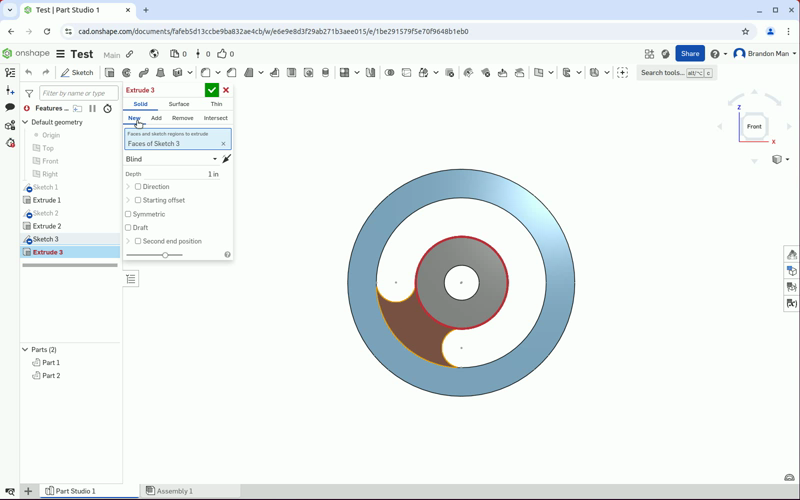
key(tab, 4)
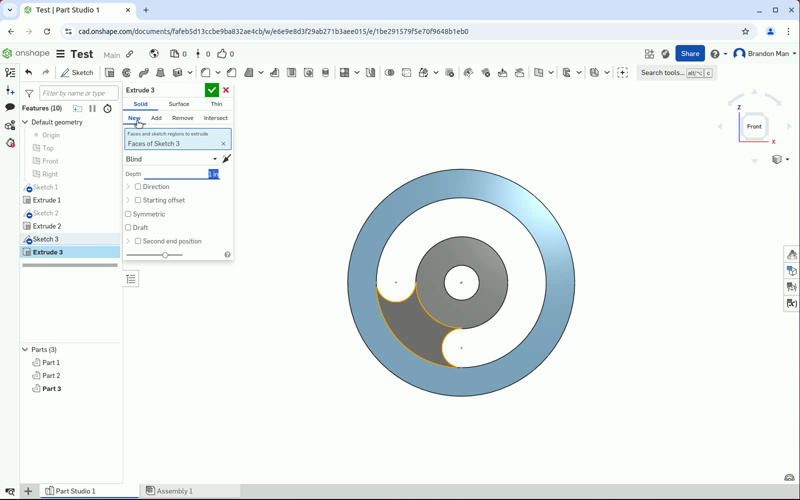
text(4.574)
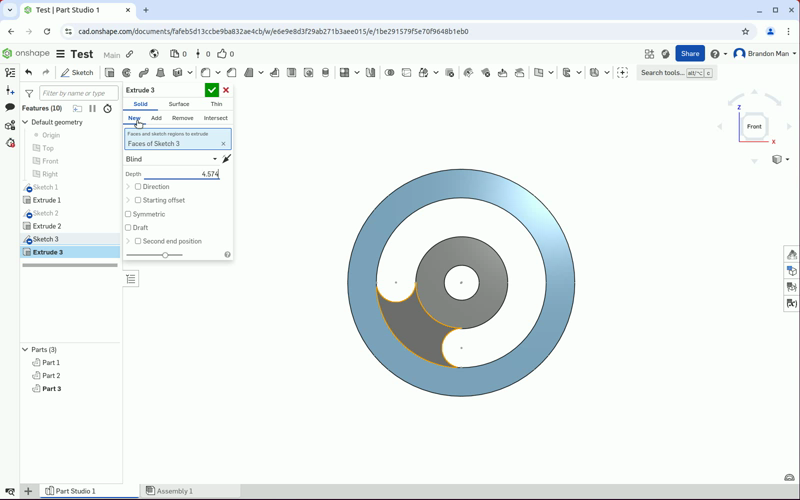
key(enter)
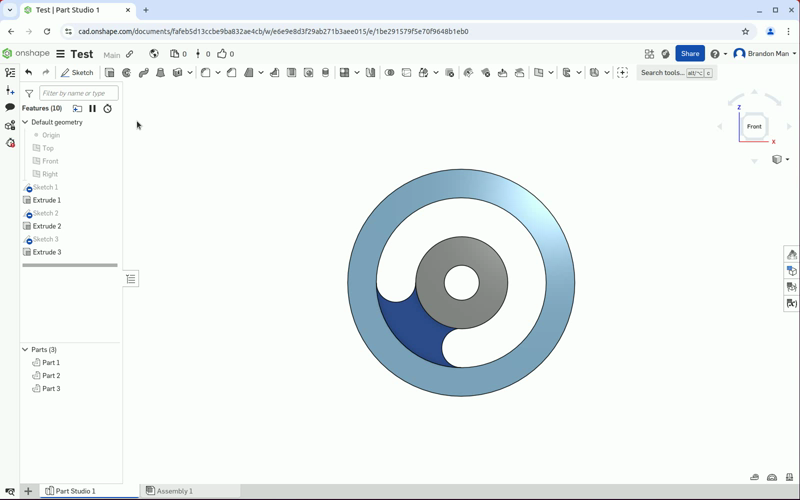
key(shift+h)
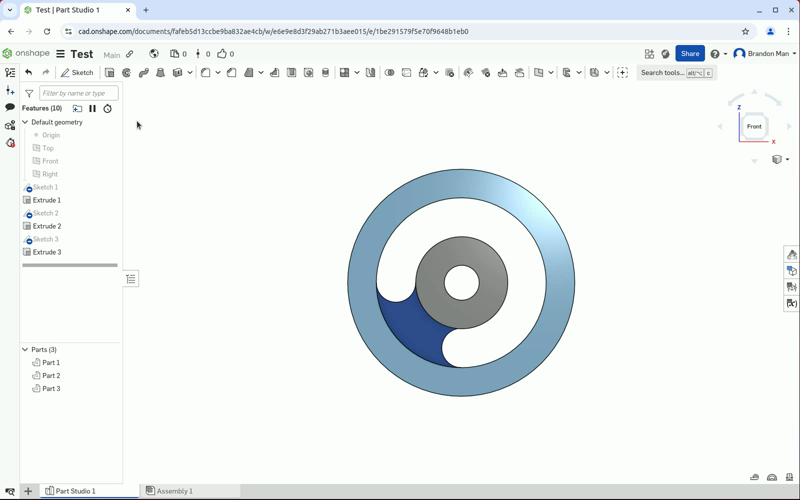
key(shift+h)
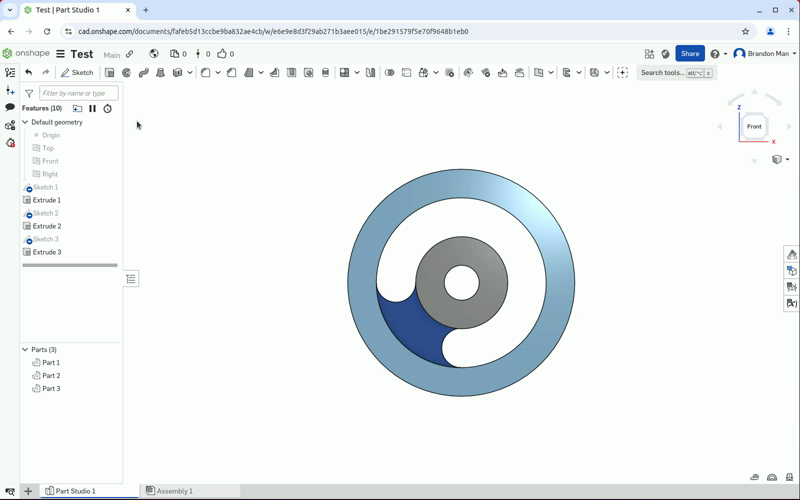
mouse_move(73, 189)
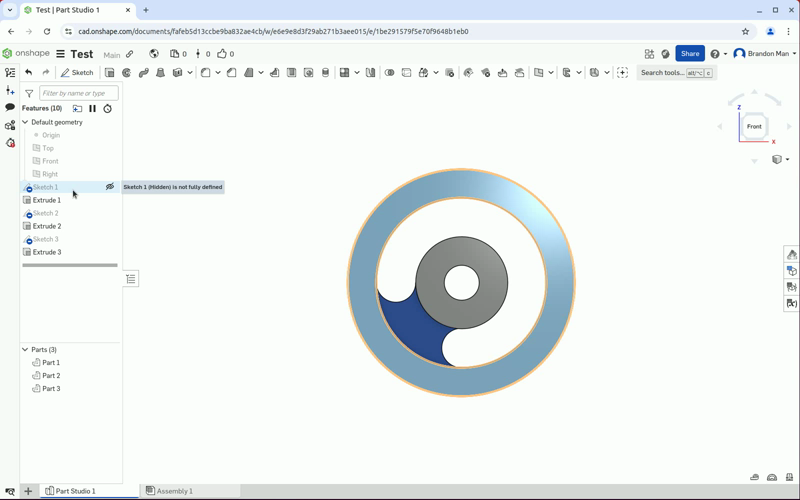
click(73, 189)
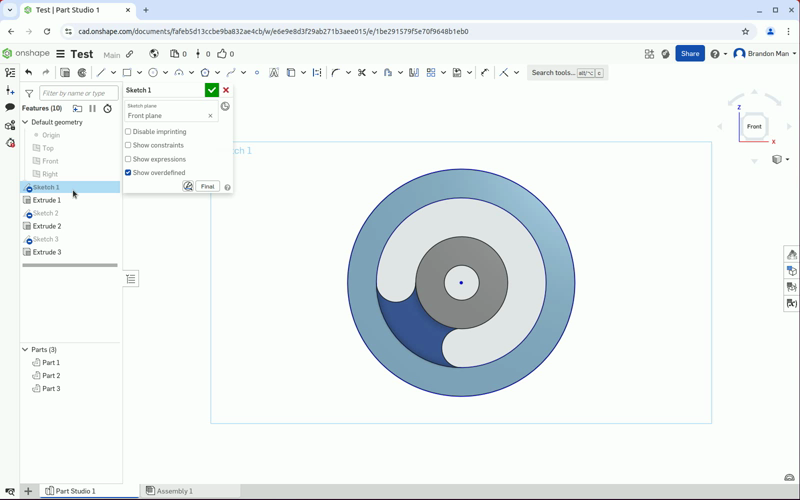
mouse_move(229, 92)
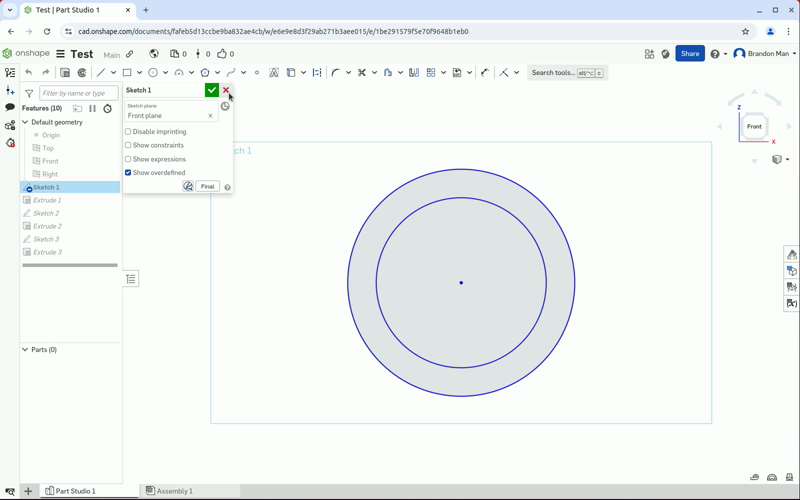
click(229, 92)
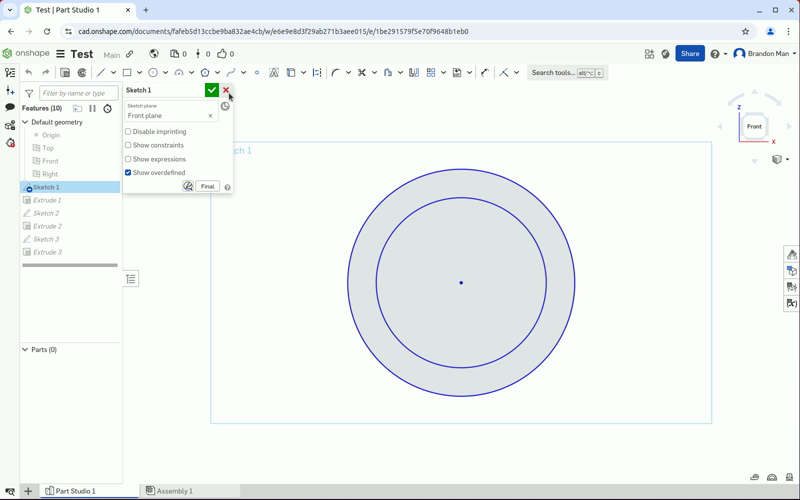
key(shift+s)
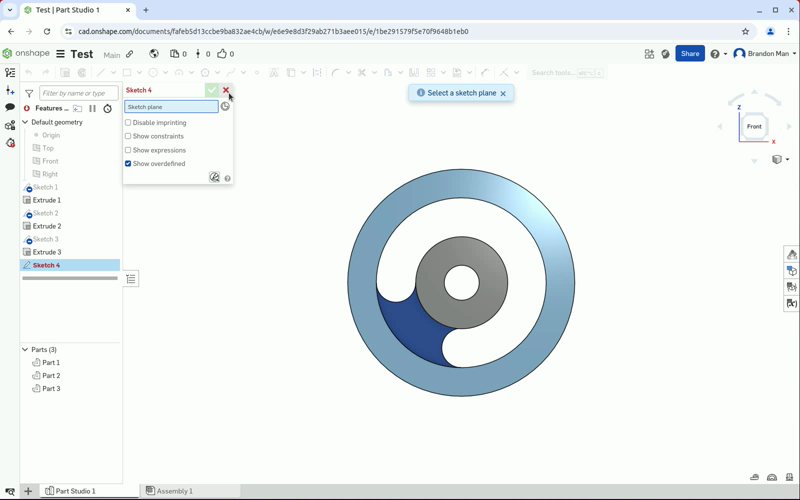
mouse_move(73, 163)
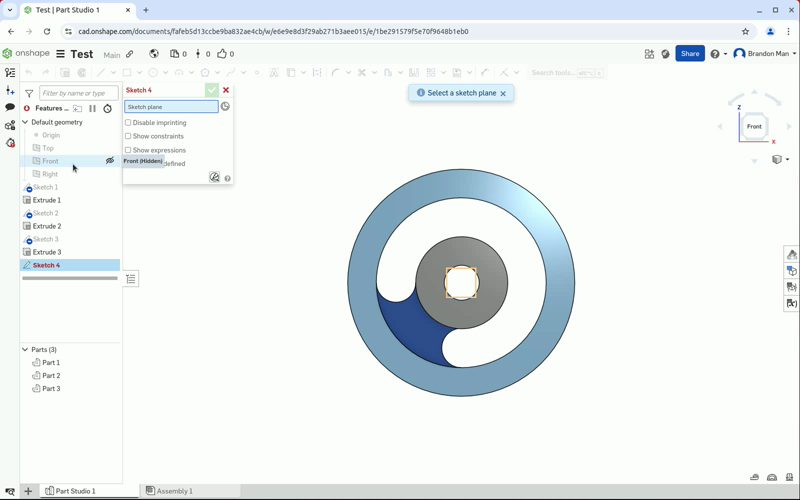
click(73, 163)
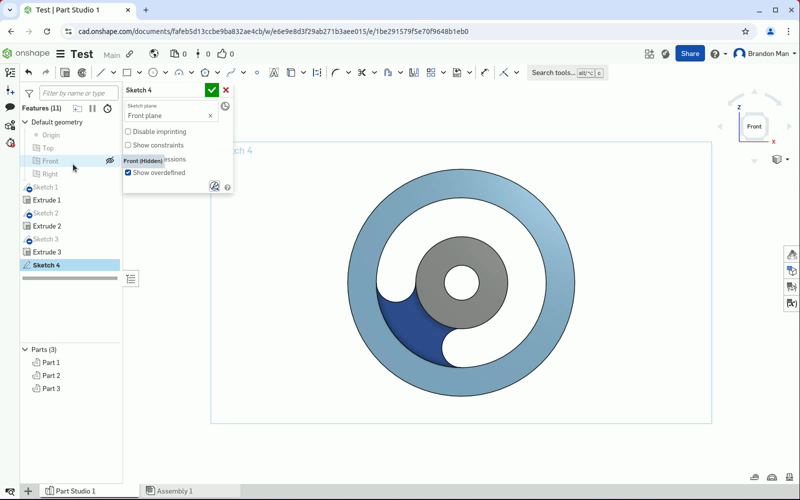
mouse_move(73, 352)
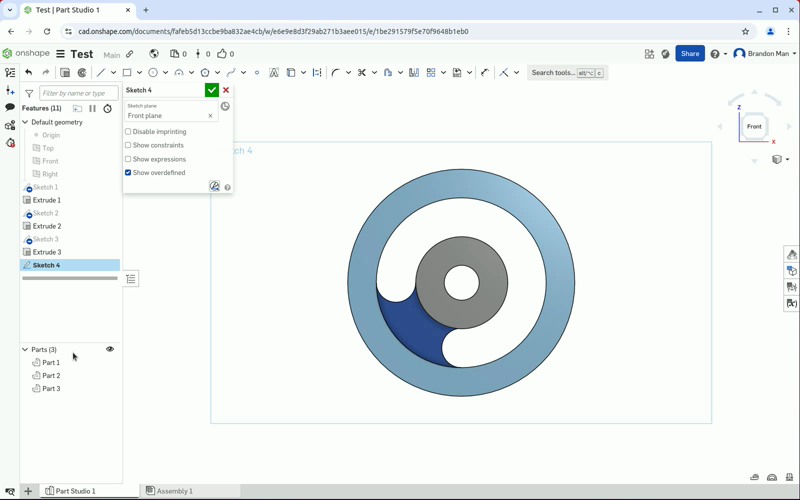
key(y)
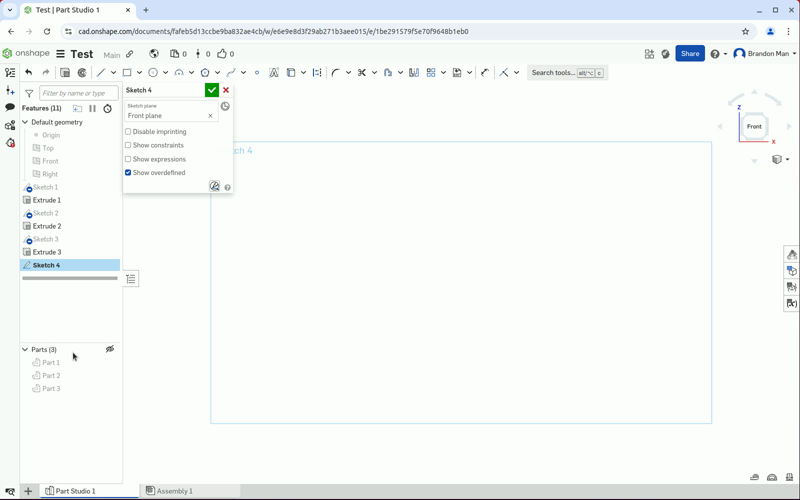
key(a)
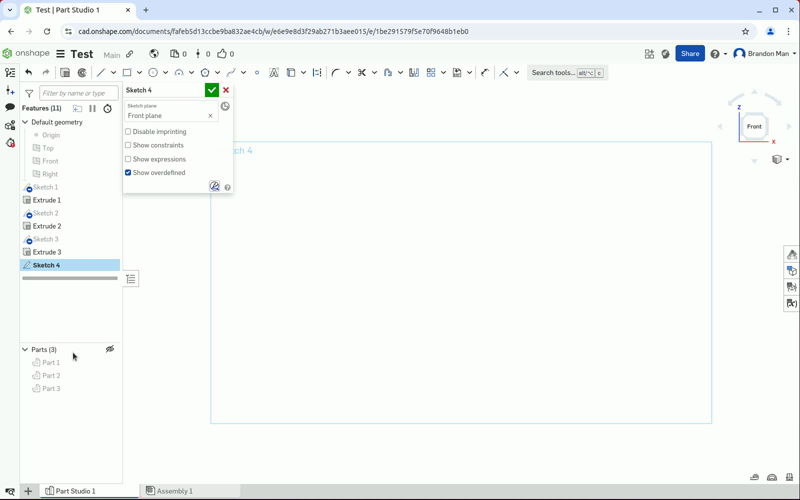
key_down(shift)
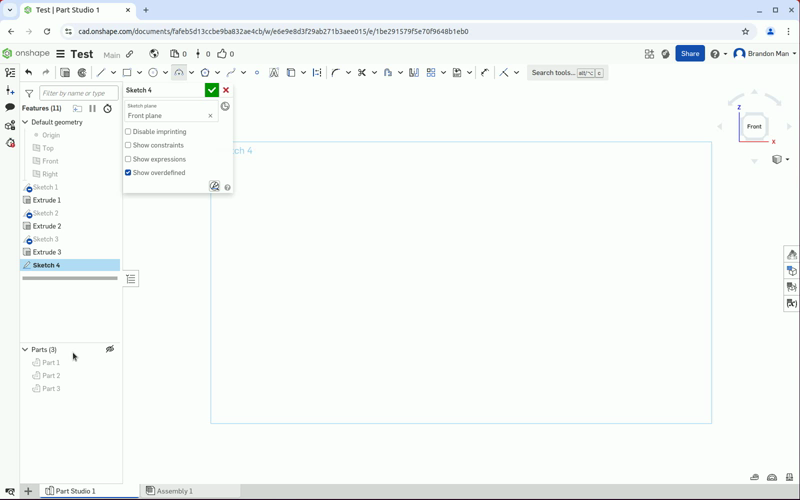
mouse_move(376, 282)
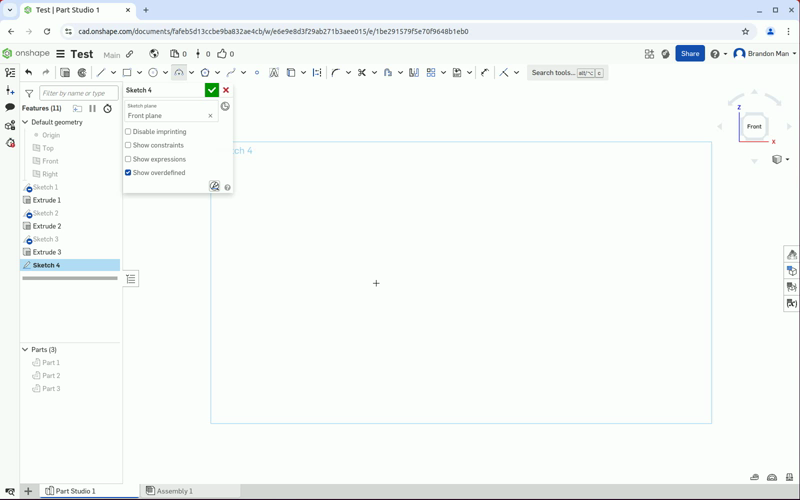
click(376, 282)
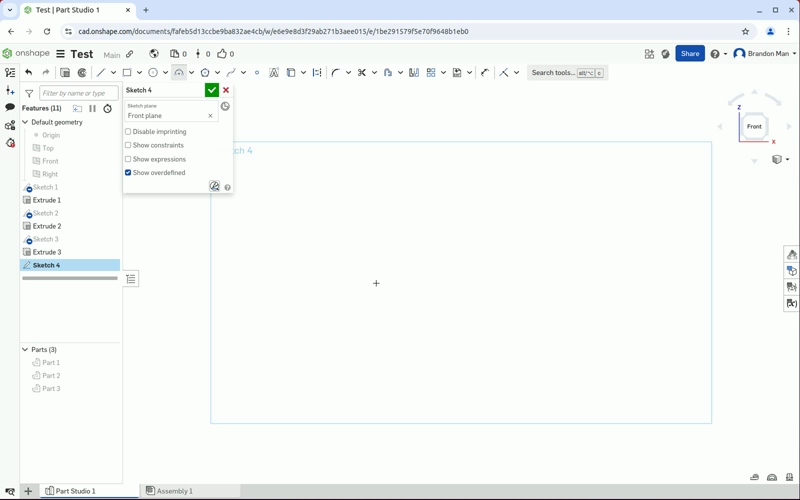
key_up(shift)
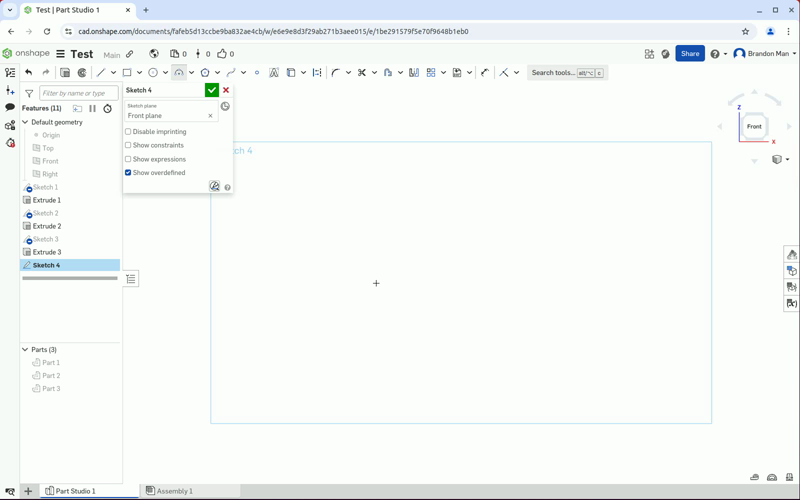
key_down(shift)
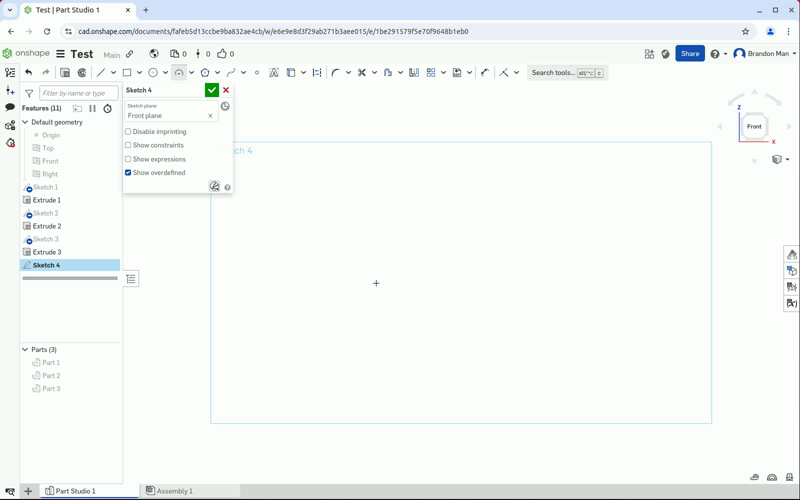
mouse_move(415, 282)
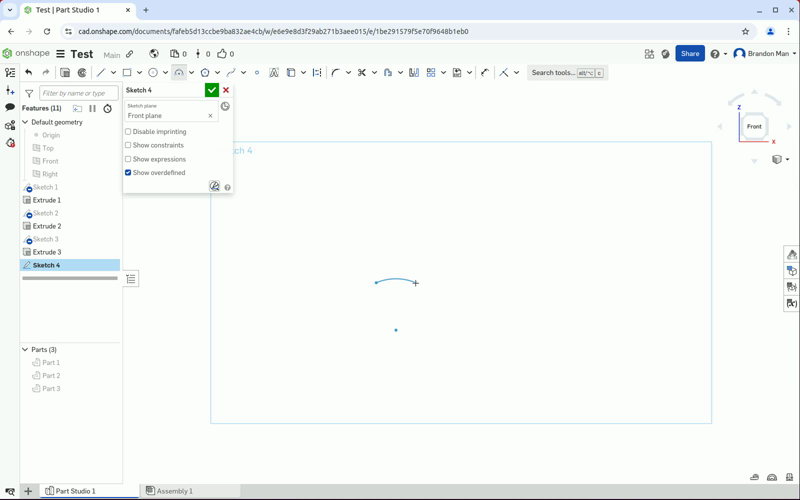
click(415, 282)
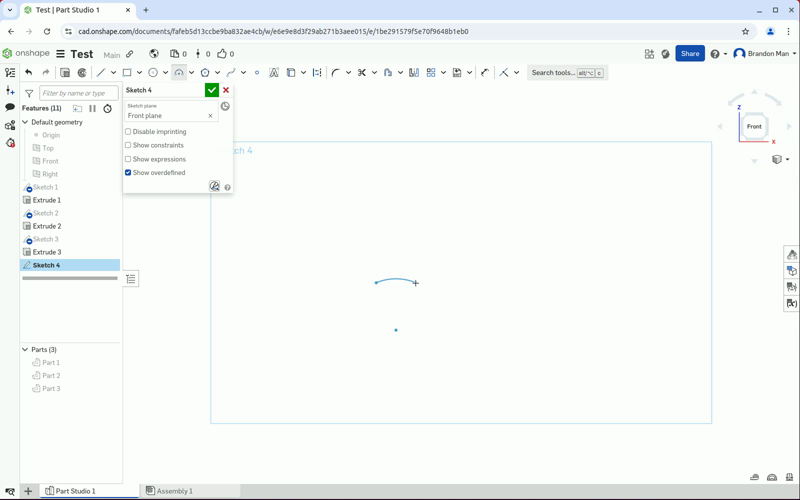
mouse_move(395, 263)
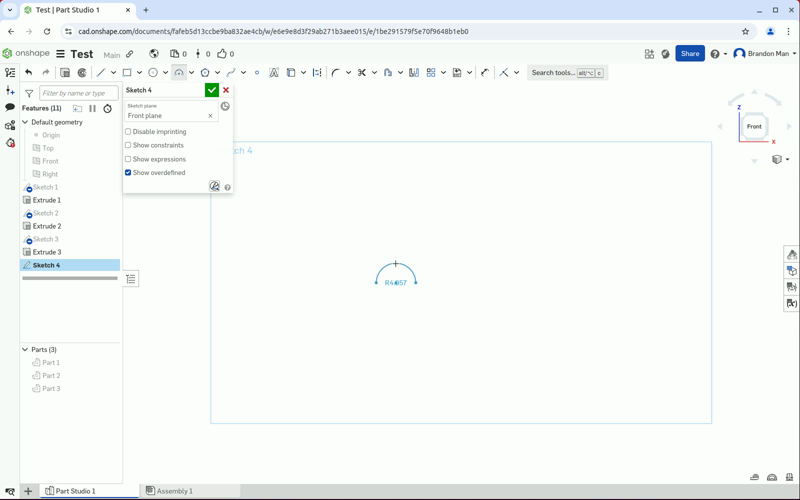
click(395, 263)
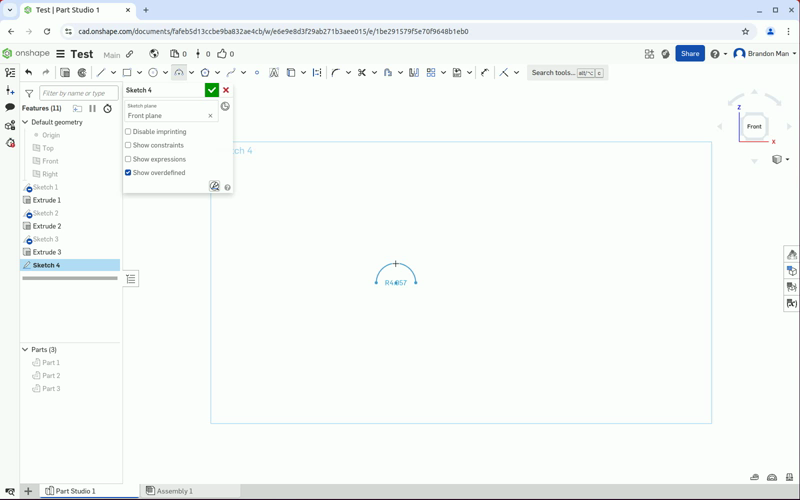
key_up(shift)
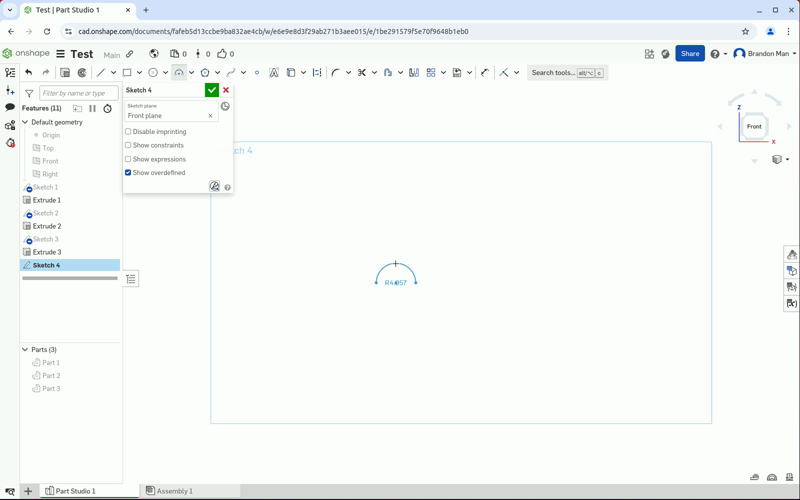
mouse_move(415, 282)
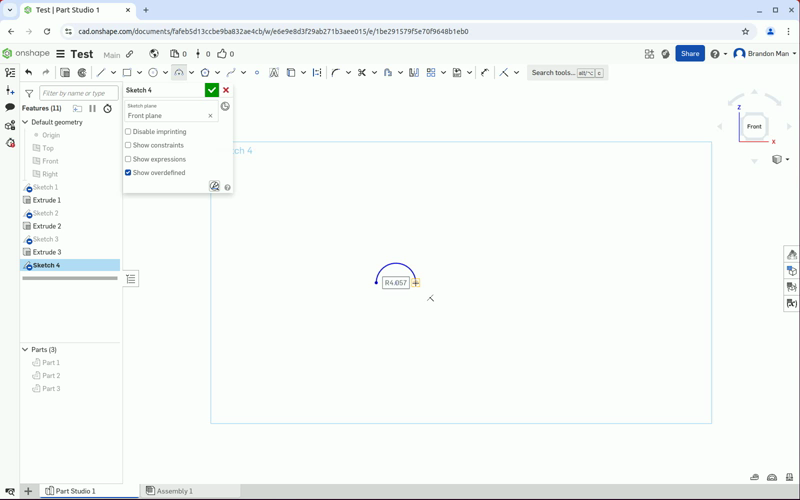
click(415, 282)
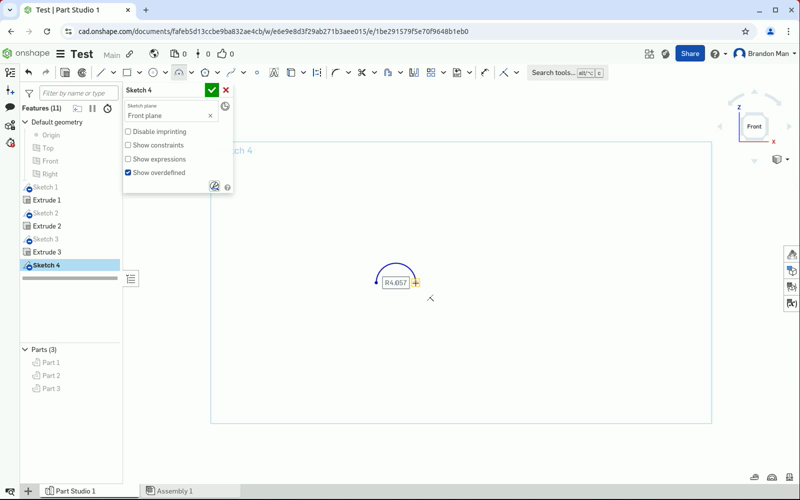
key_down(shift)
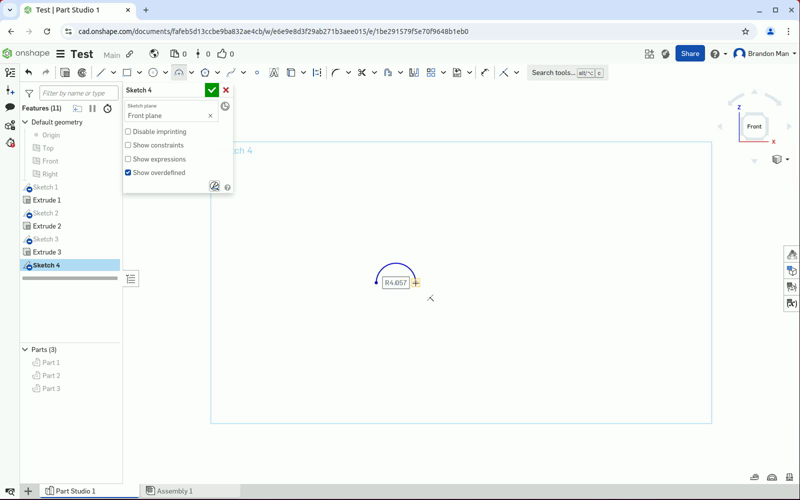
mouse_move(461, 237)
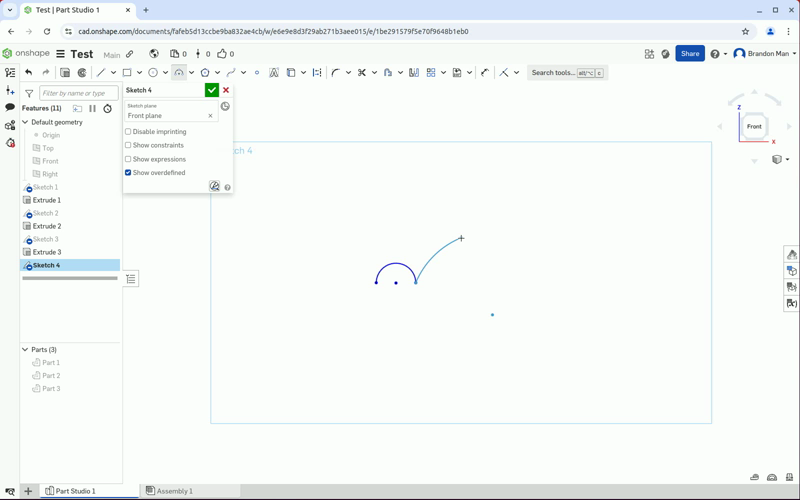
click(461, 237)
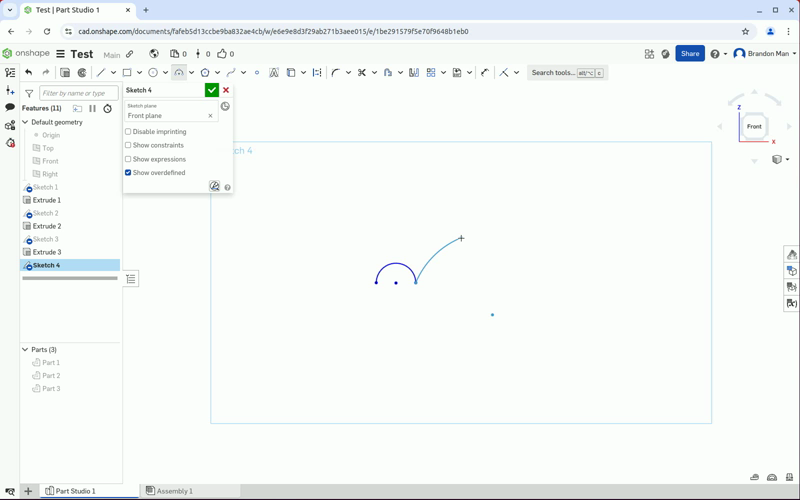
mouse_move(429, 250)
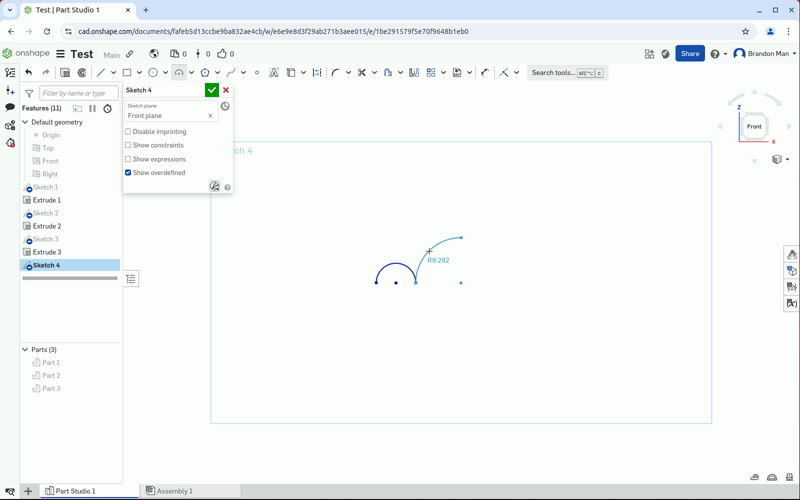
click(429, 250)
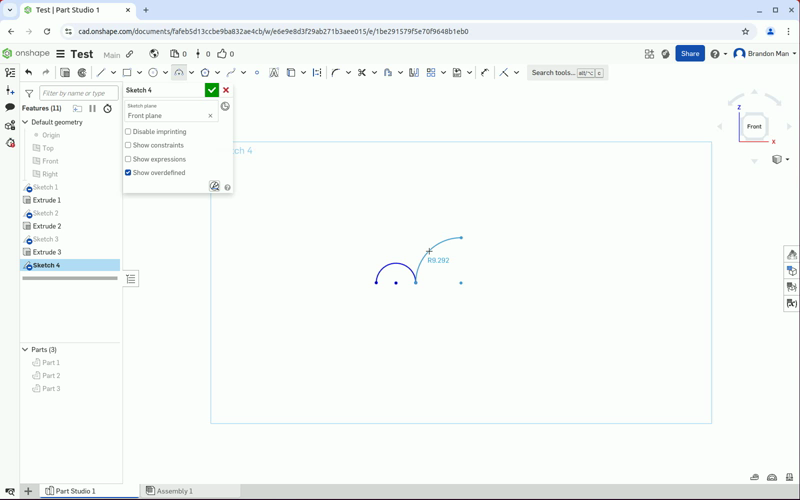
key_up(shift)
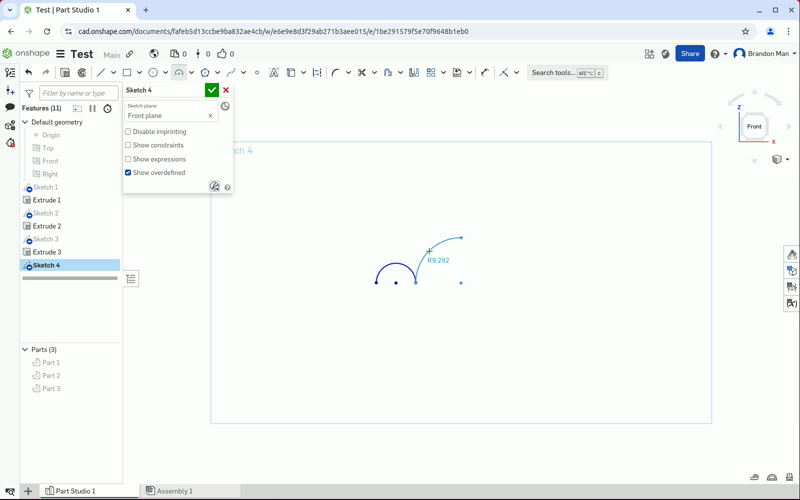
mouse_move(461, 237)
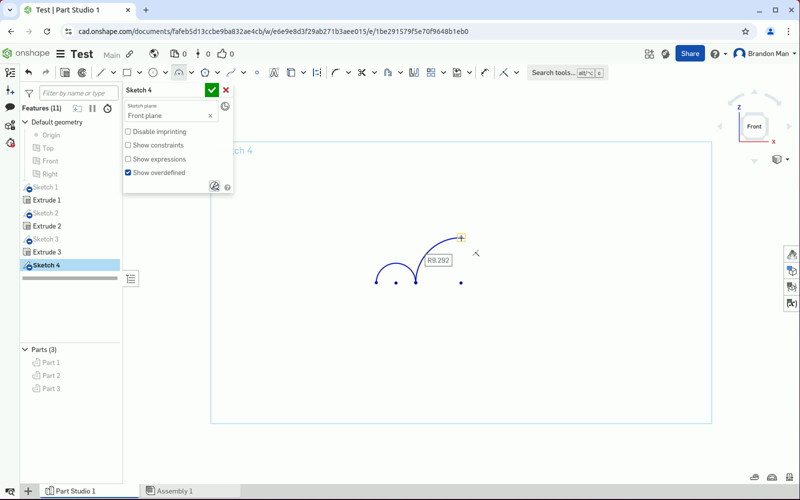
click(461, 237)
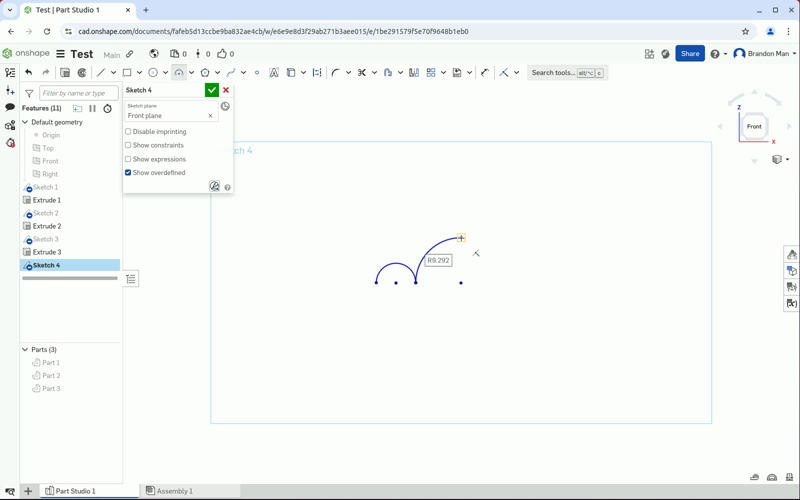
key_down(shift)
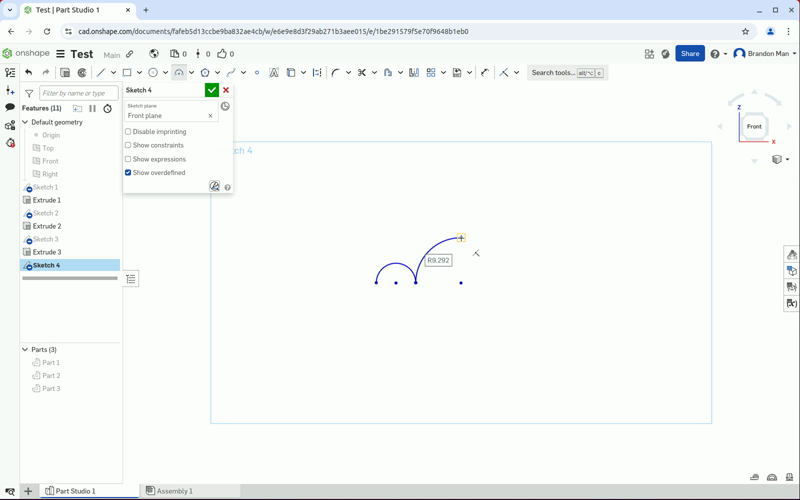
mouse_move(461, 198)
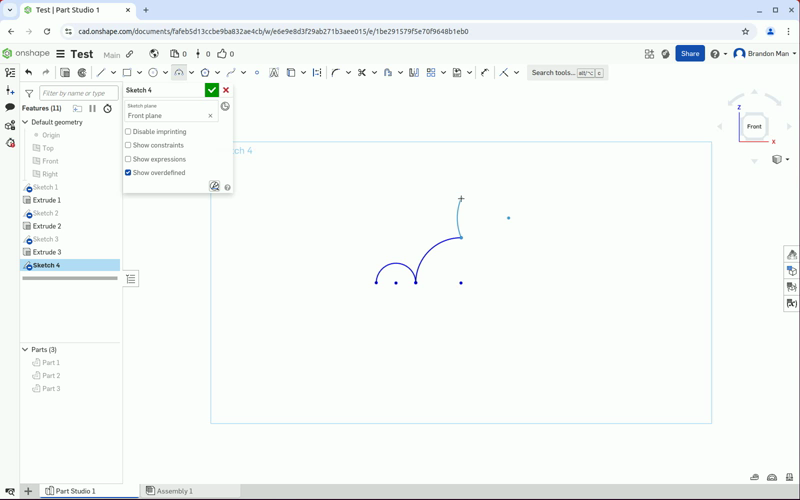
click(461, 198)
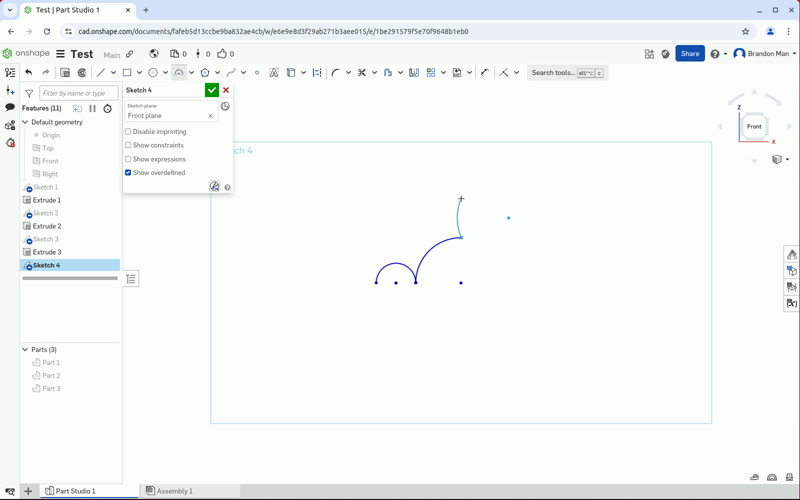
mouse_move(441, 217)
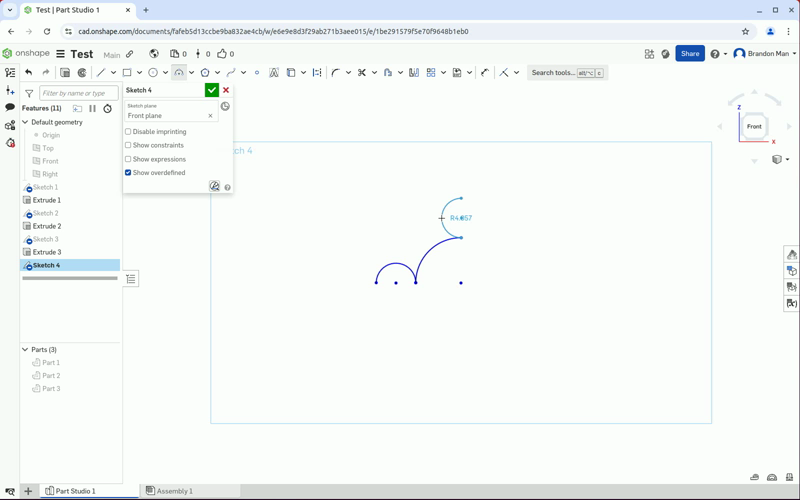
click(441, 217)
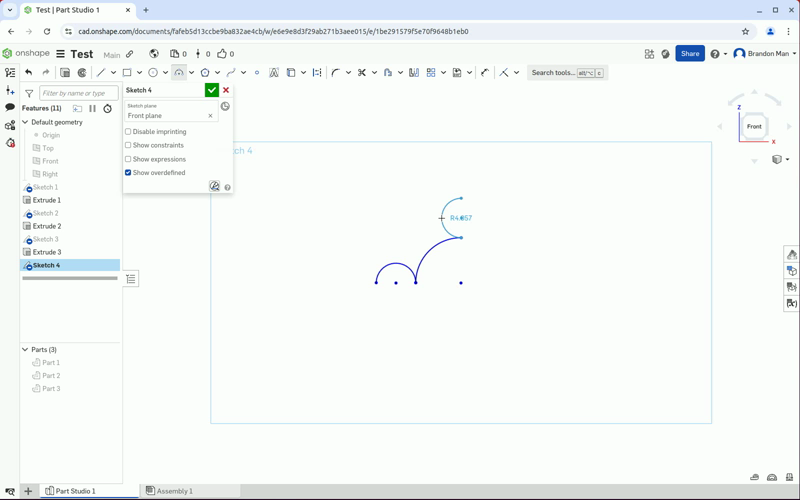
key_up(shift)
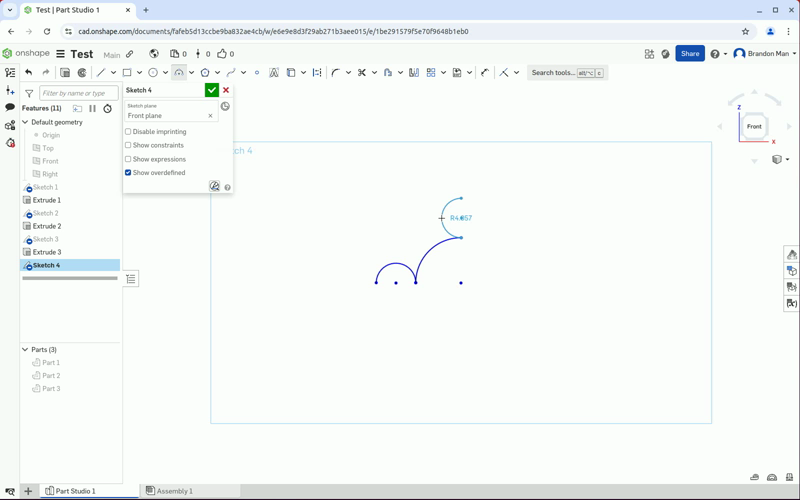
mouse_move(461, 198)
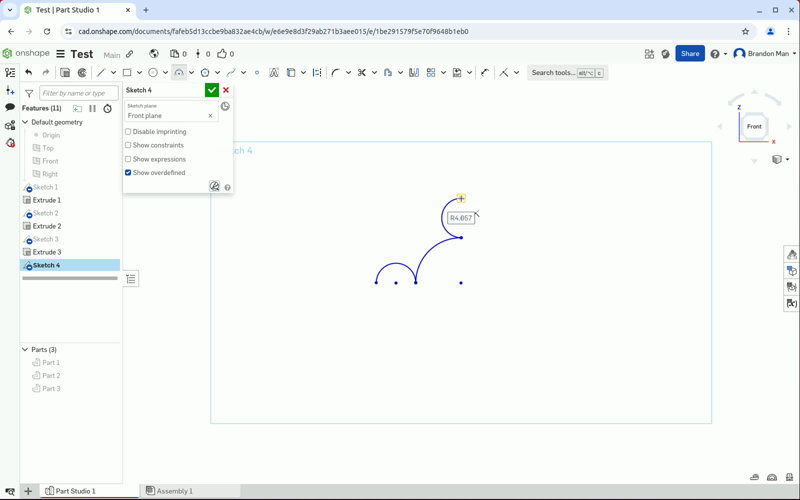
click(461, 198)
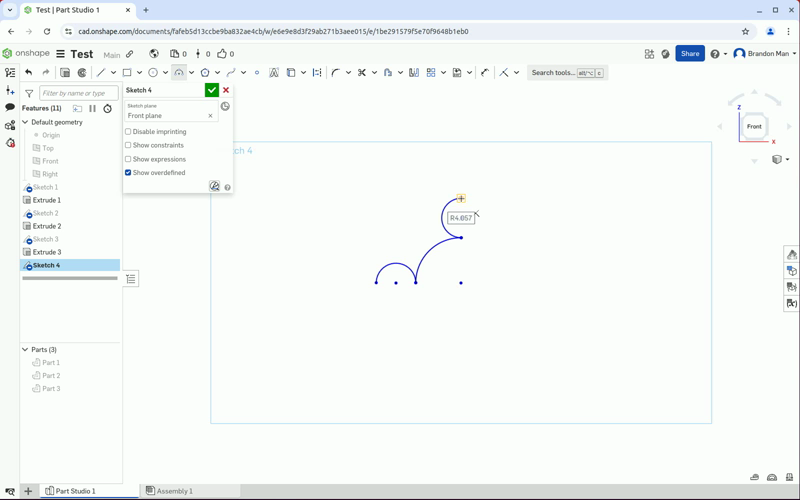
mouse_move(376, 282)
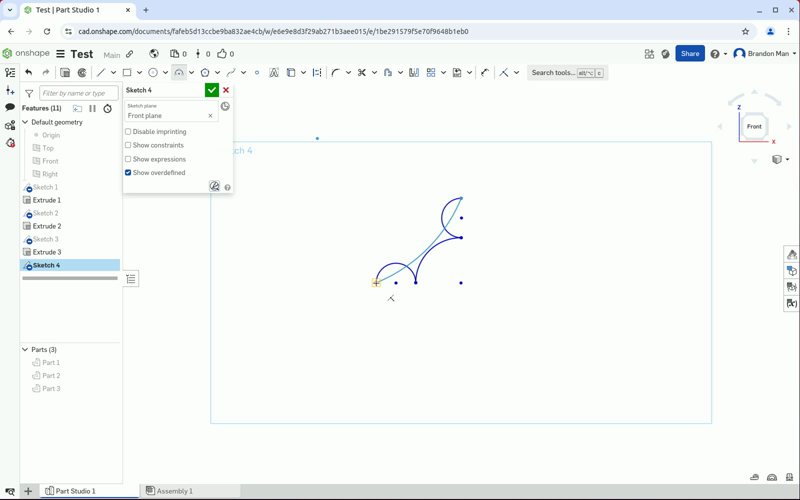
click(376, 282)
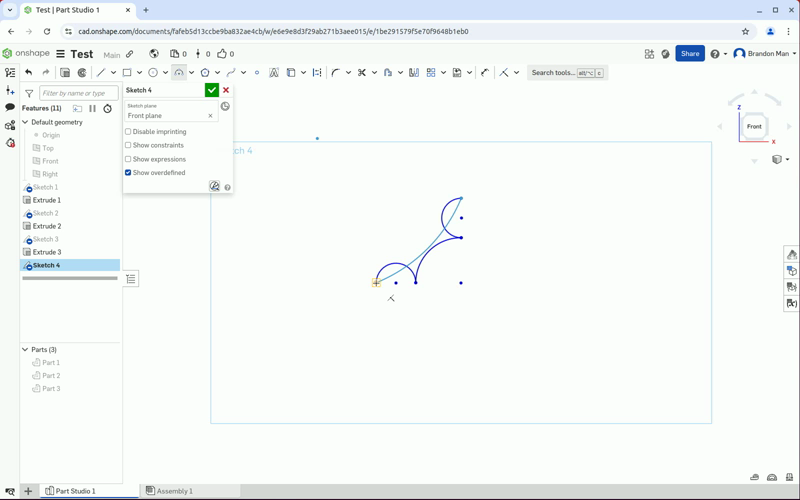
key_down(shift)
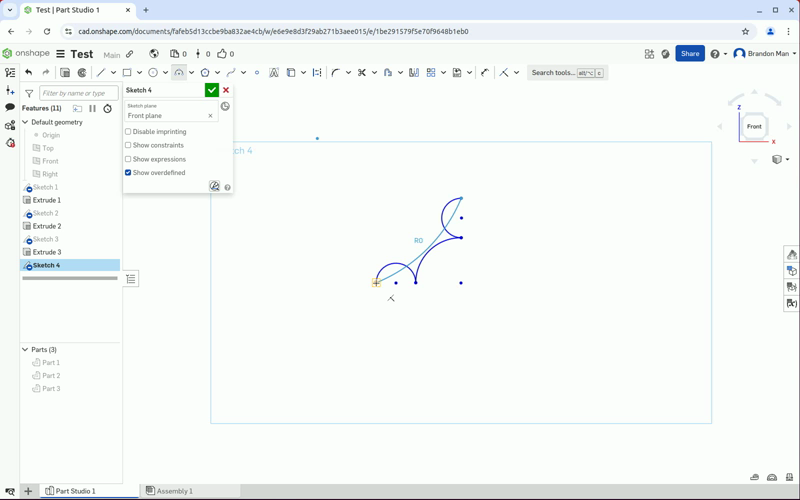
mouse_move(401, 222)
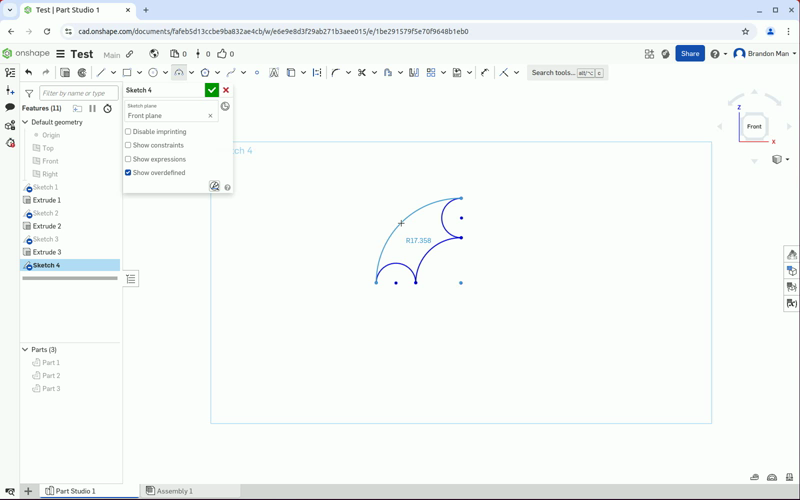
click(401, 222)
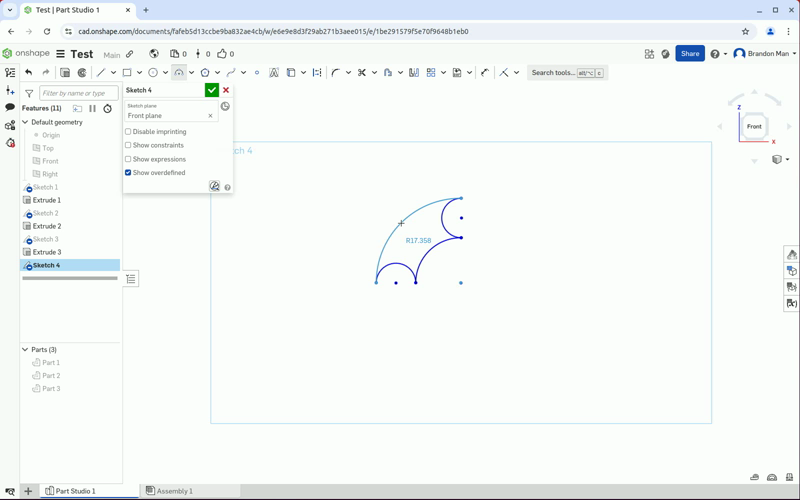
key_up(shift)
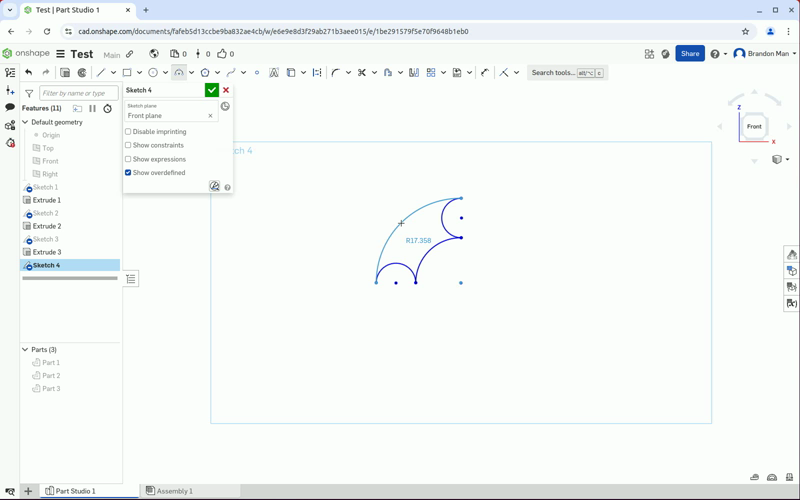
key(esc)
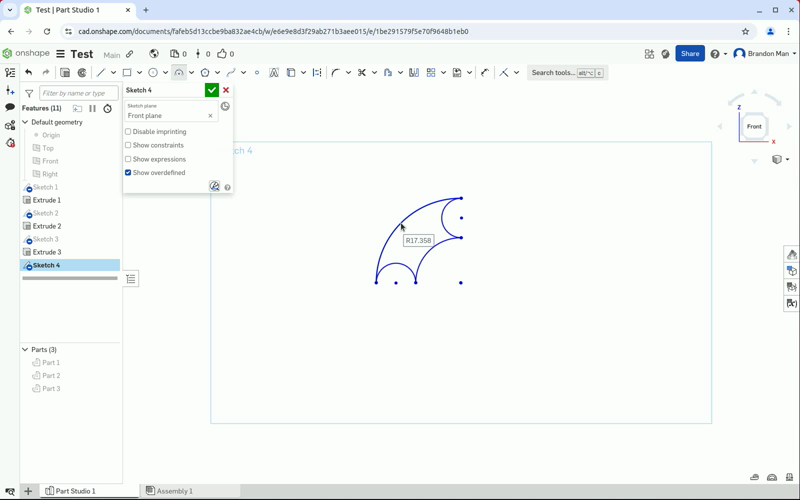
mouse_move(385, 252)
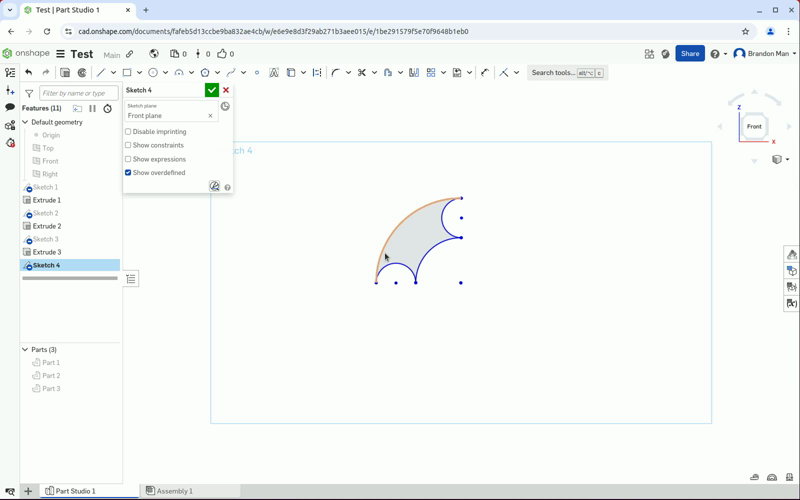
click(385, 252)
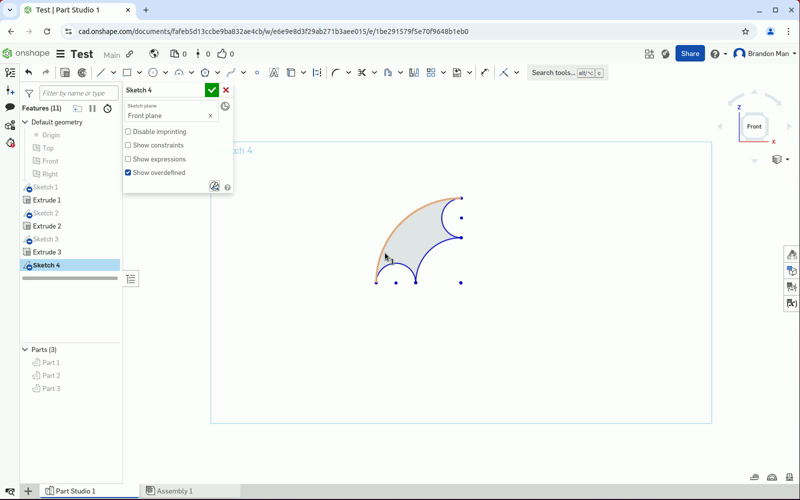
mouse_move(73, 352)
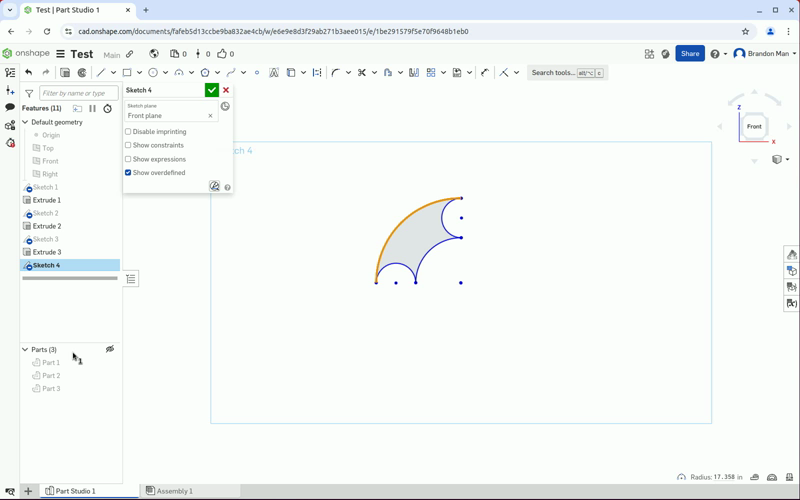
key(shift+y)
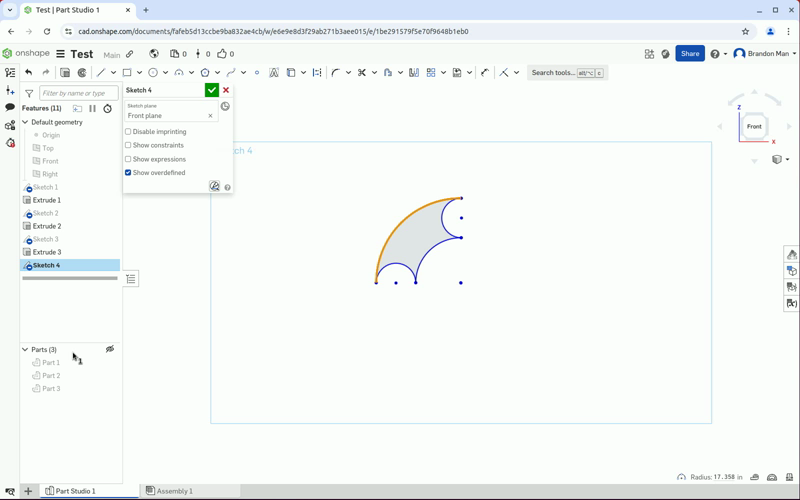
key(shift+e)
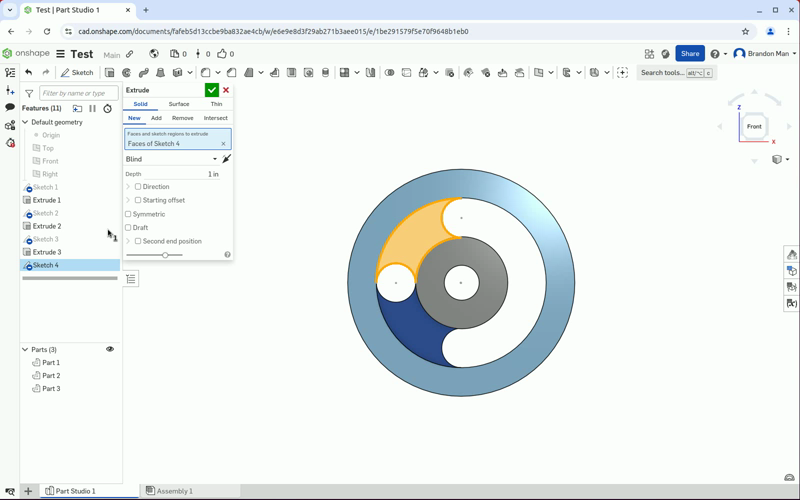
mouse_move(143, 106)
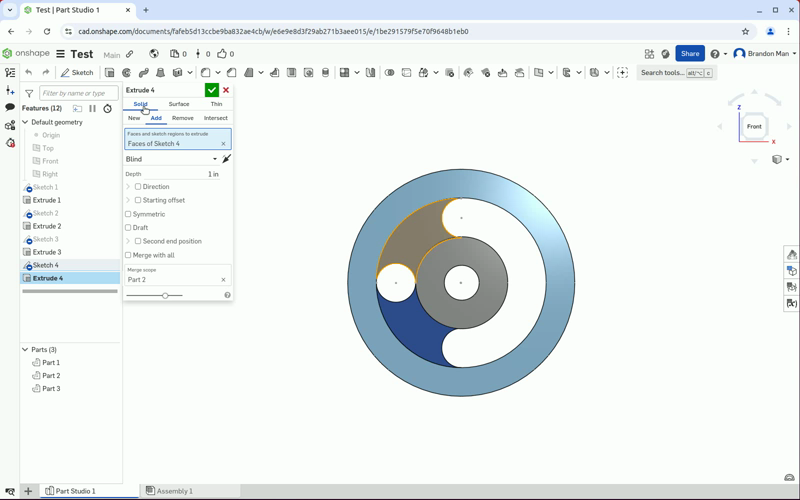
click(143, 106)
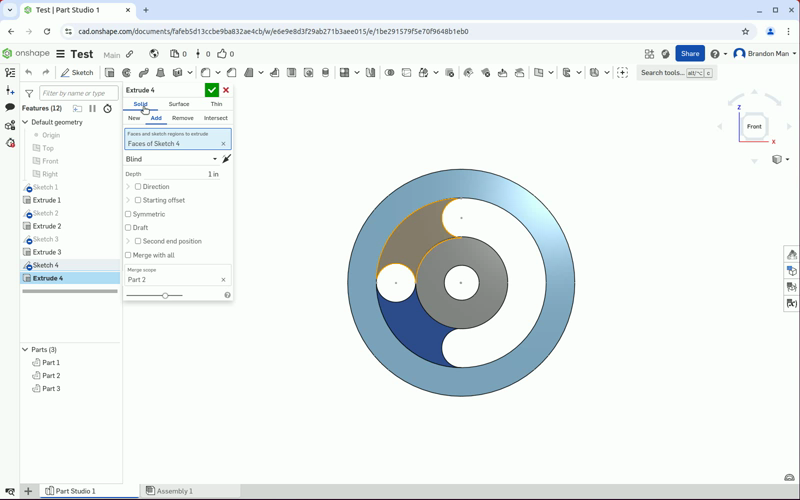
mouse_move(137, 120)
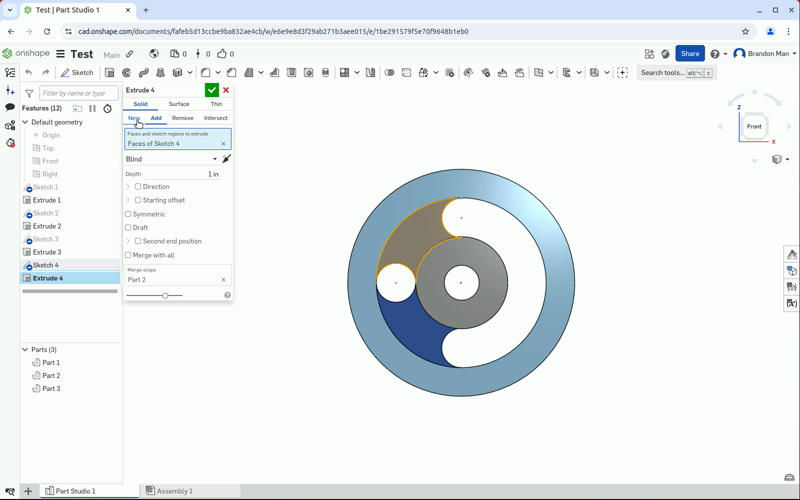
click(137, 120)
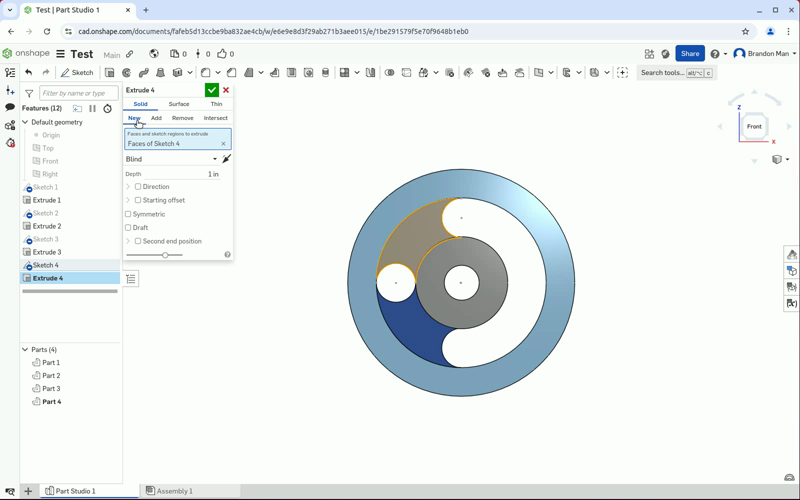
key(tab, 4)
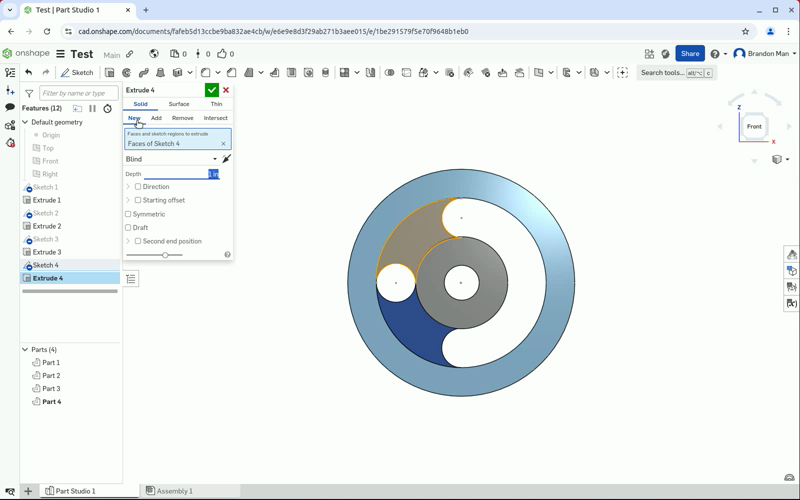
text(4.574)
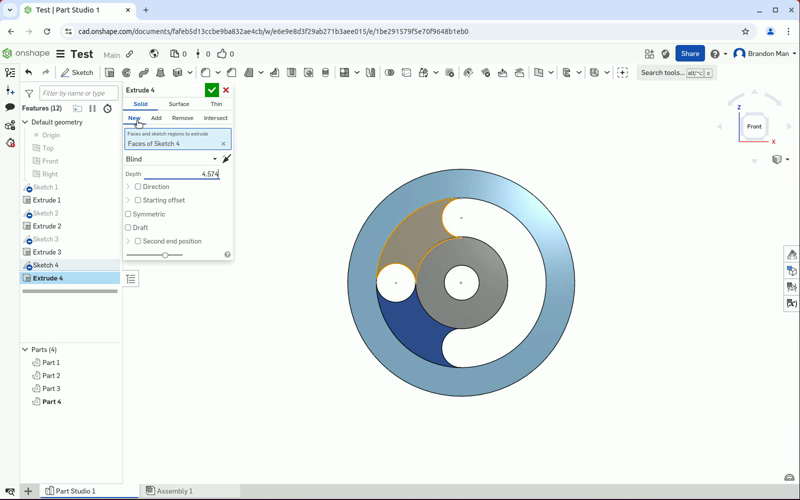
key(enter)
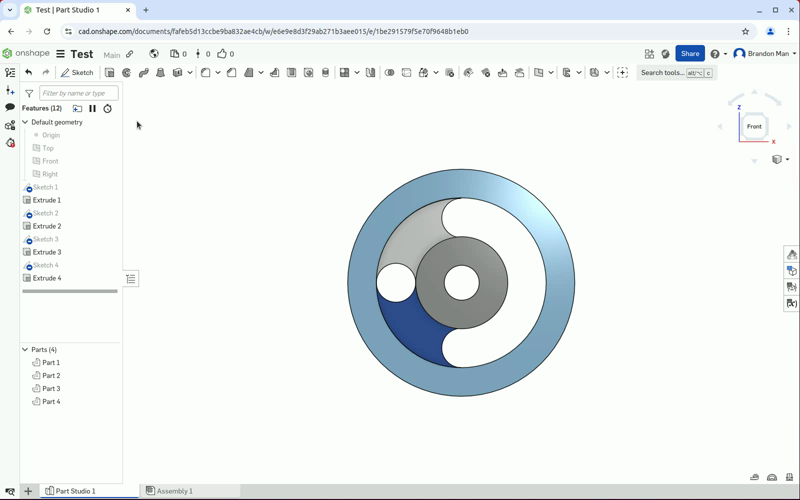
key(shift+h)
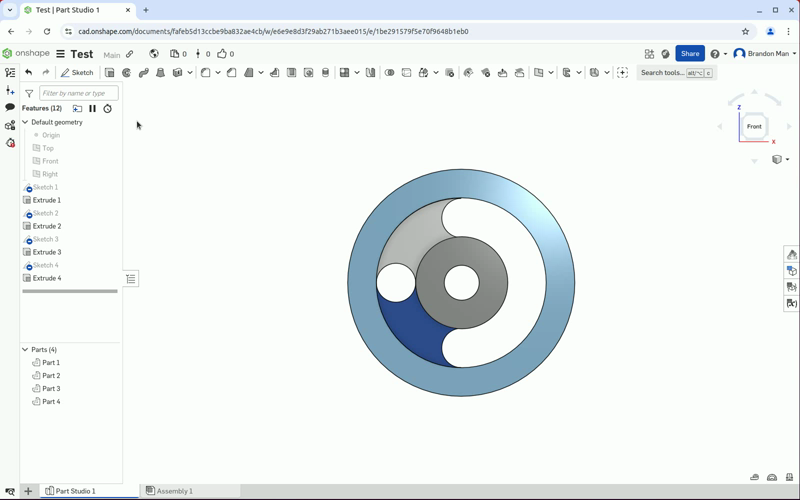
key(shift+h)
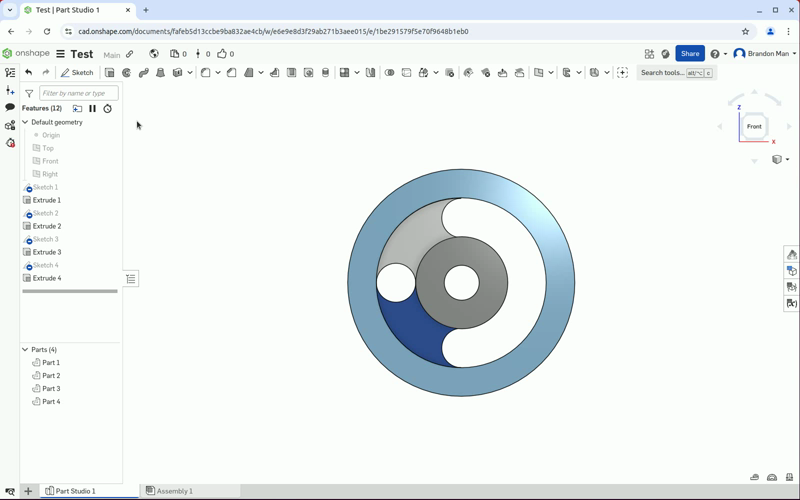
mouse_move(73, 189)
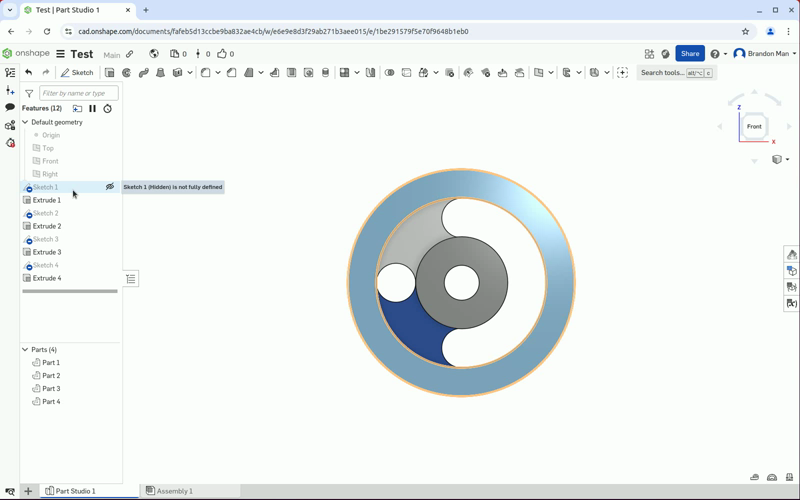
click(73, 189)
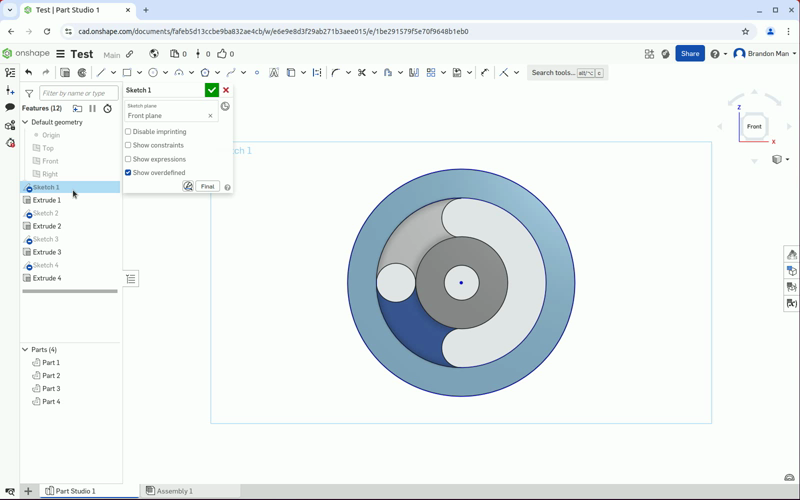
mouse_move(229, 92)
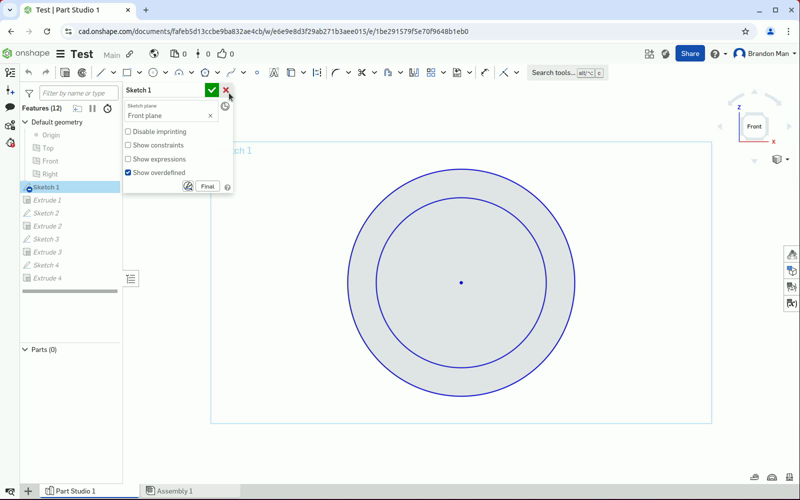
click(229, 92)
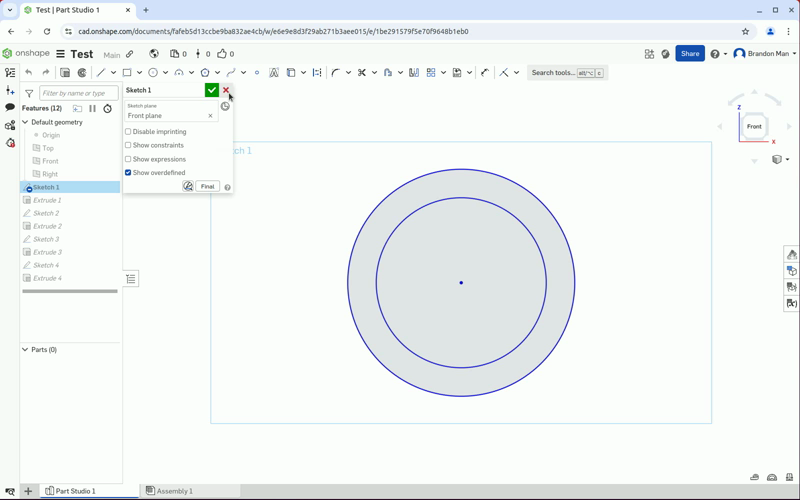
key(shift+s)
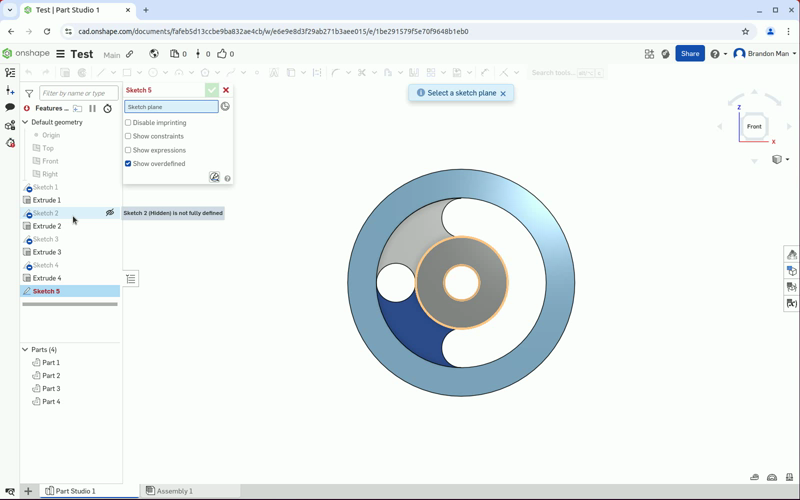
scroll(3)
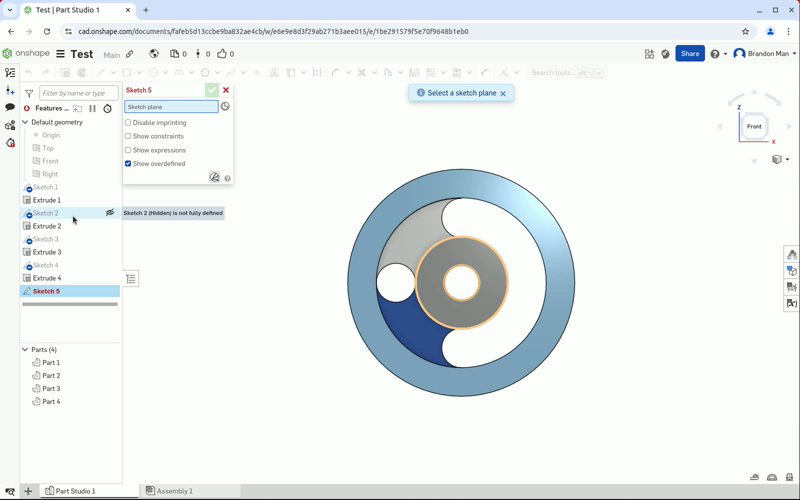
mouse_move(73, 163)
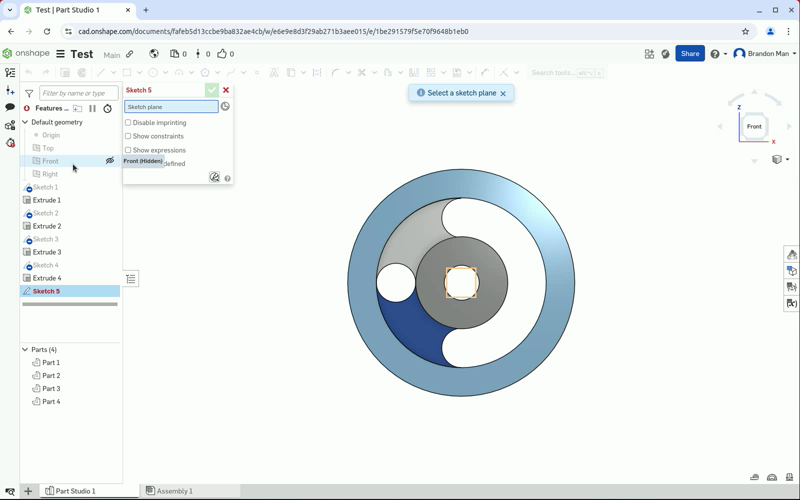
click(73, 163)
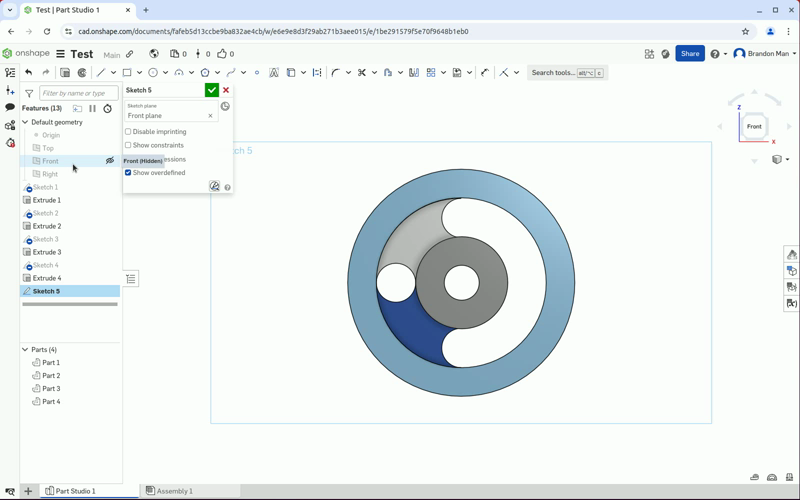
mouse_move(73, 352)
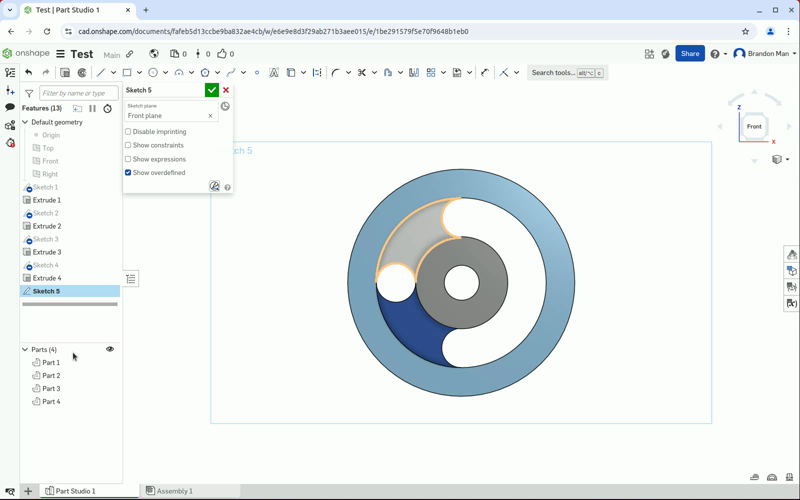
key(y)
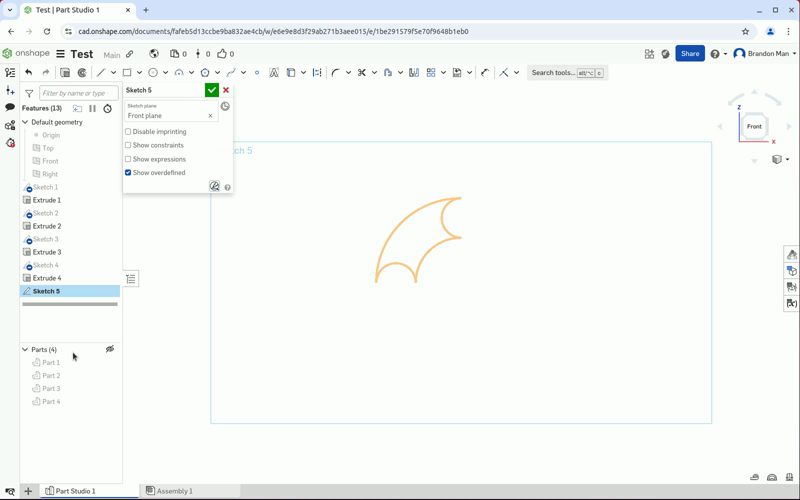
key(a)
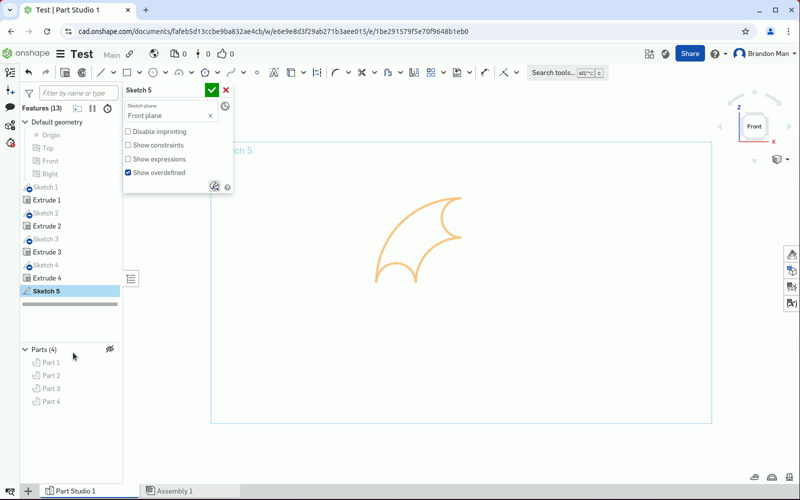
key_down(shift)
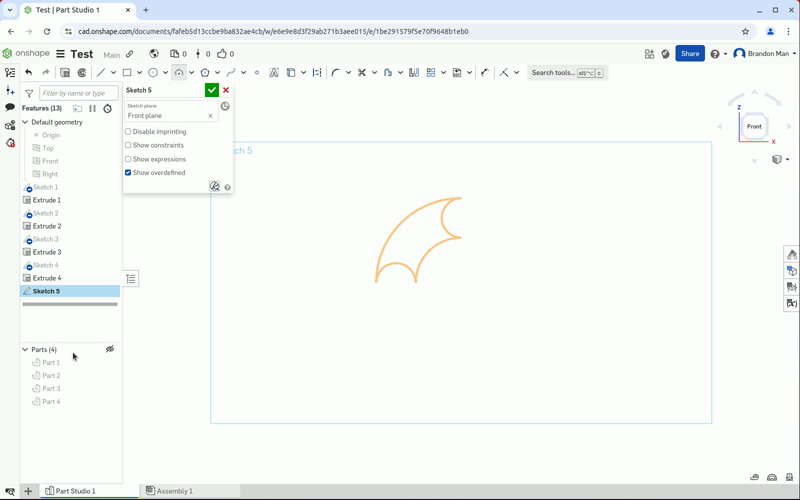
mouse_move(460, 238)
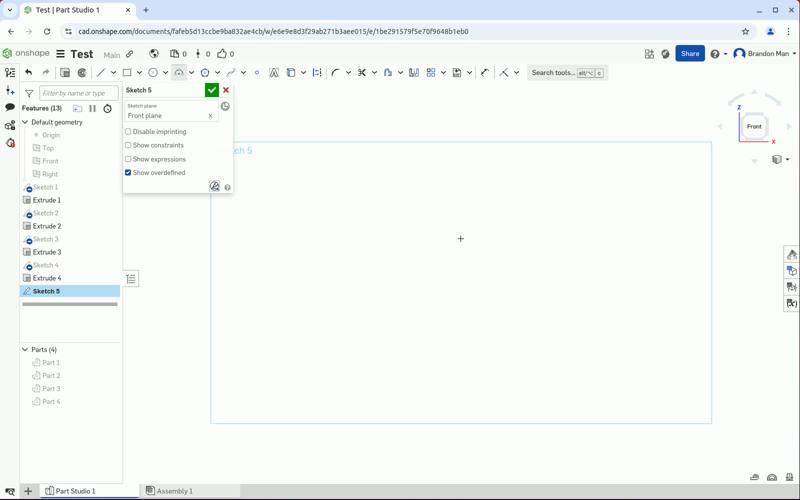
click(460, 238)
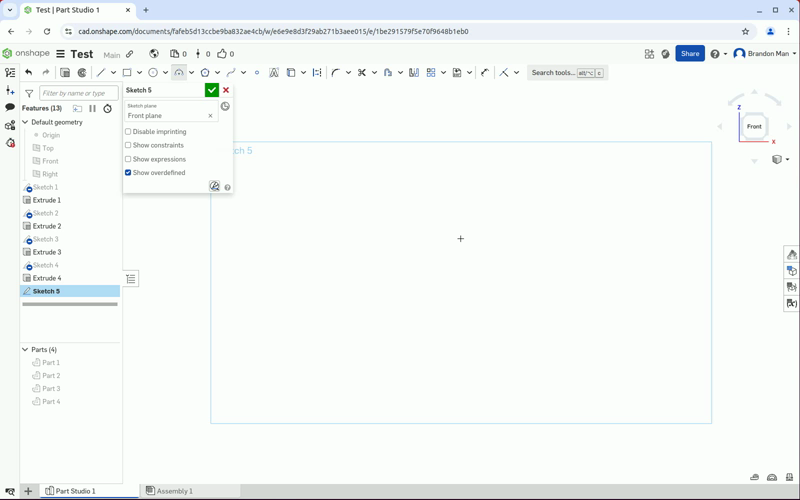
key_up(shift)
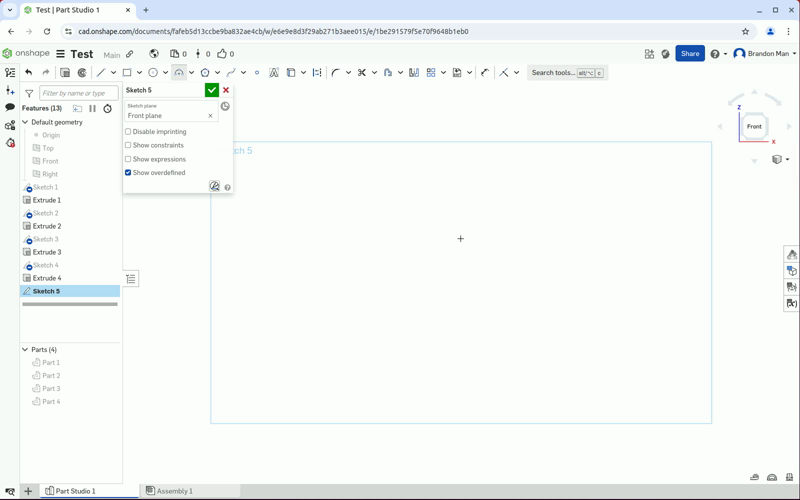
key_down(shift)
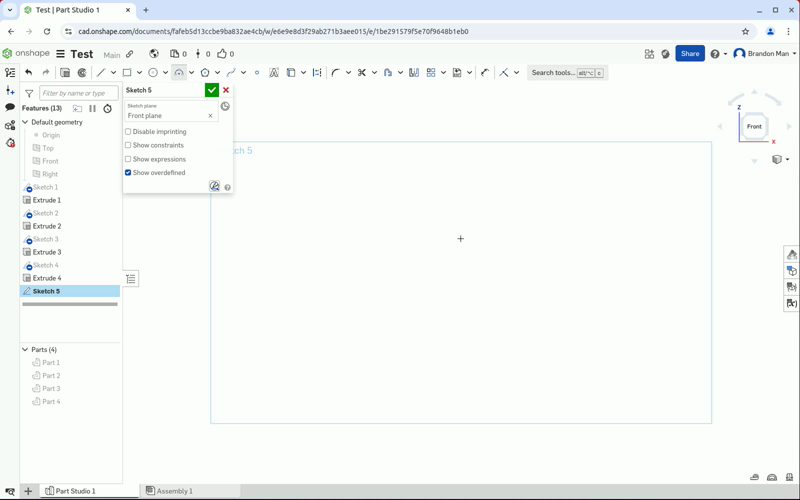
mouse_move(506, 283)
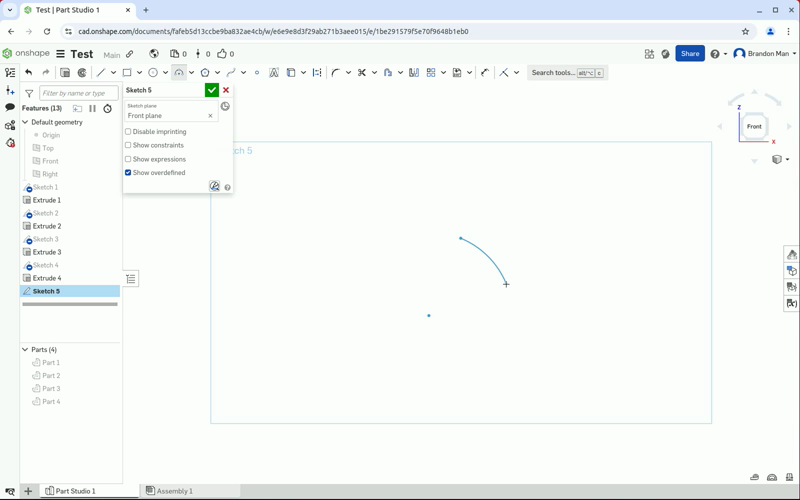
click(506, 283)
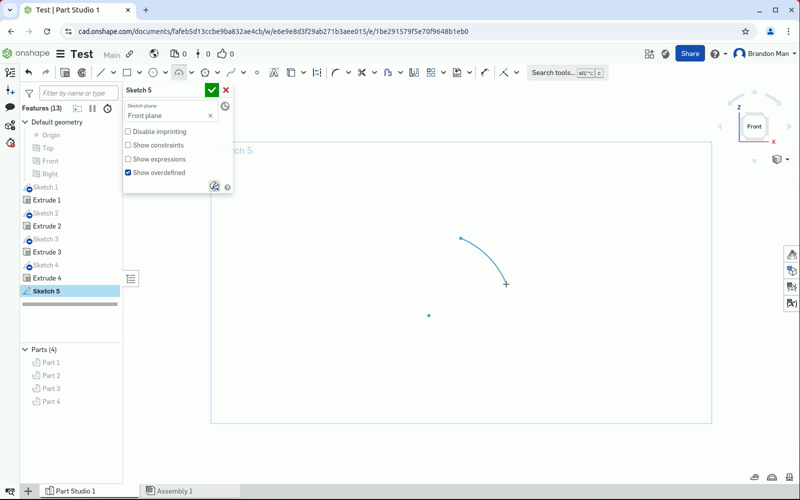
mouse_move(492, 251)
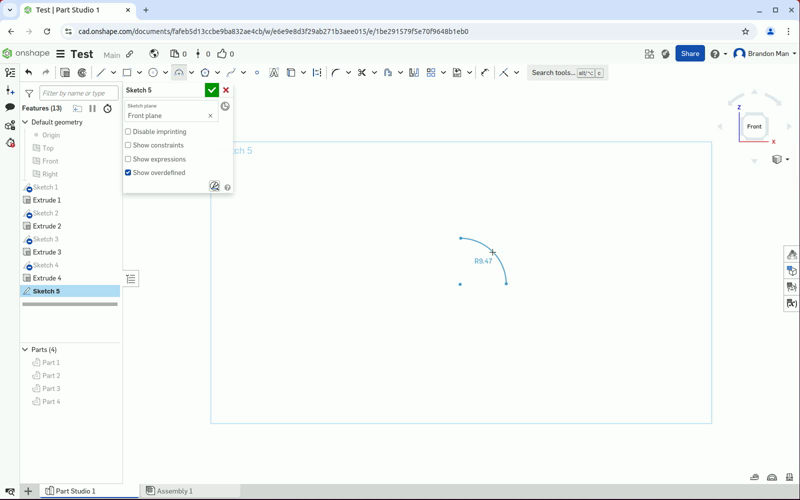
click(492, 251)
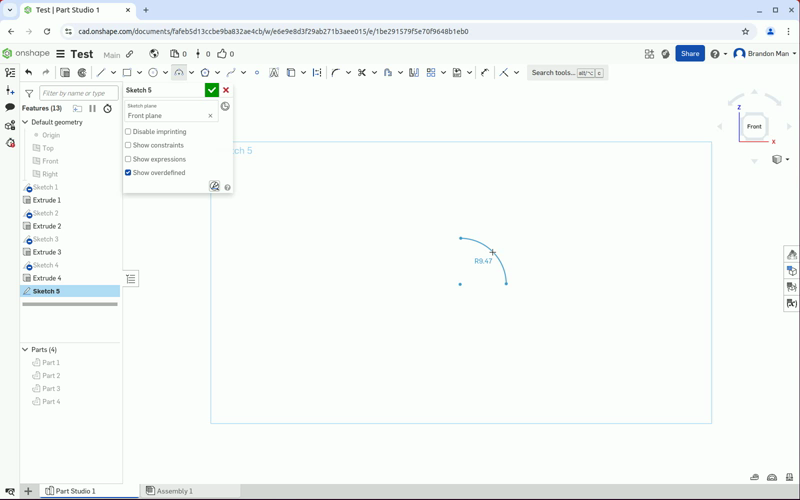
key_up(shift)
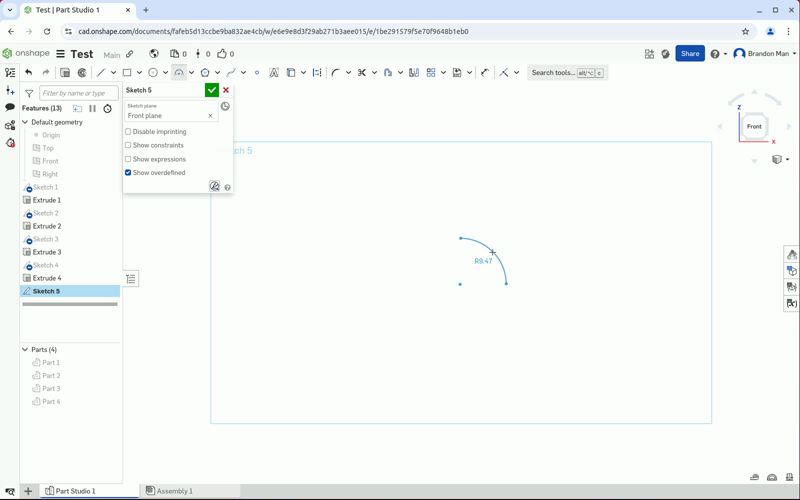
mouse_move(506, 283)
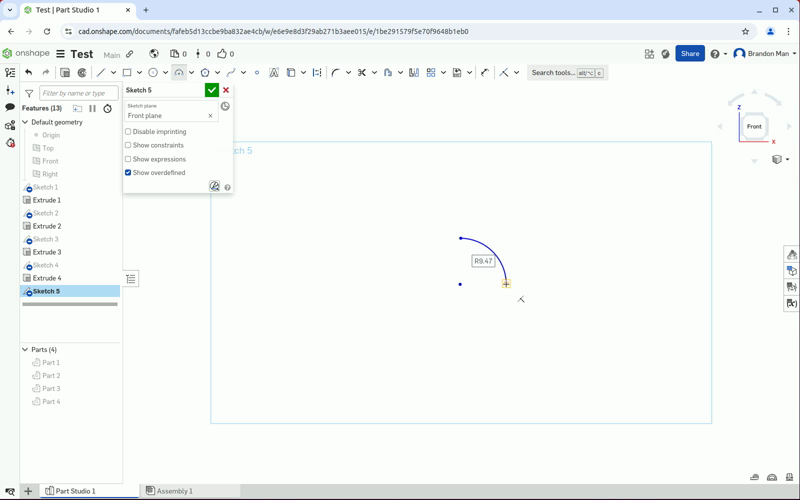
click(506, 283)
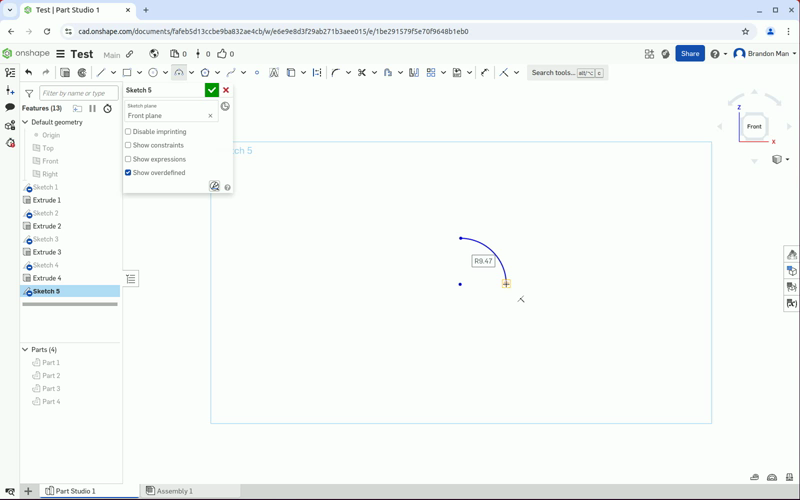
key_down(shift)
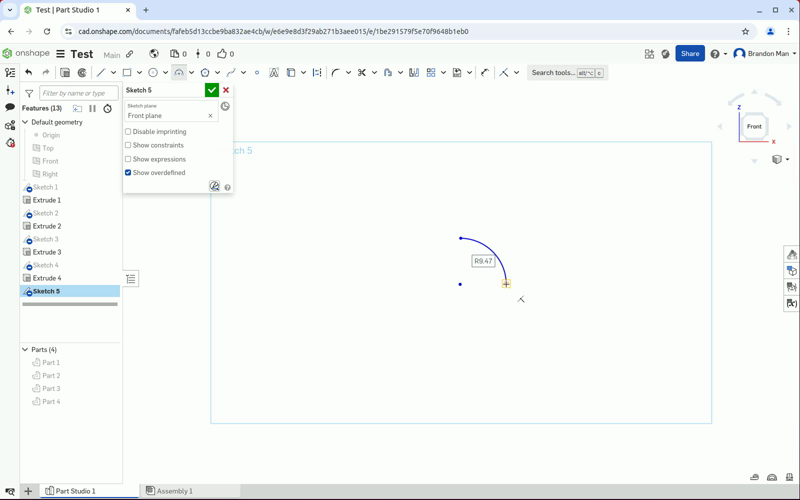
mouse_move(545, 283)
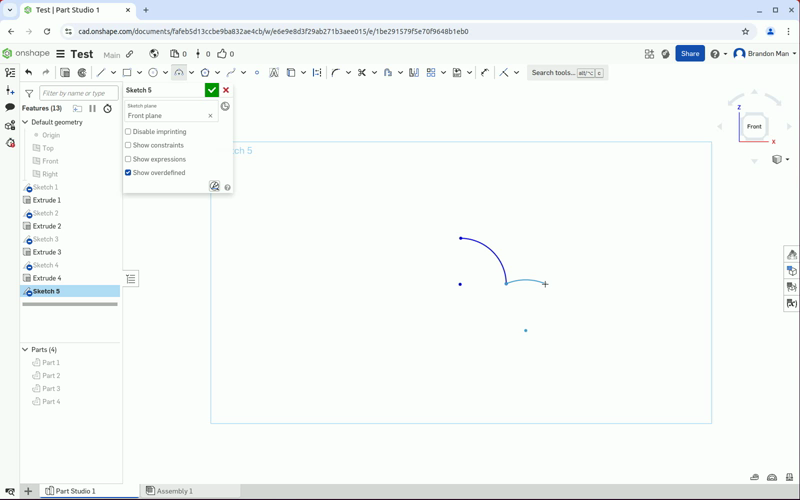
click(545, 283)
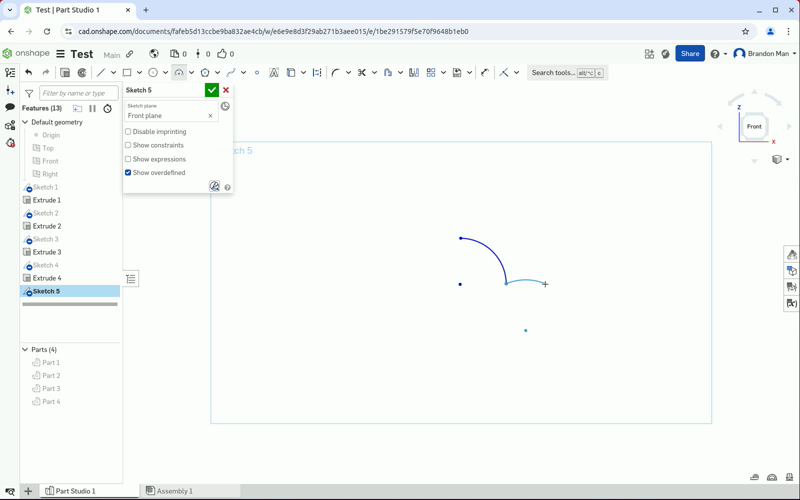
mouse_move(525, 264)
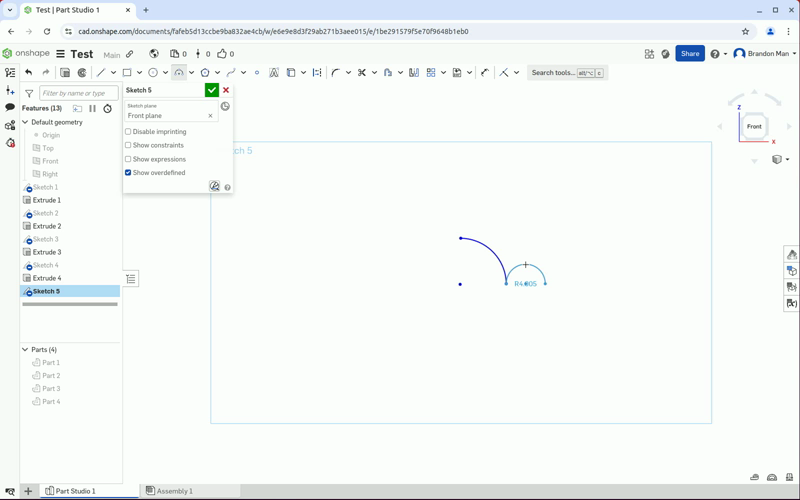
click(525, 264)
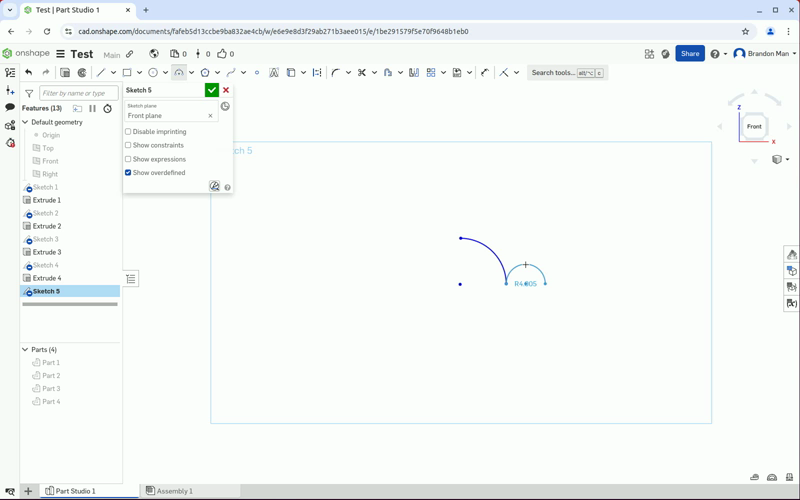
key_up(shift)
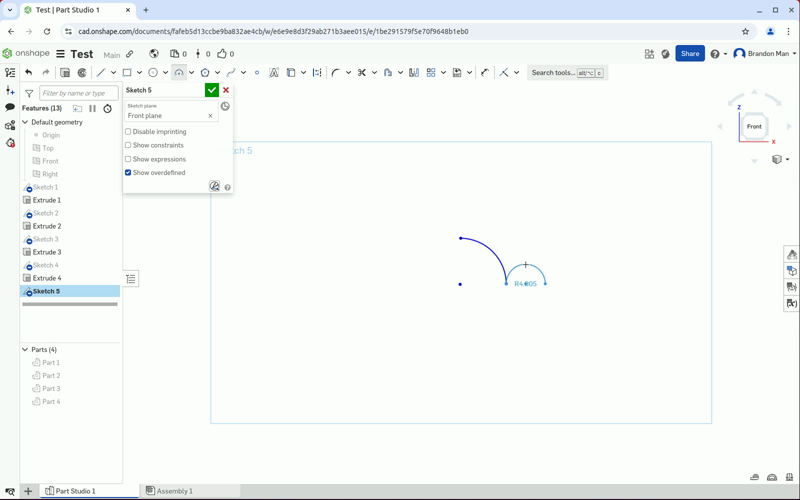
mouse_move(545, 283)
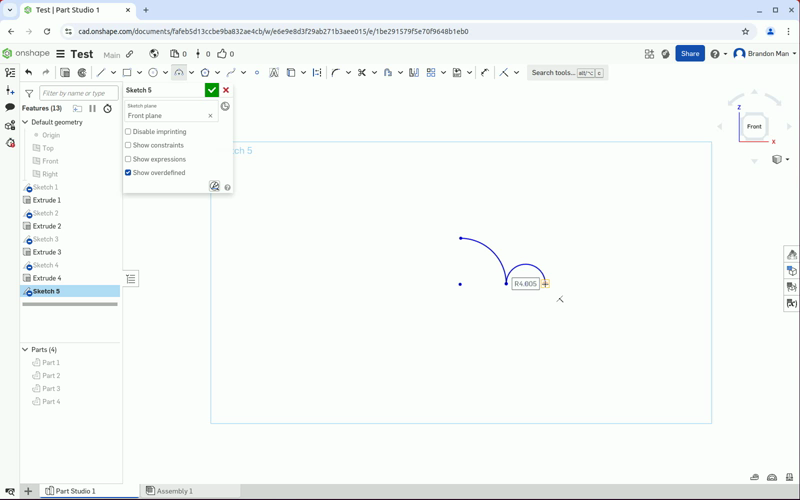
click(545, 283)
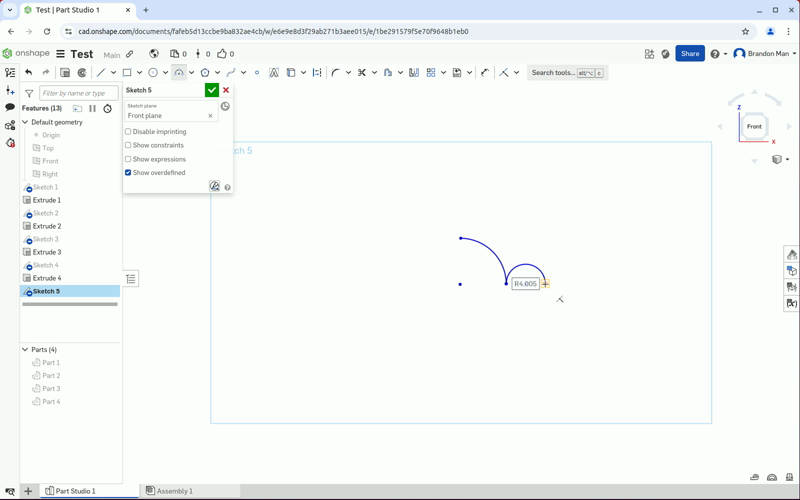
key_down(shift)
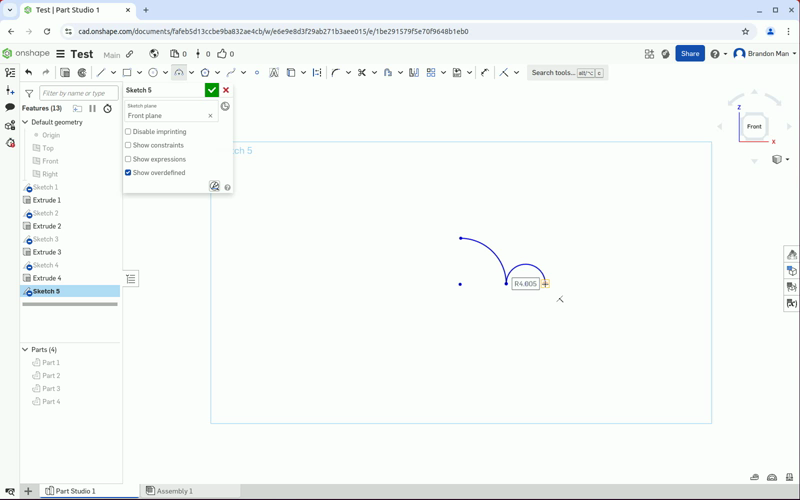
mouse_move(460, 199)
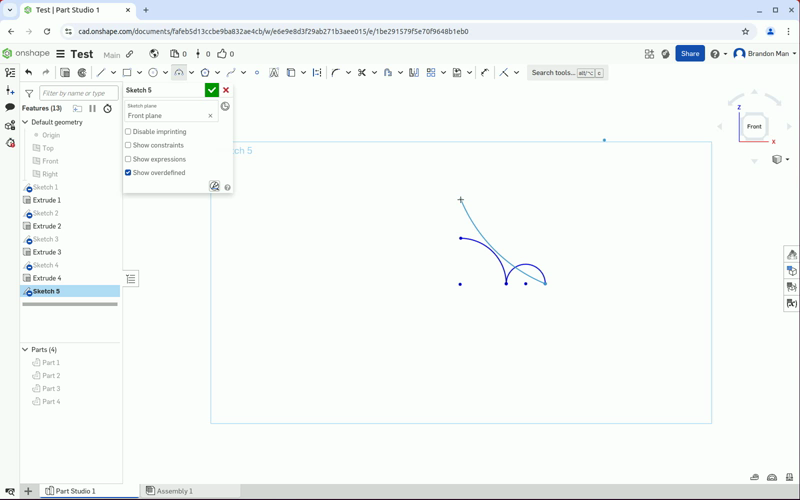
click(460, 199)
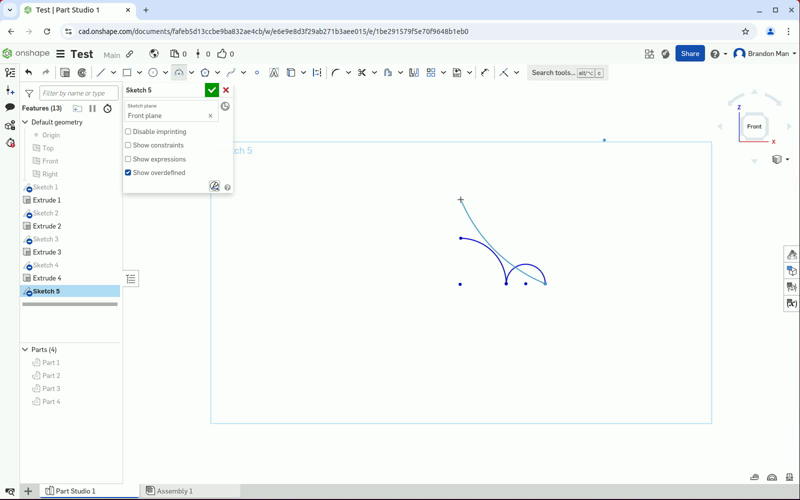
mouse_move(520, 223)
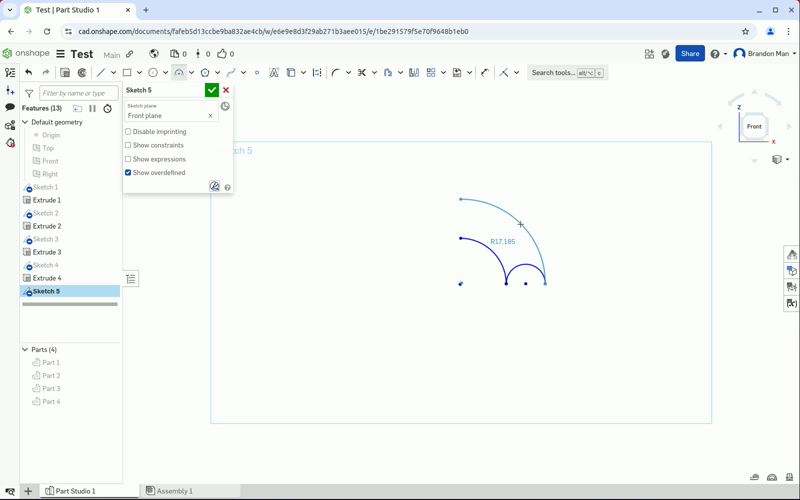
click(520, 223)
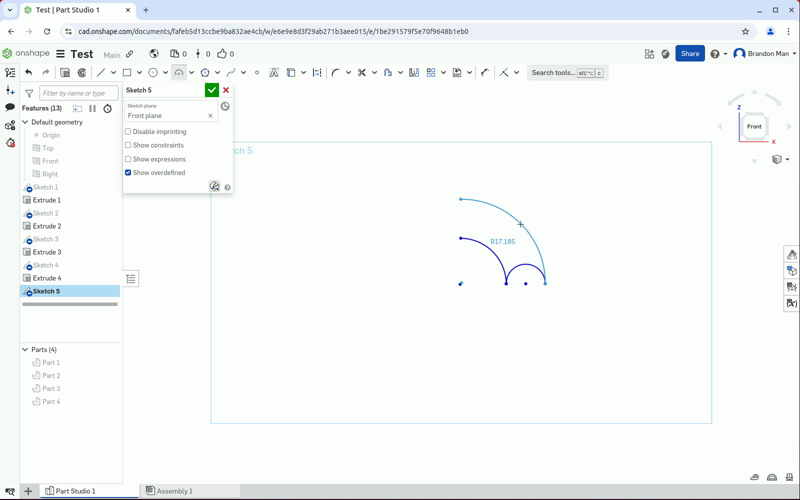
key_up(shift)
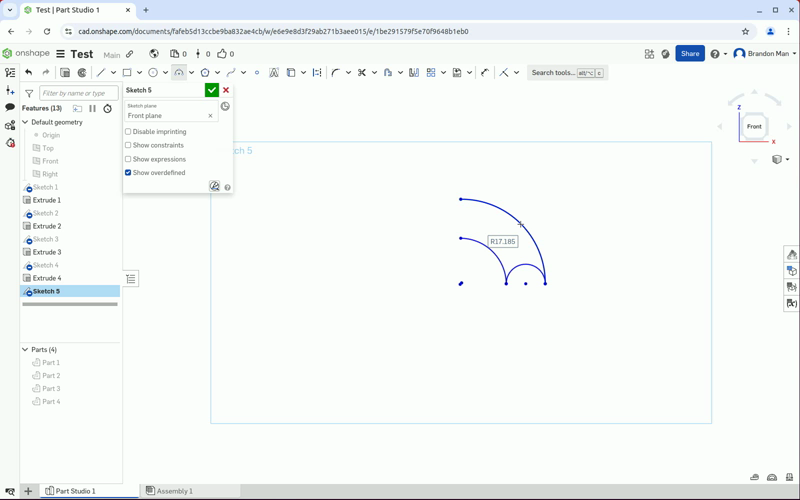
mouse_move(460, 199)
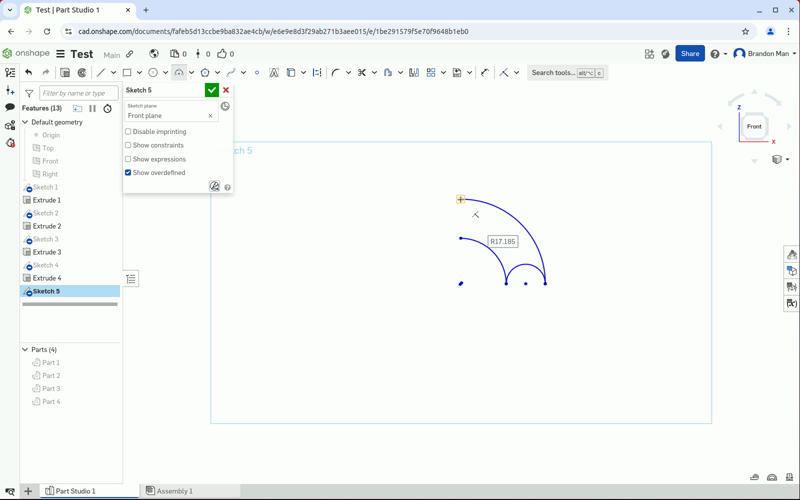
click(460, 199)
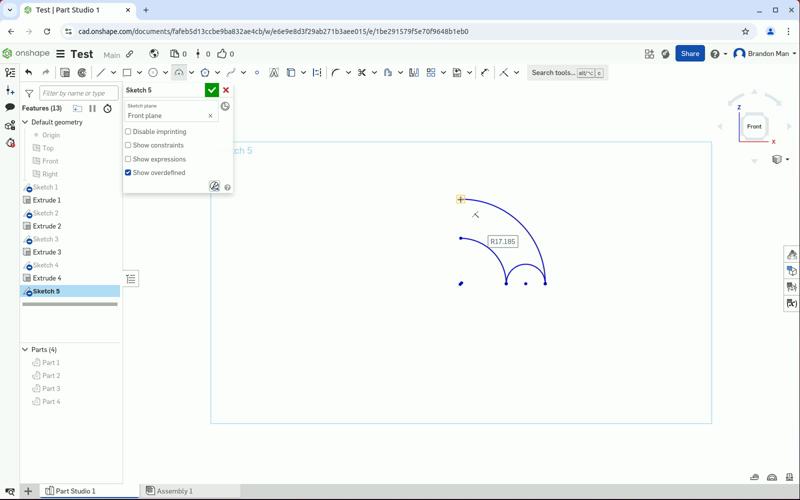
mouse_move(460, 238)
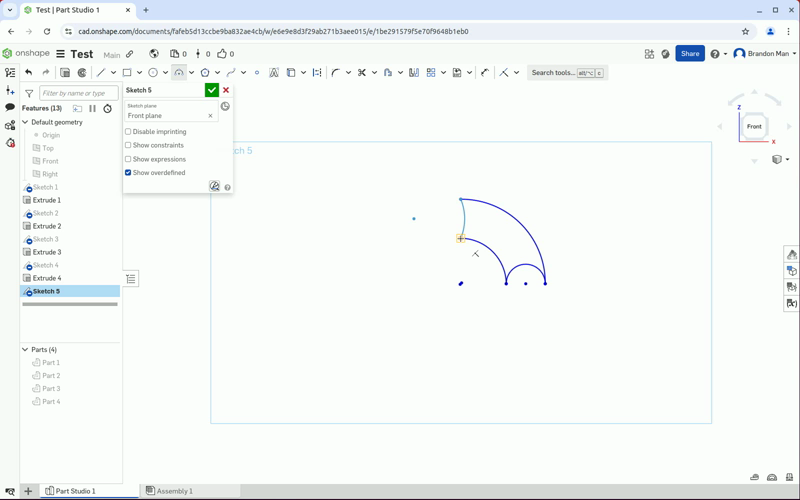
click(460, 238)
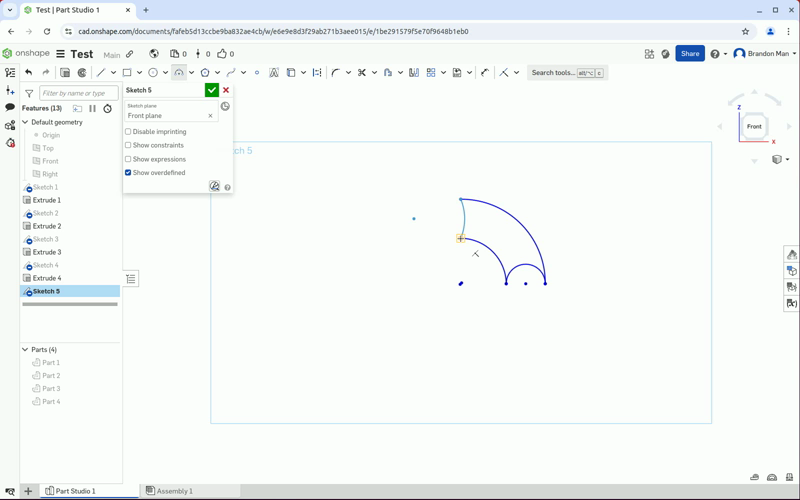
key_down(shift)
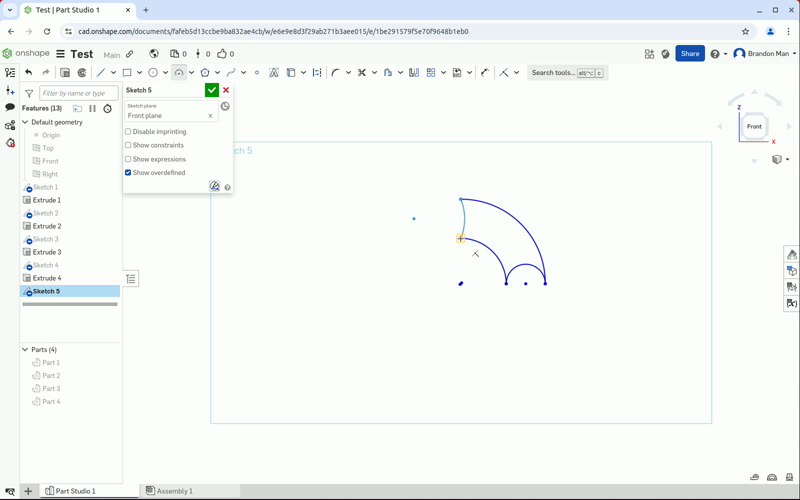
mouse_move(480, 218)
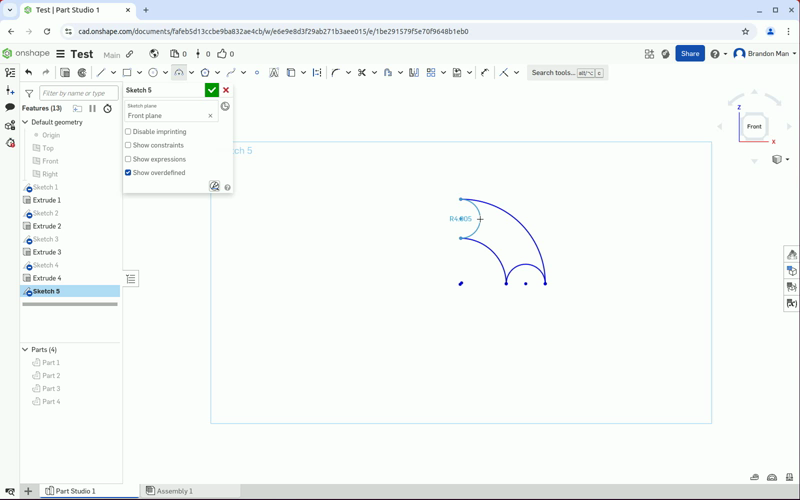
click(480, 218)
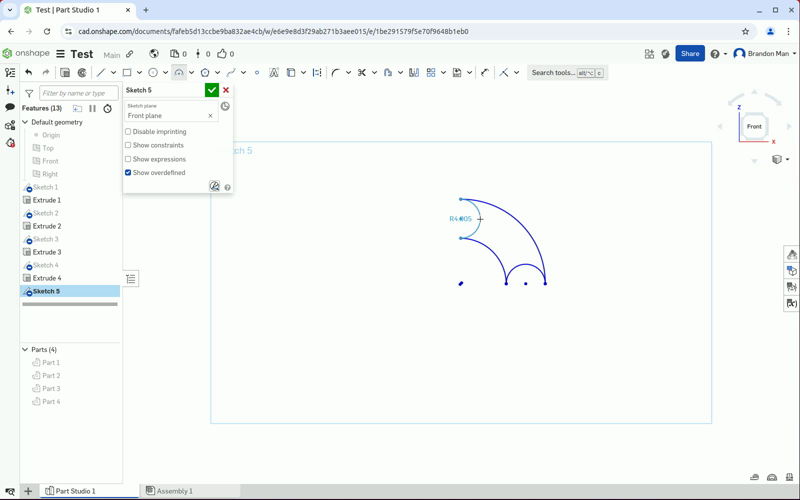
key_up(shift)
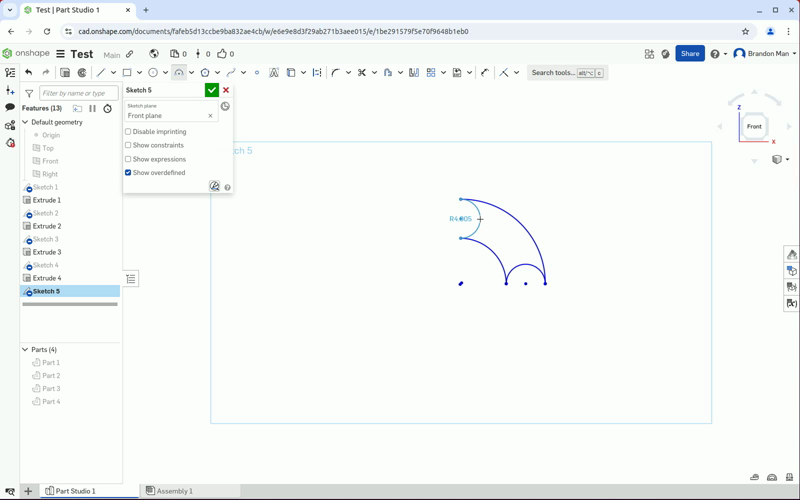
key(esc)
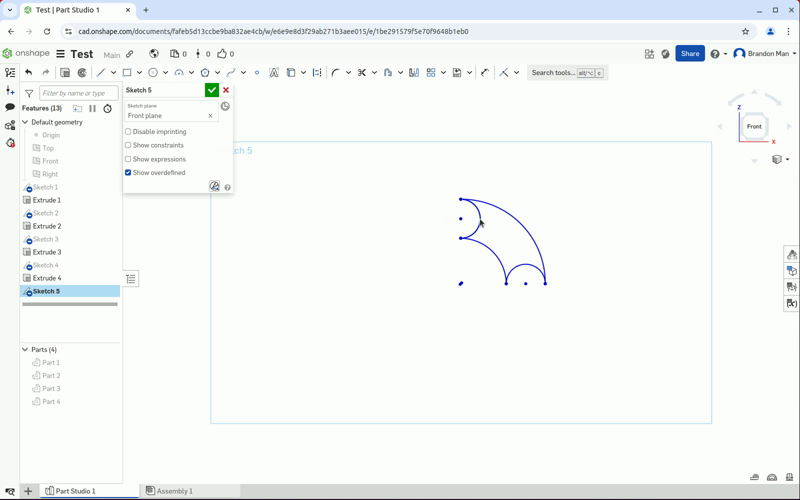
mouse_move(489, 222)
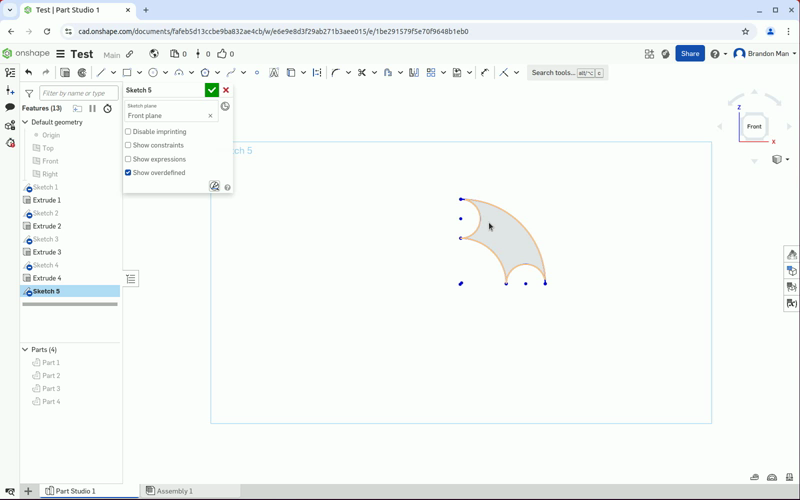
click(489, 222)
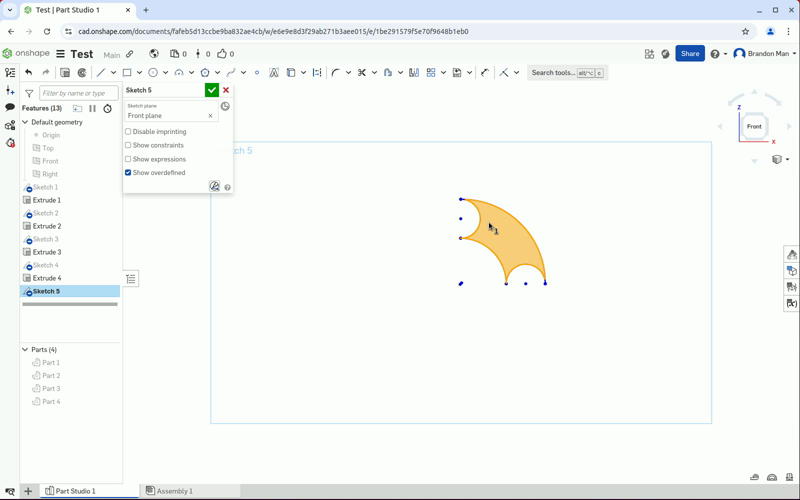
mouse_move(73, 352)
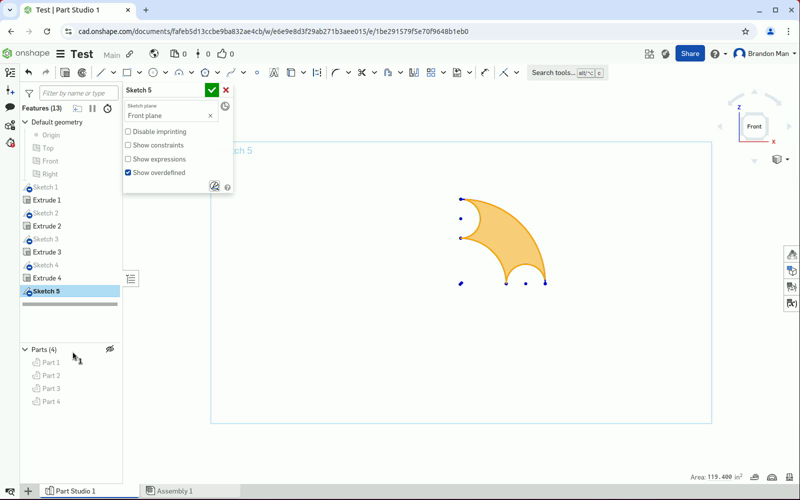
key(shift+y)
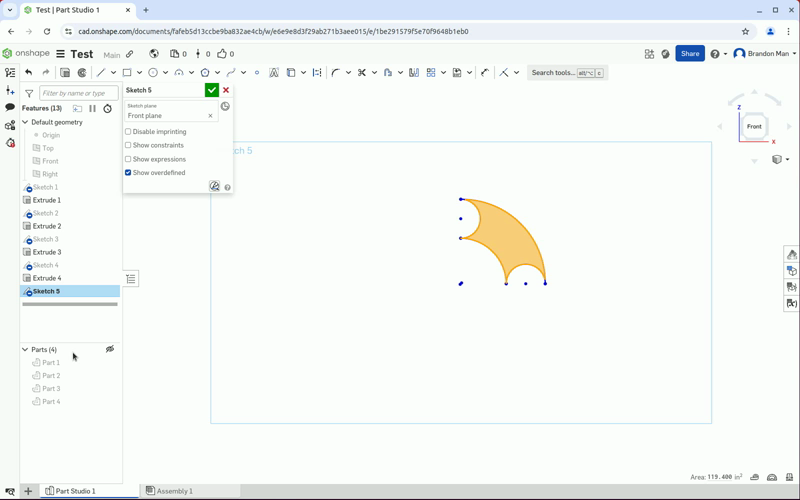
key(shift+e)
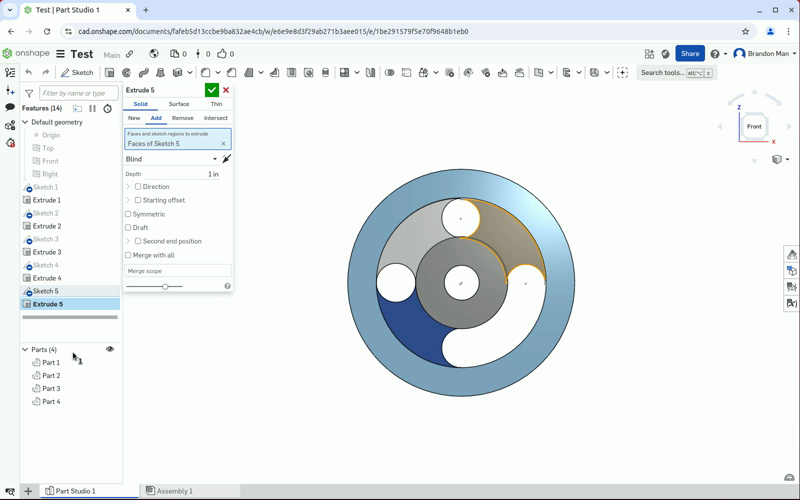
mouse_move(143, 106)
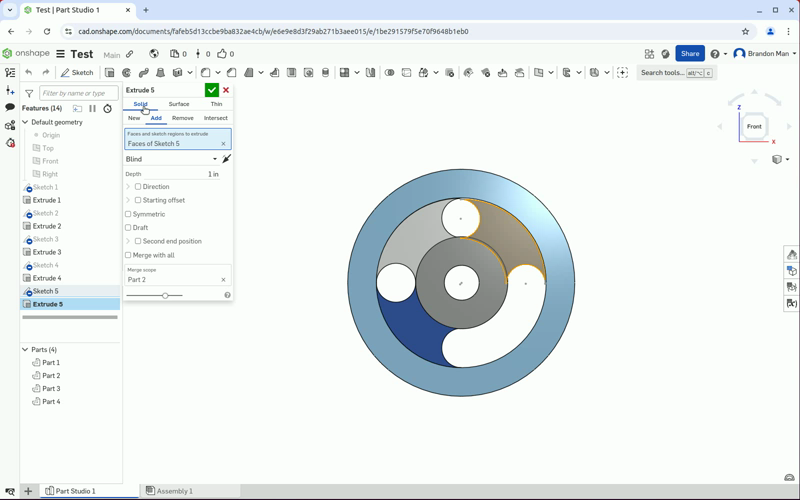
click(143, 106)
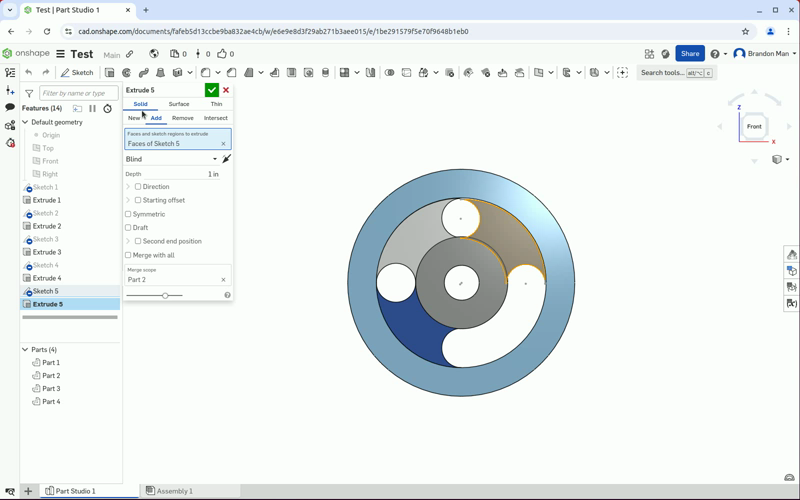
mouse_move(137, 120)
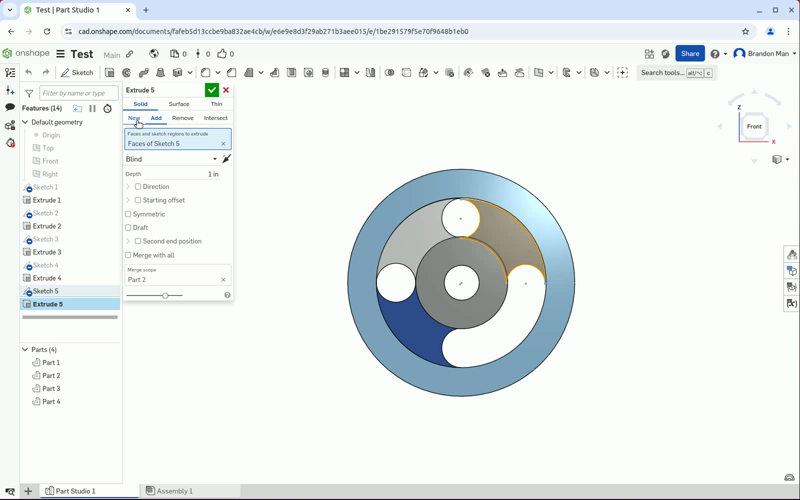
click(137, 120)
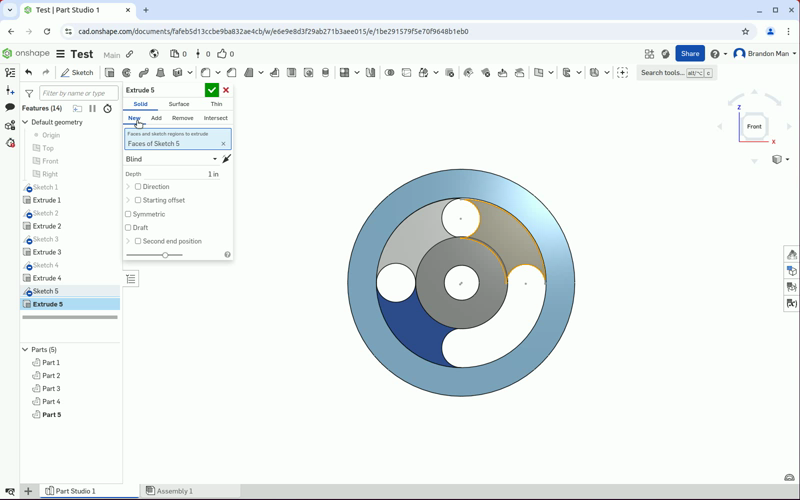
key(tab, 4)
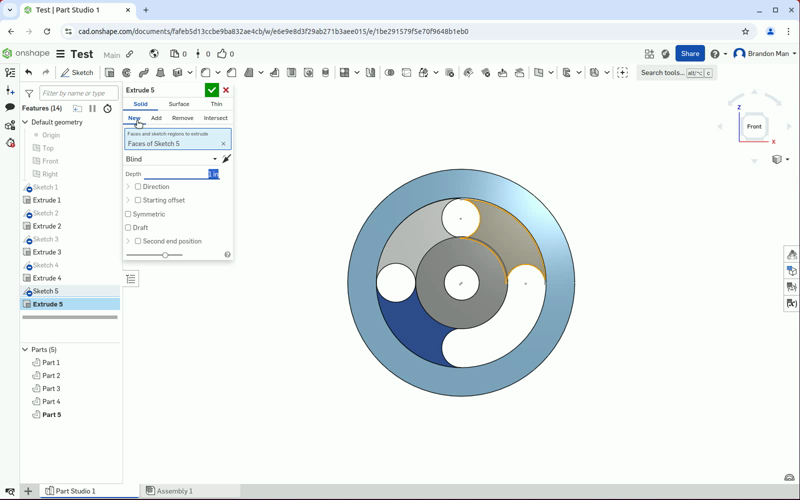
text(4.574)
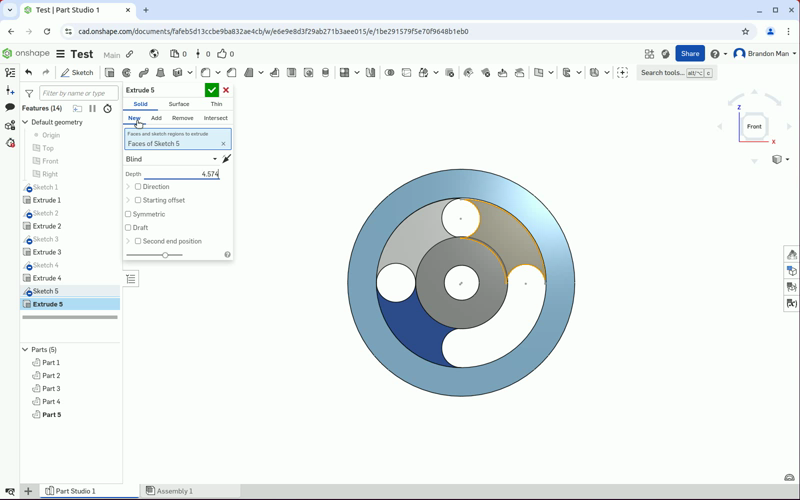
key(enter)
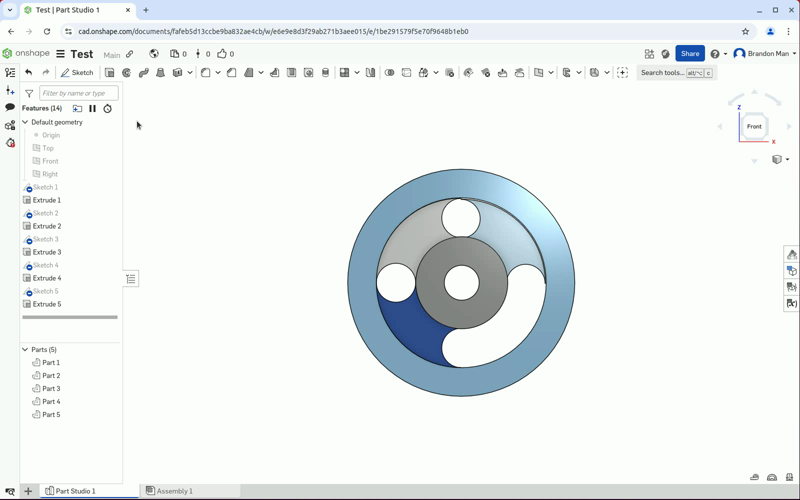
key(shift+h)
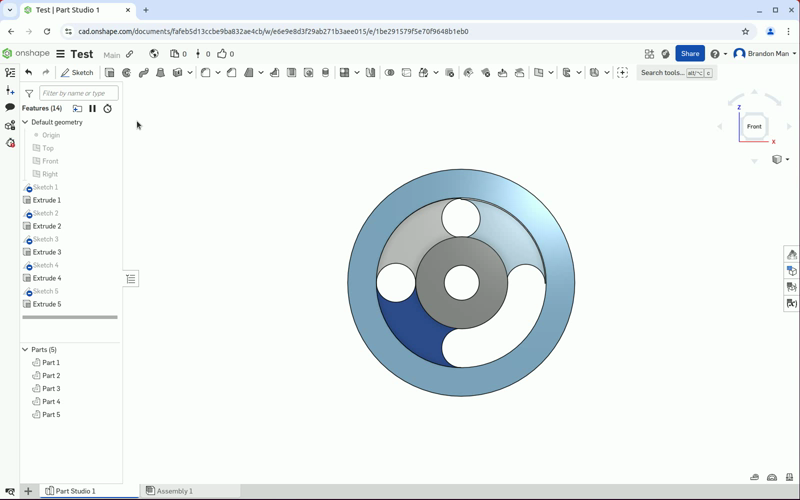
key(shift+h)
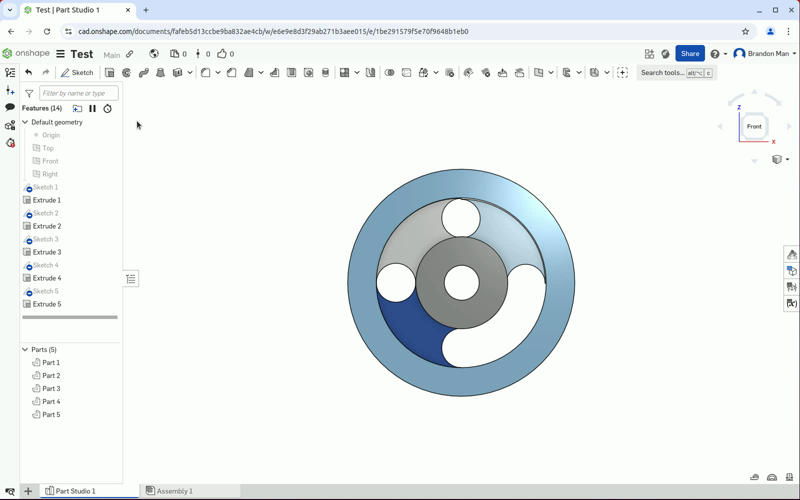
mouse_move(73, 189)
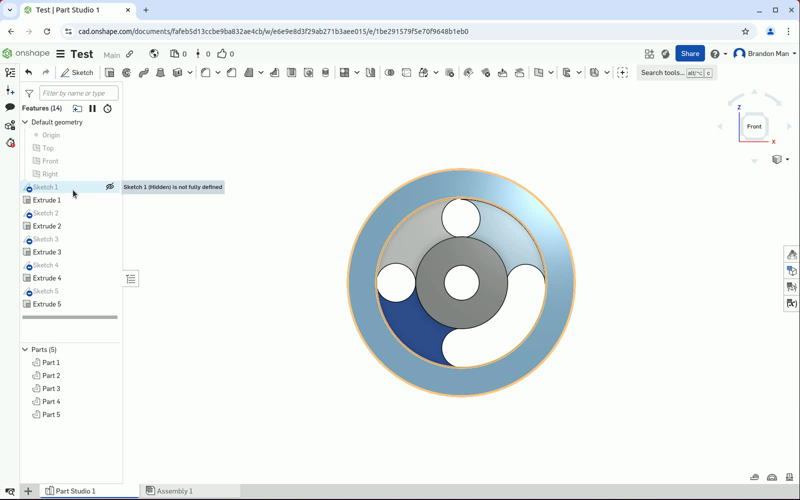
click(73, 189)
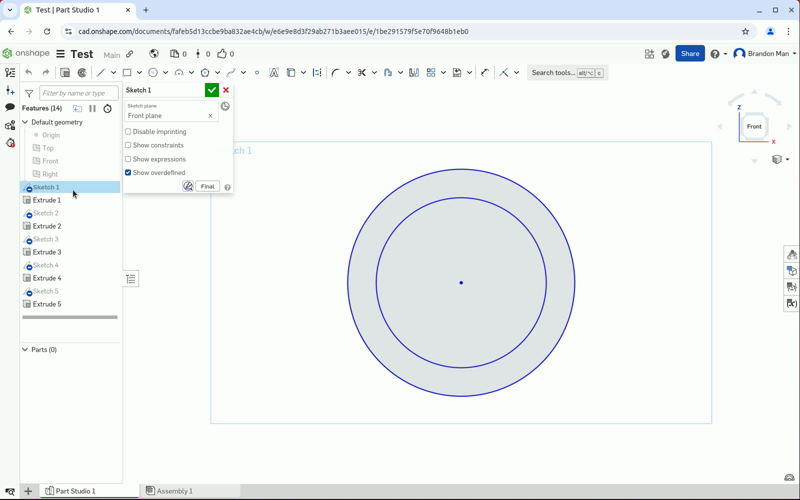
mouse_move(229, 92)
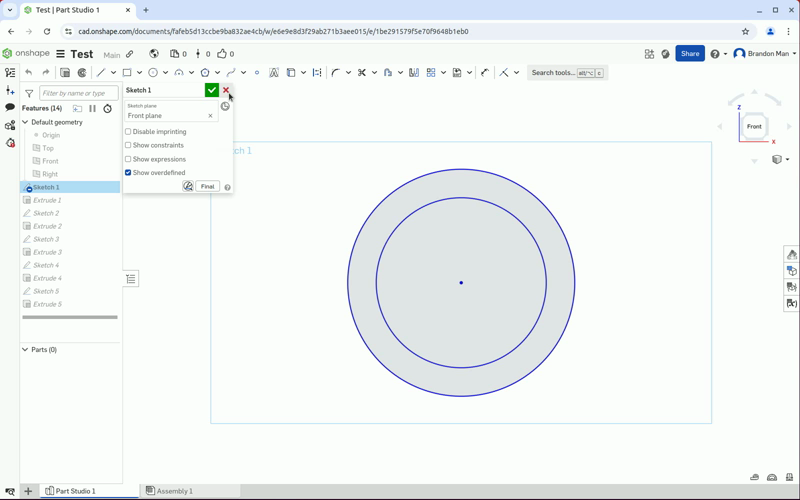
click(229, 92)
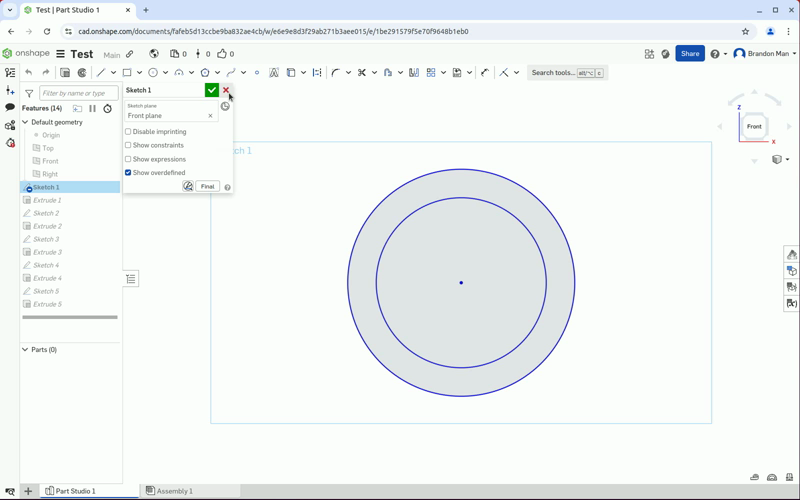
key(shift+s)
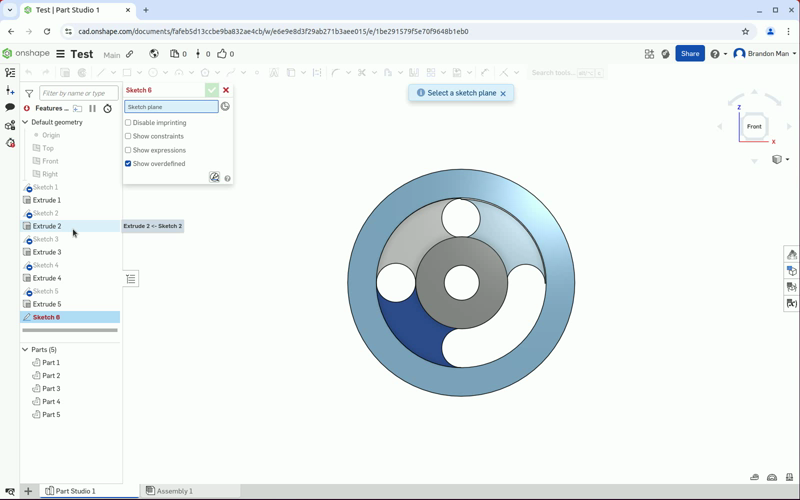
scroll(3)
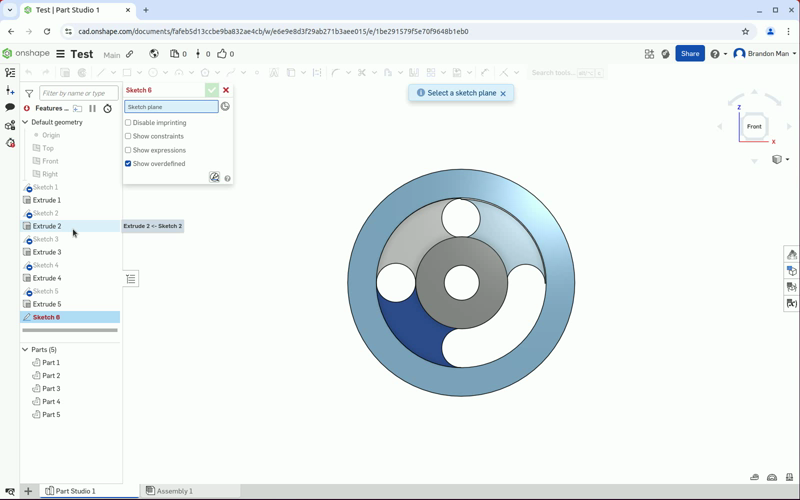
mouse_move(73, 163)
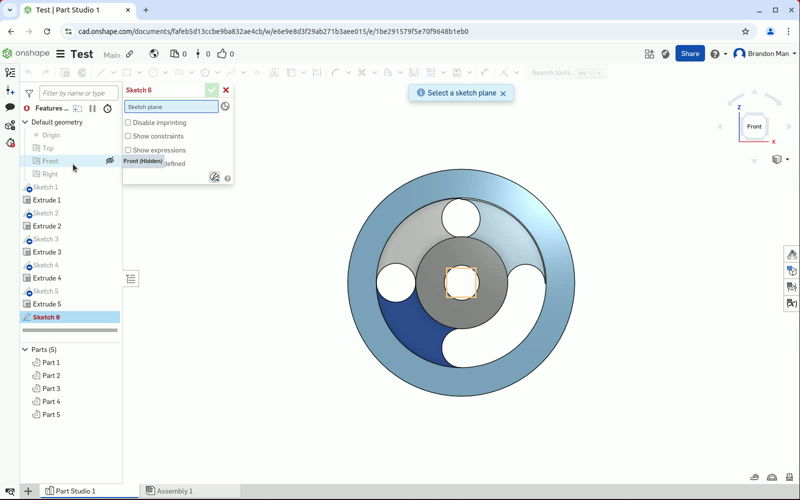
click(73, 163)
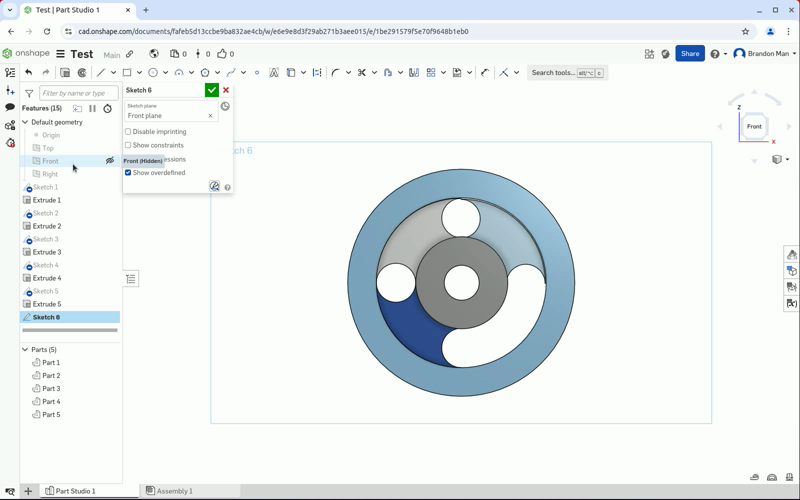
mouse_move(73, 352)
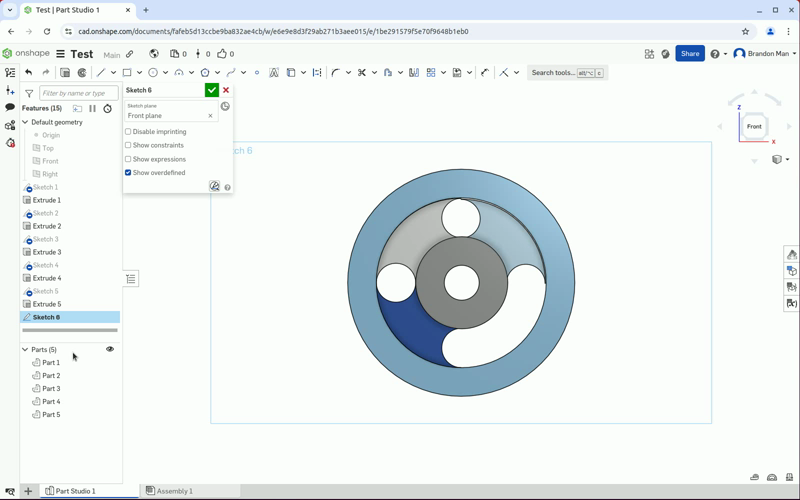
key(y)
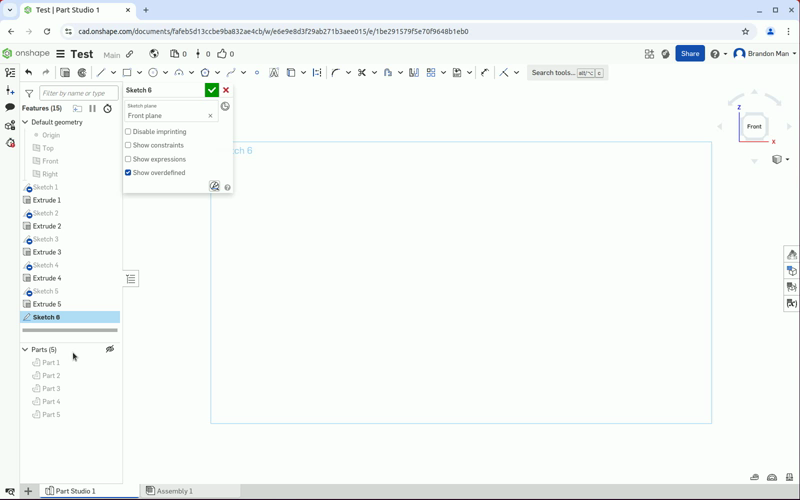
key(a)
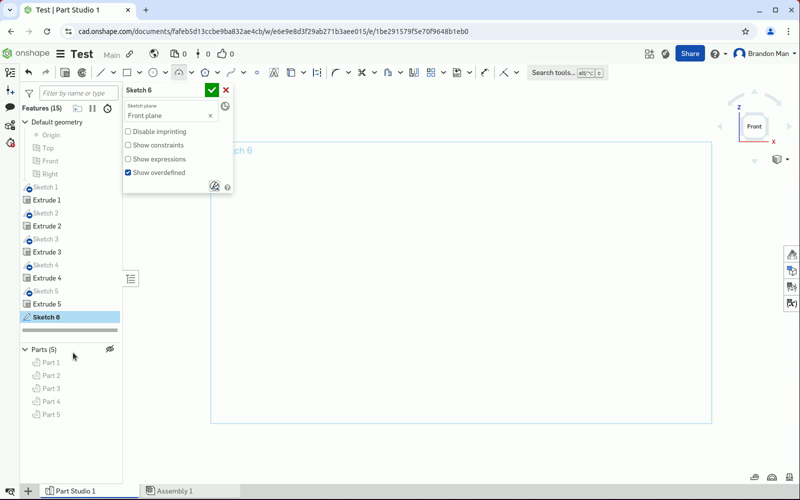
key_down(shift)
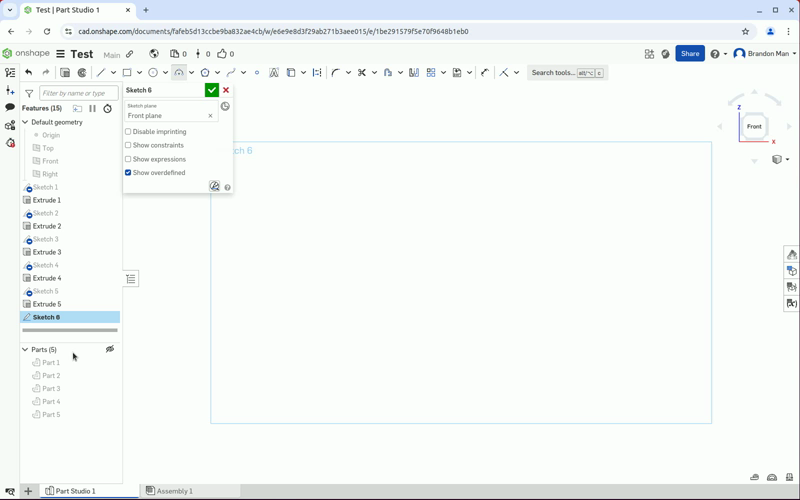
mouse_move(460, 367)
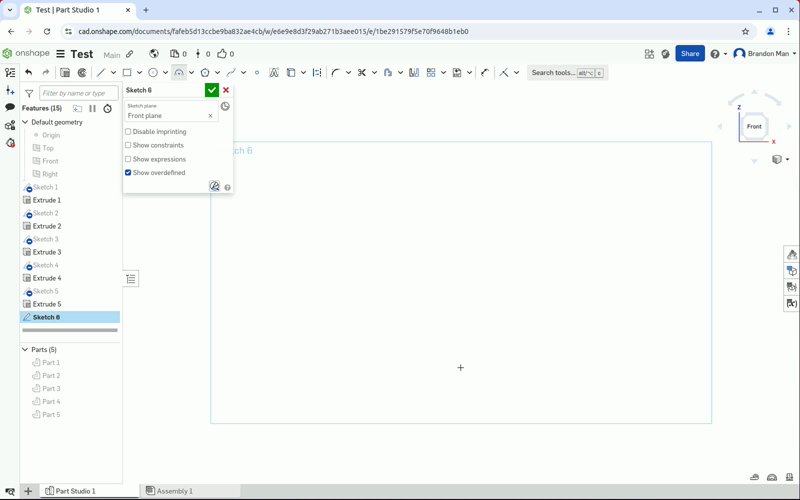
click(460, 367)
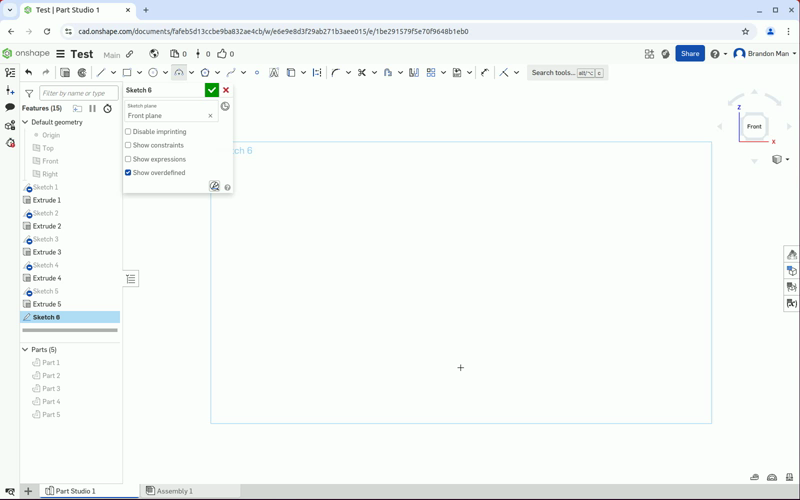
key_up(shift)
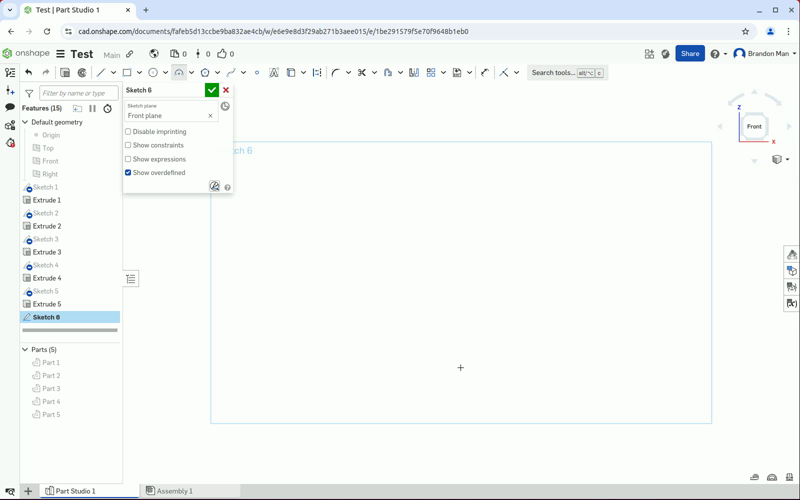
key_down(shift)
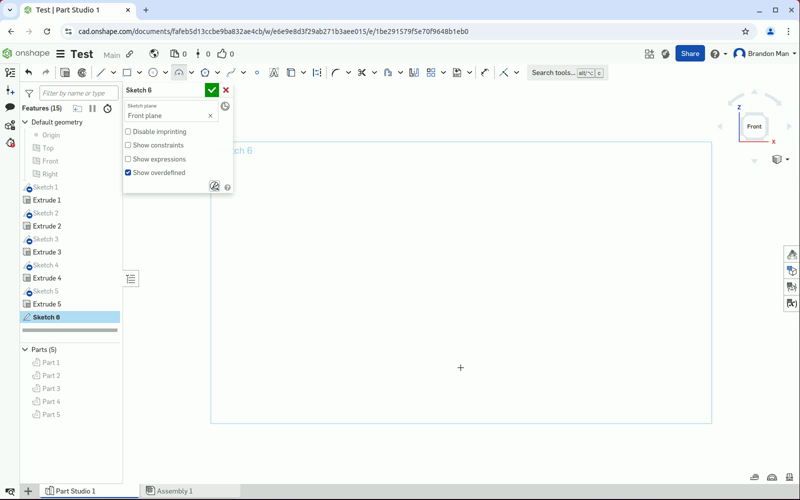
mouse_move(545, 282)
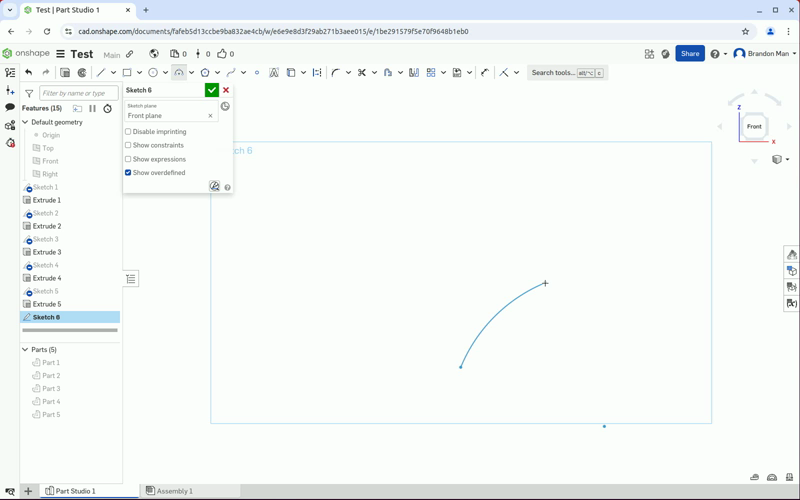
click(545, 282)
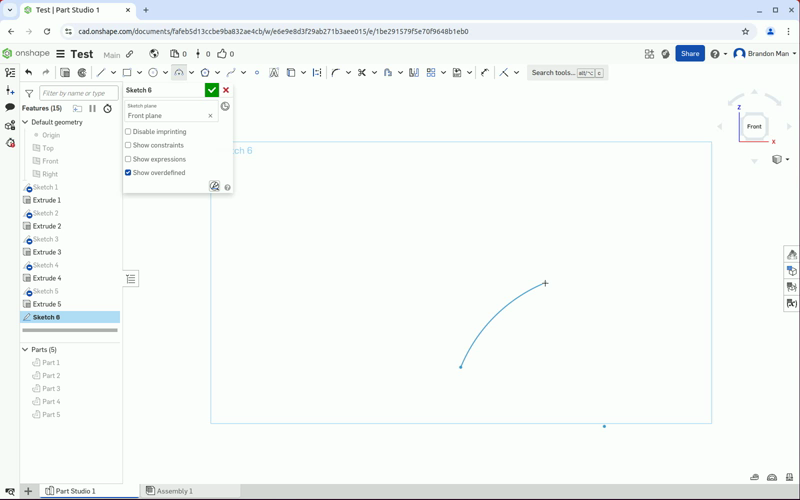
mouse_move(520, 342)
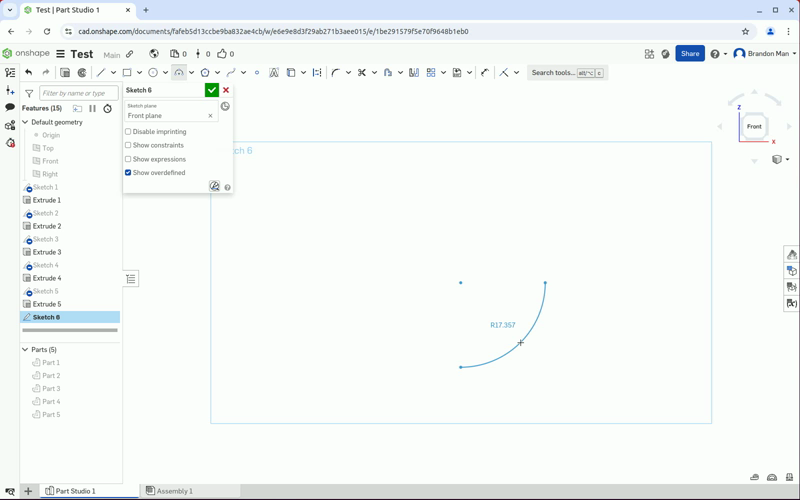
click(520, 342)
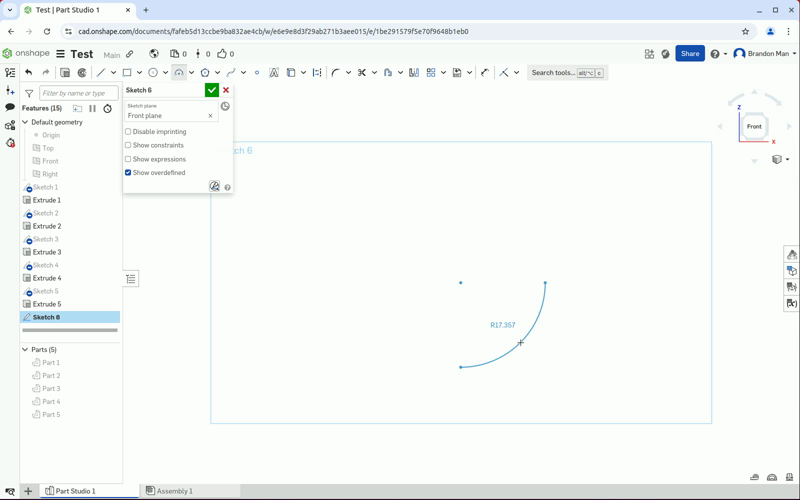
key_up(shift)
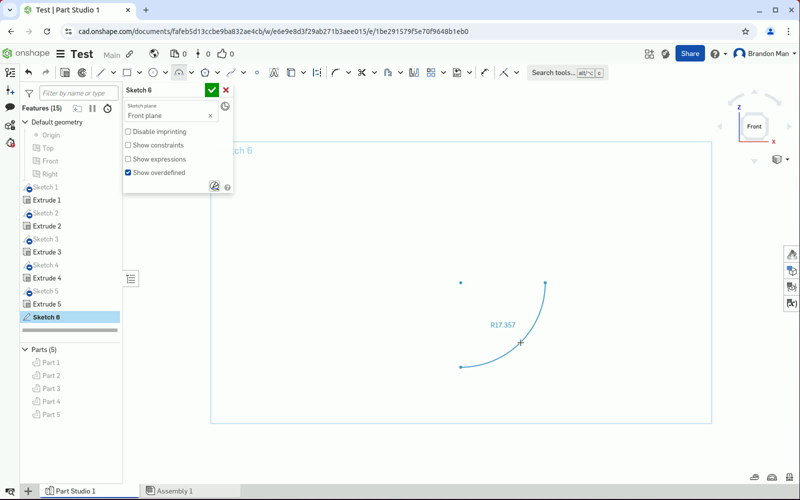
mouse_move(545, 282)
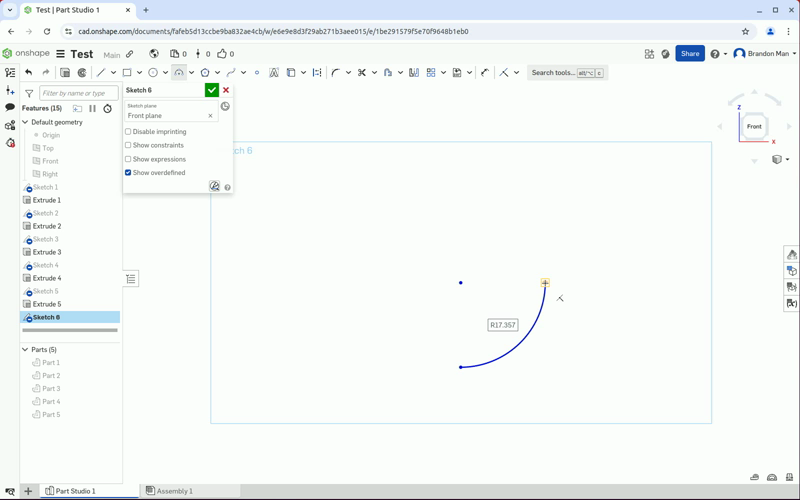
click(545, 282)
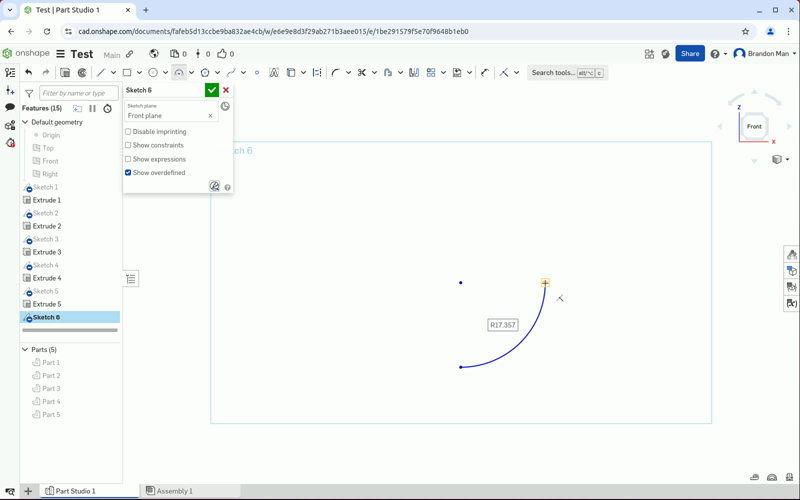
key_down(shift)
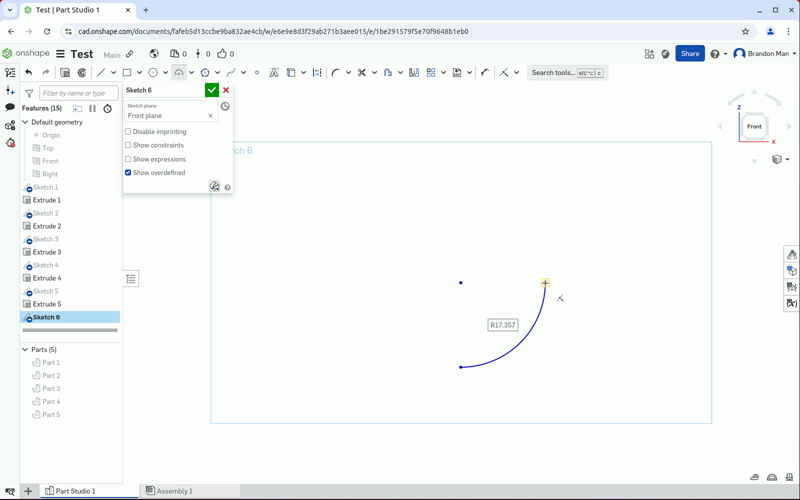
mouse_move(506, 282)
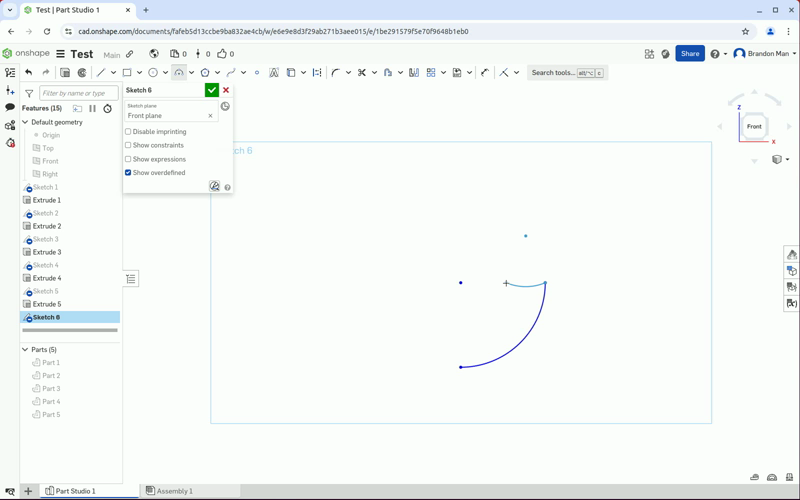
click(506, 282)
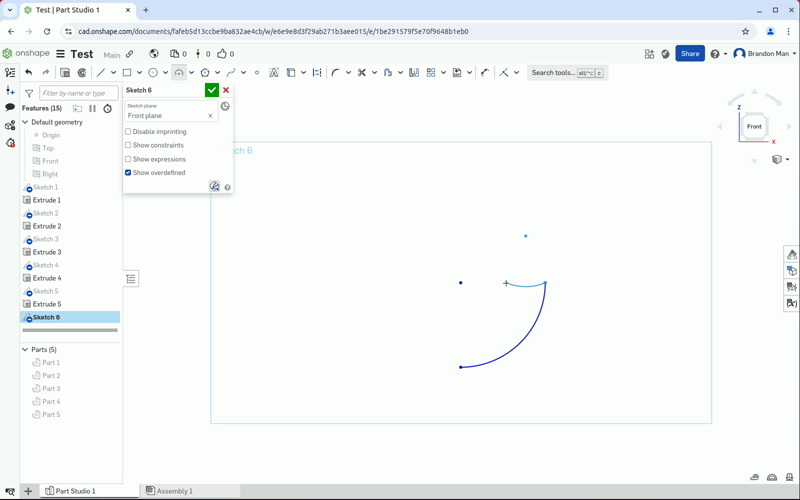
mouse_move(525, 302)
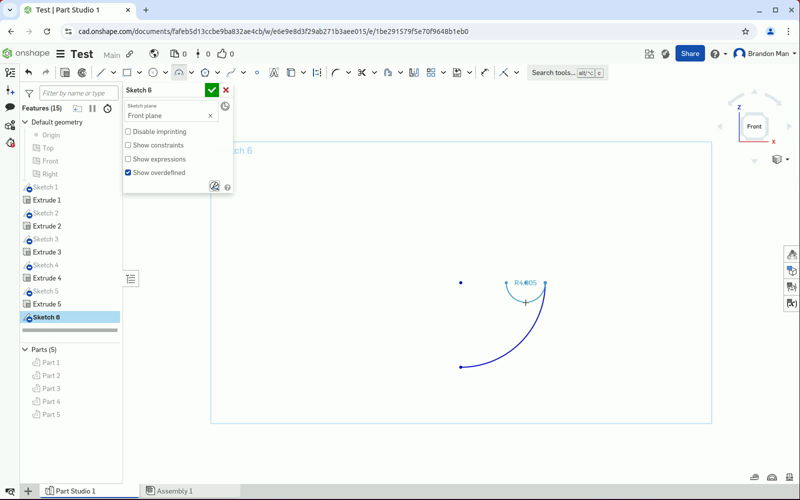
click(525, 302)
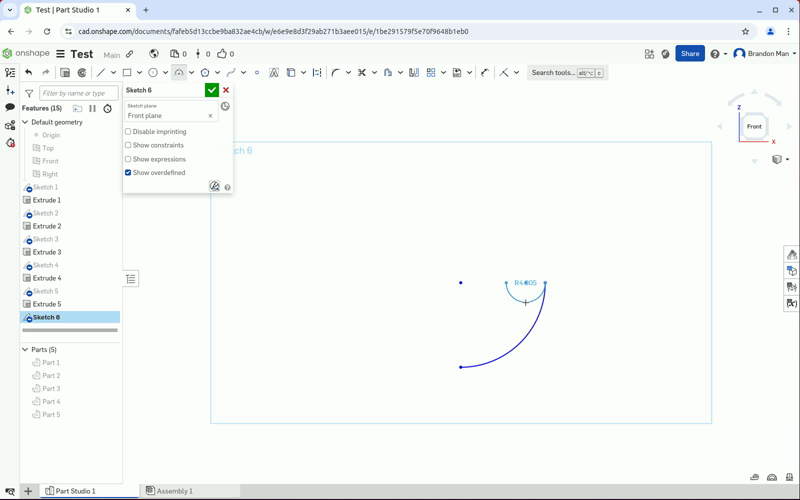
key_up(shift)
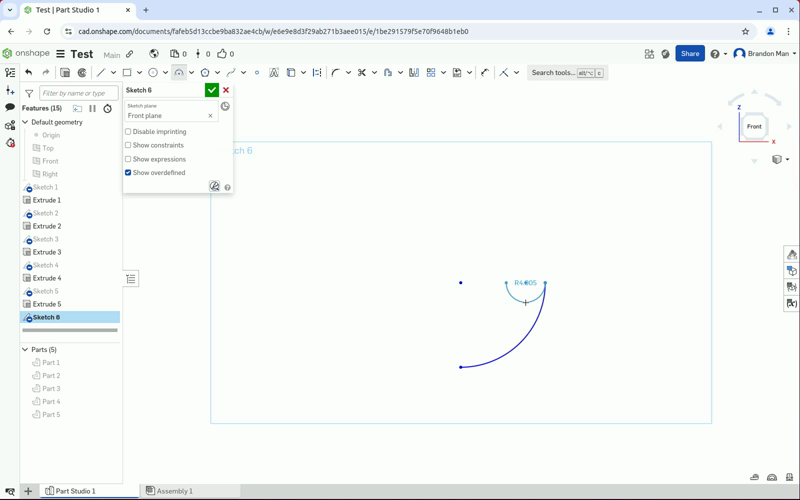
mouse_move(506, 282)
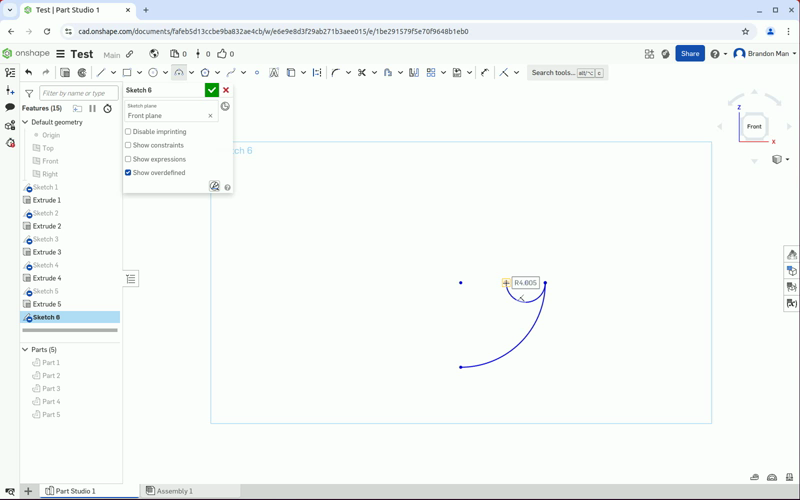
click(506, 282)
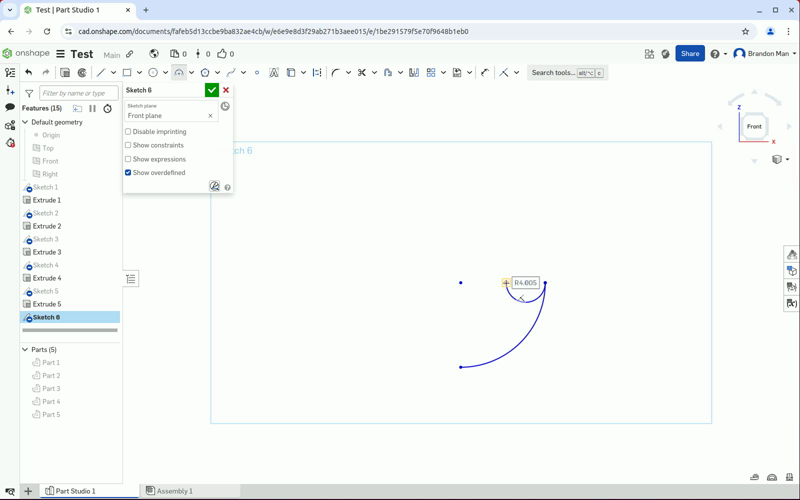
key_down(shift)
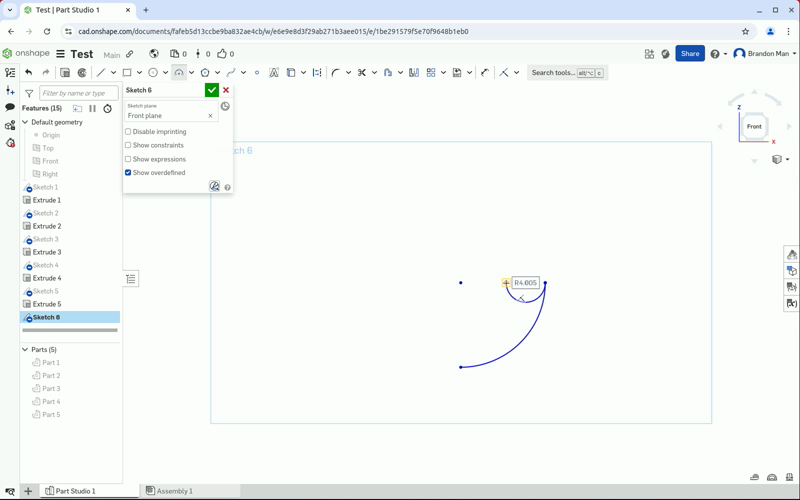
mouse_move(460, 327)
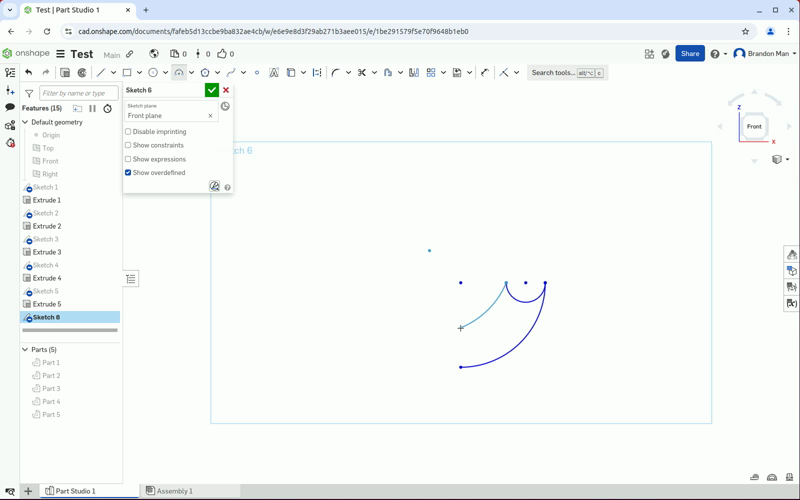
click(460, 327)
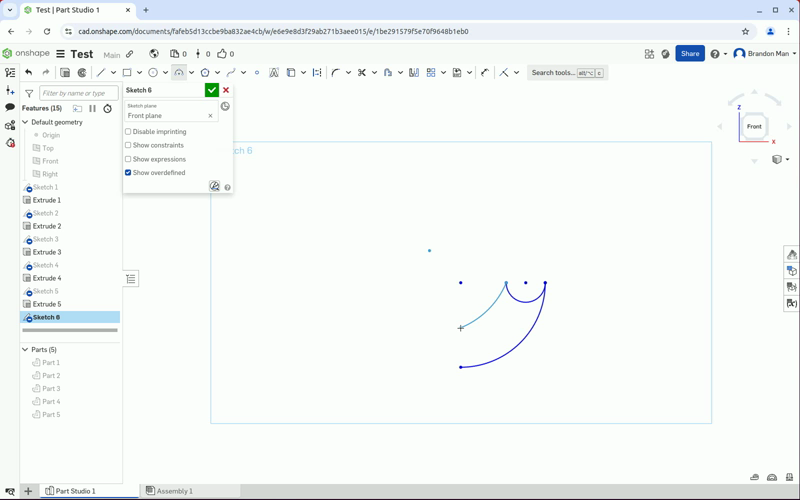
mouse_move(492, 314)
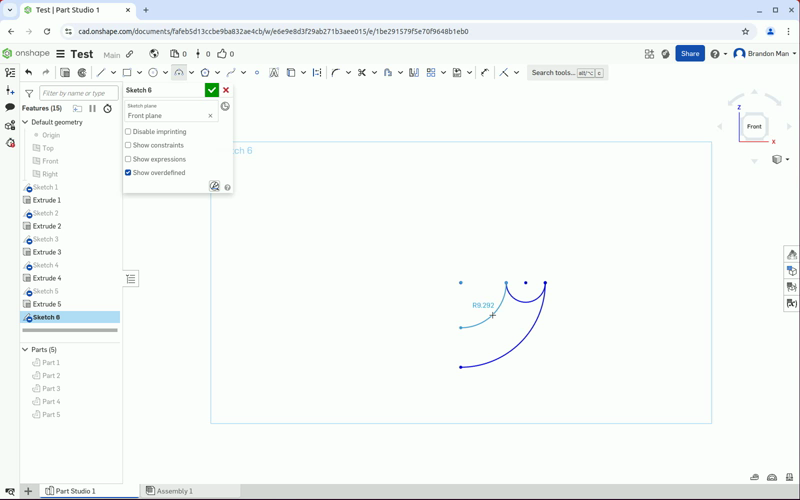
click(492, 314)
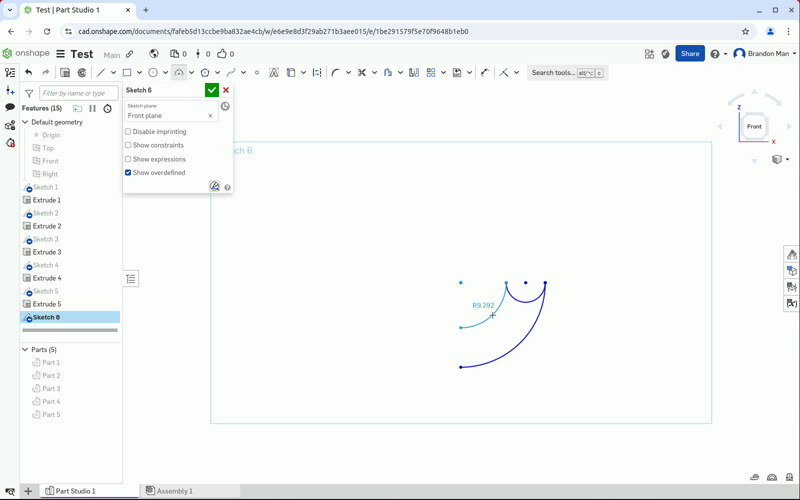
key_up(shift)
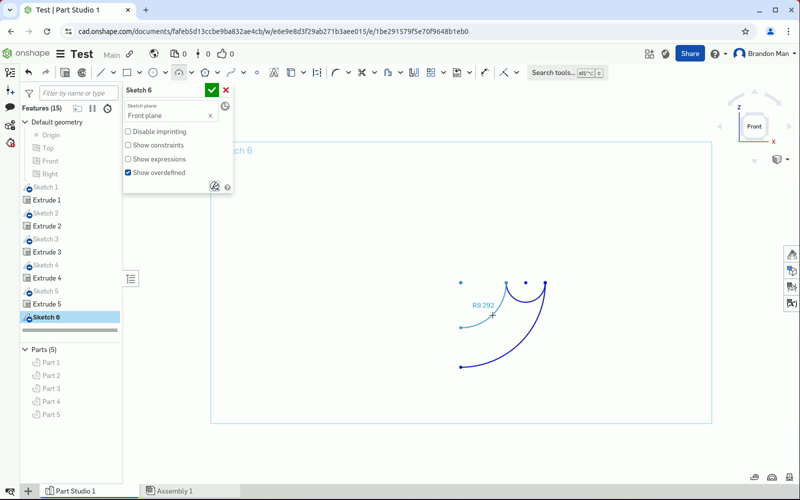
mouse_move(460, 327)
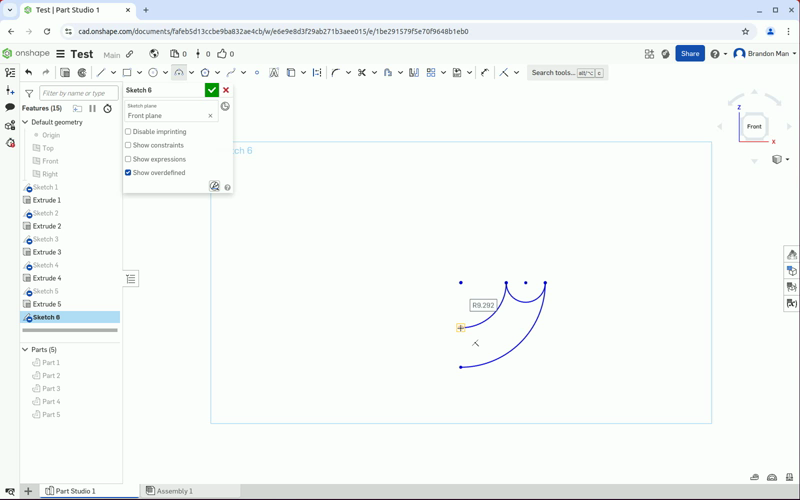
click(460, 327)
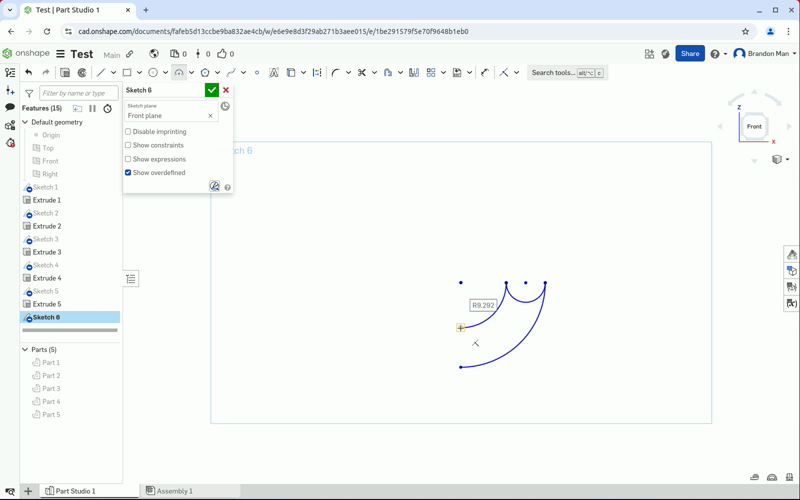
mouse_move(460, 367)
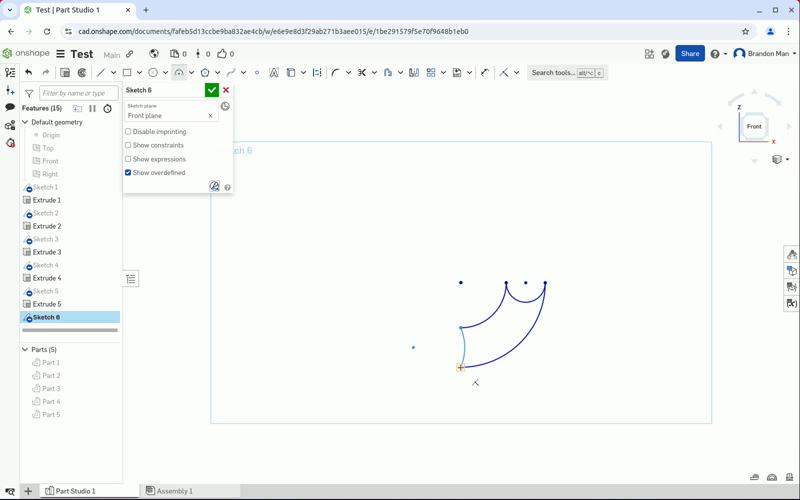
click(460, 367)
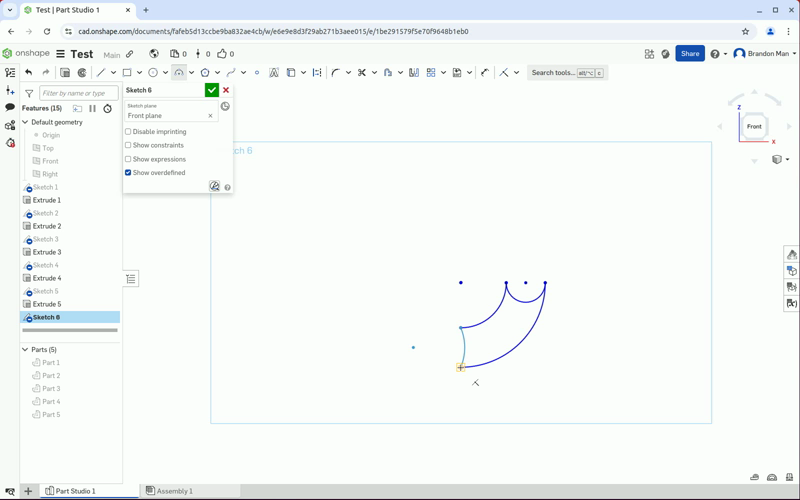
key_down(shift)
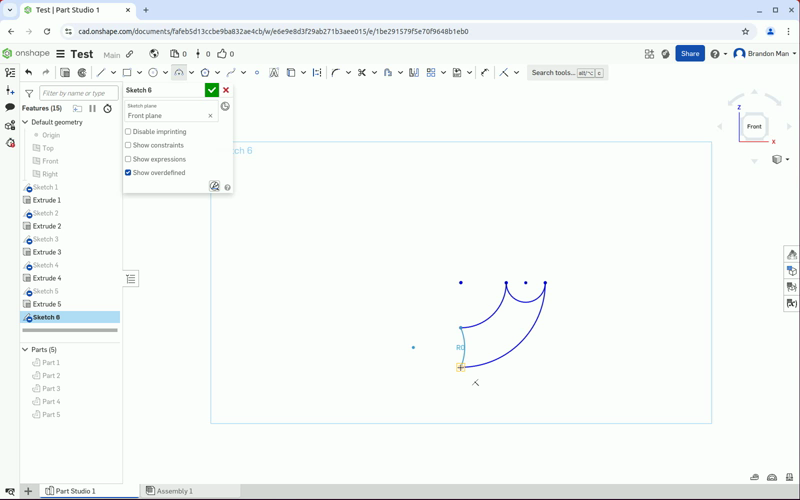
mouse_move(480, 347)
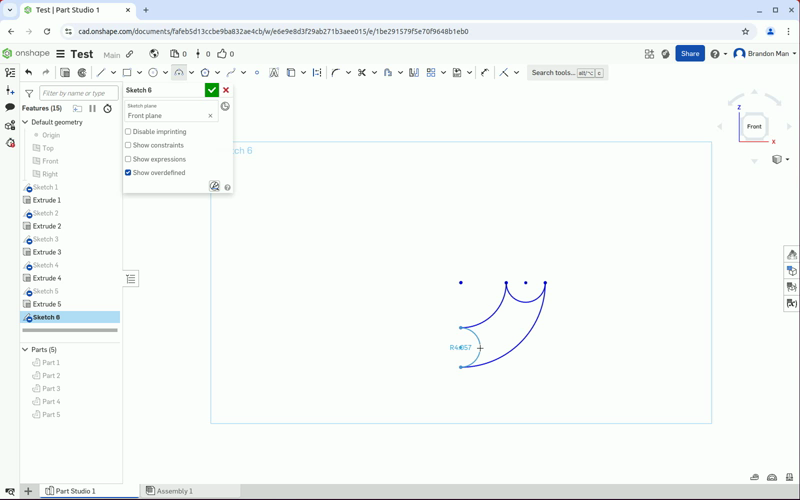
click(480, 347)
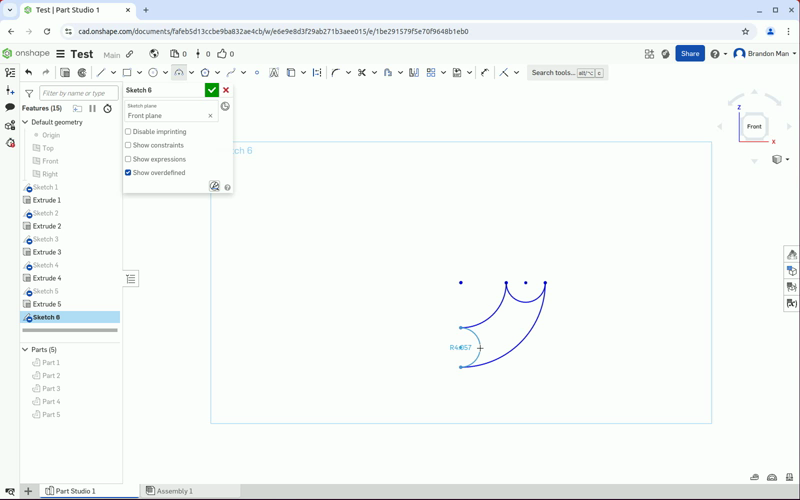
key_up(shift)
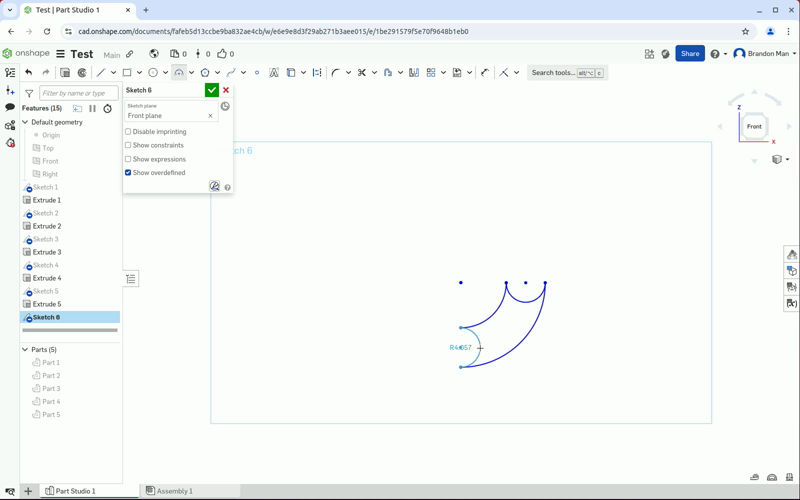
key(esc)
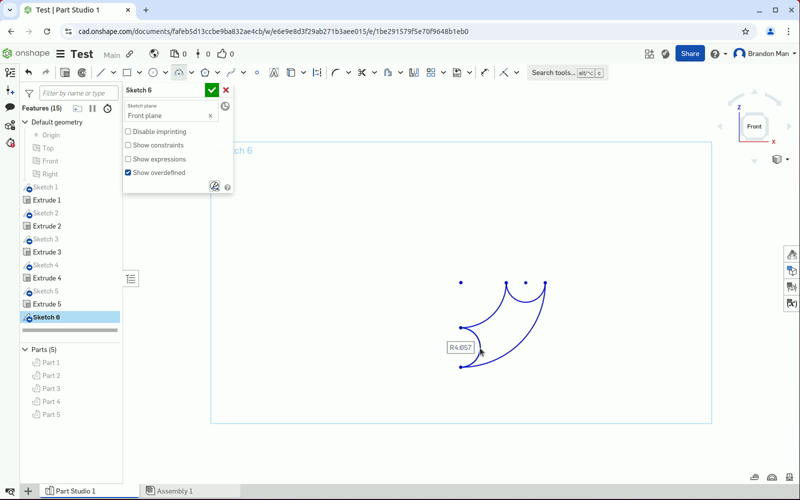
mouse_move(496, 321)
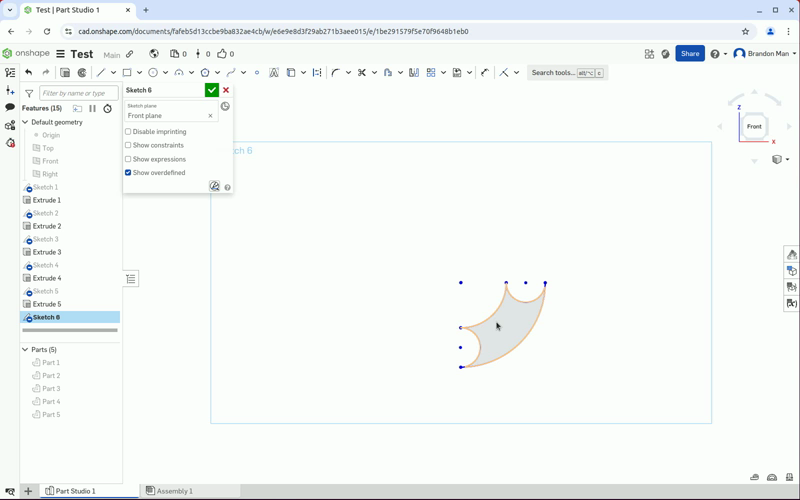
click(496, 321)
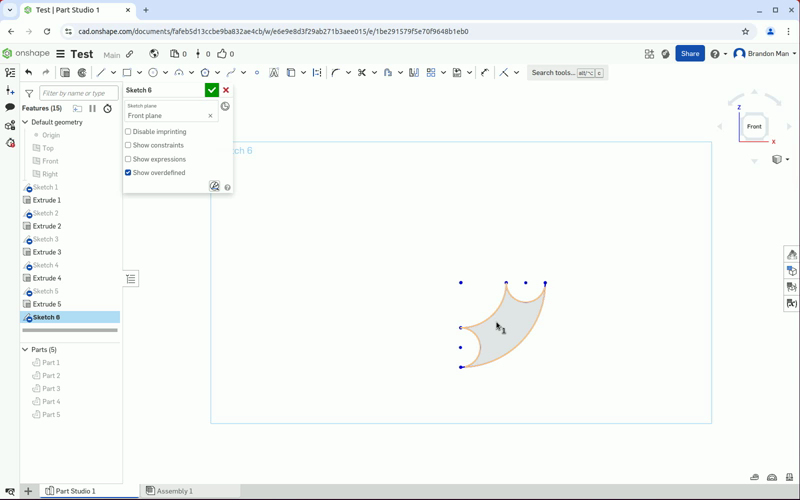
mouse_move(73, 352)
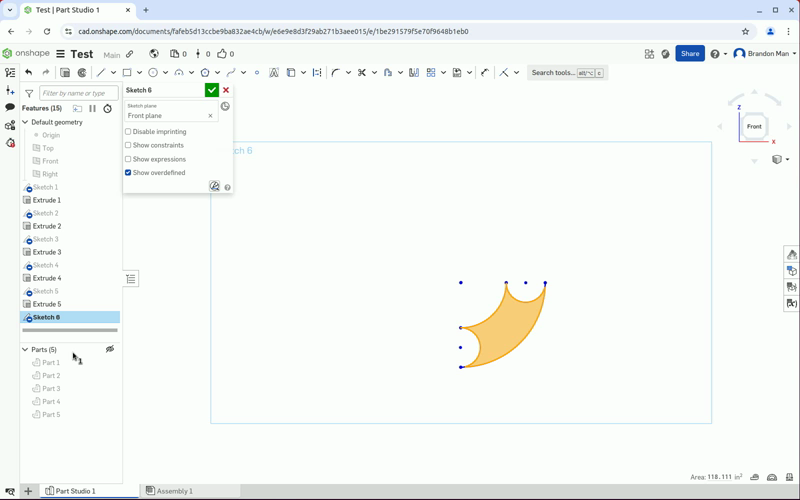
key(shift+y)
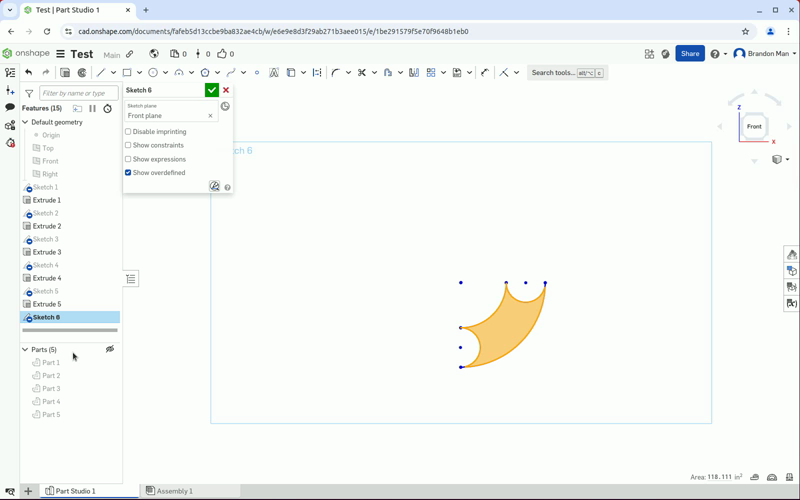
key(shift+e)
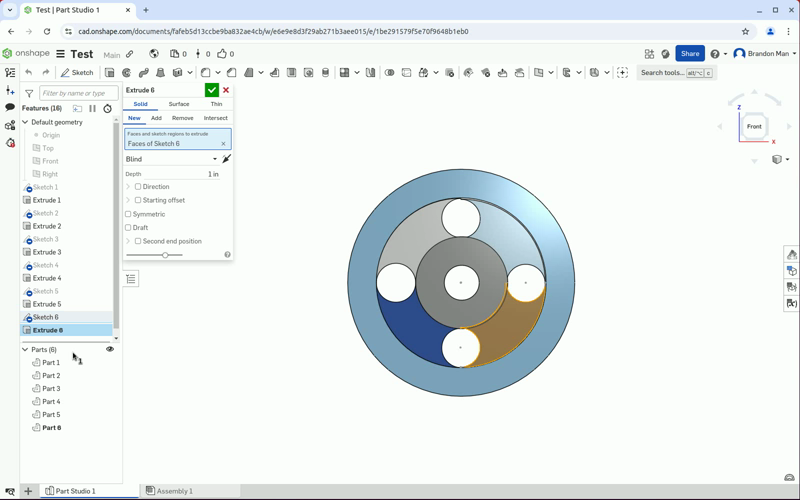
mouse_move(143, 106)
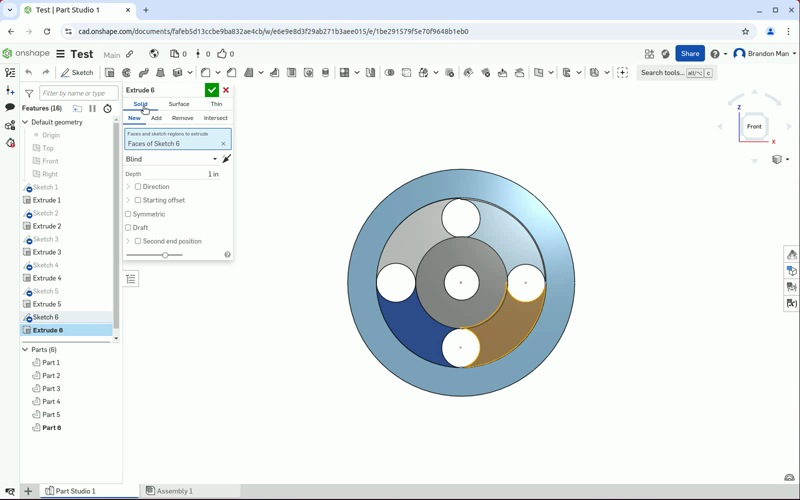
click(143, 106)
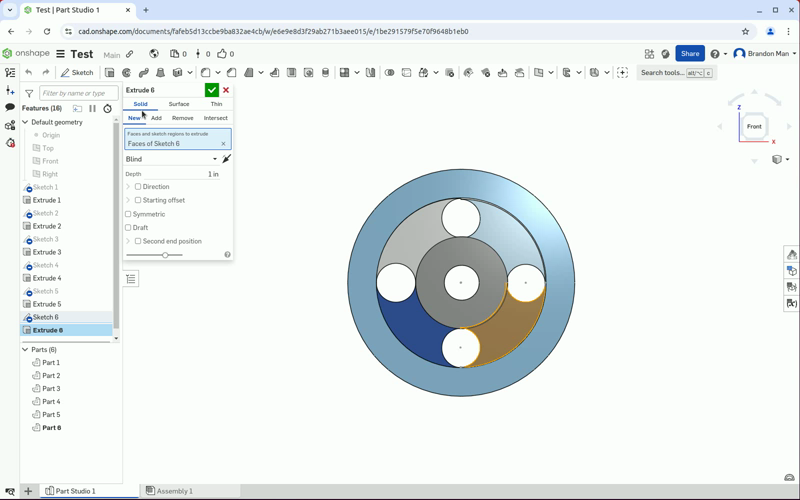
mouse_move(137, 120)
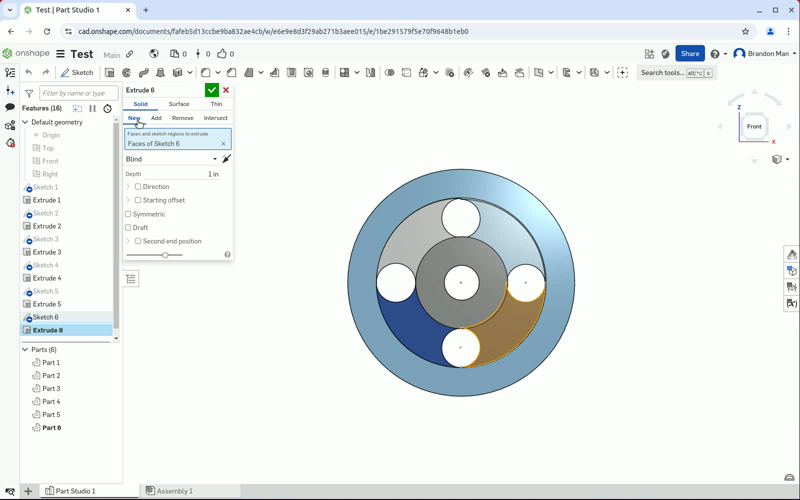
click(137, 120)
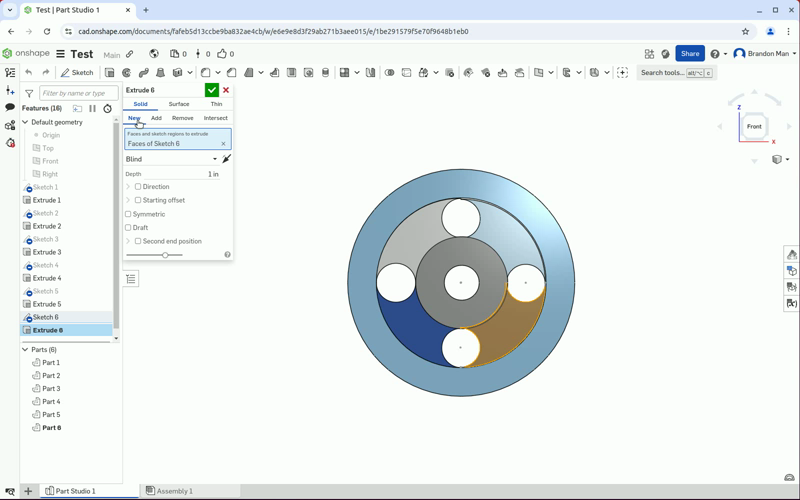
key(tab, 4)
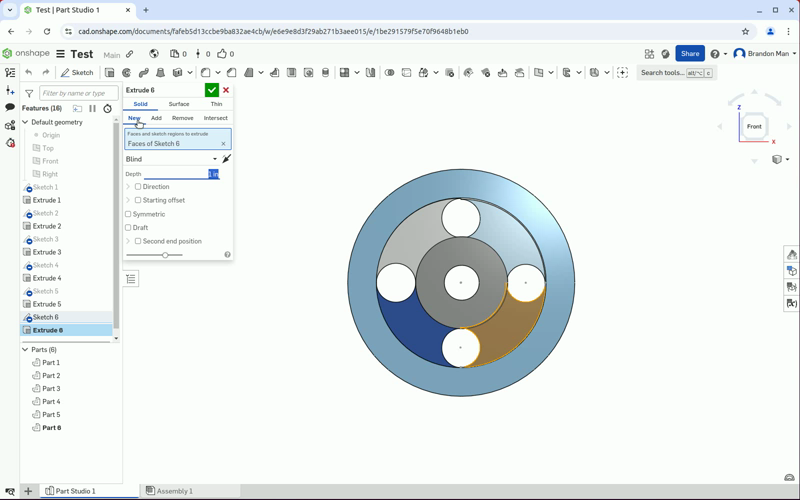
text(4.574)
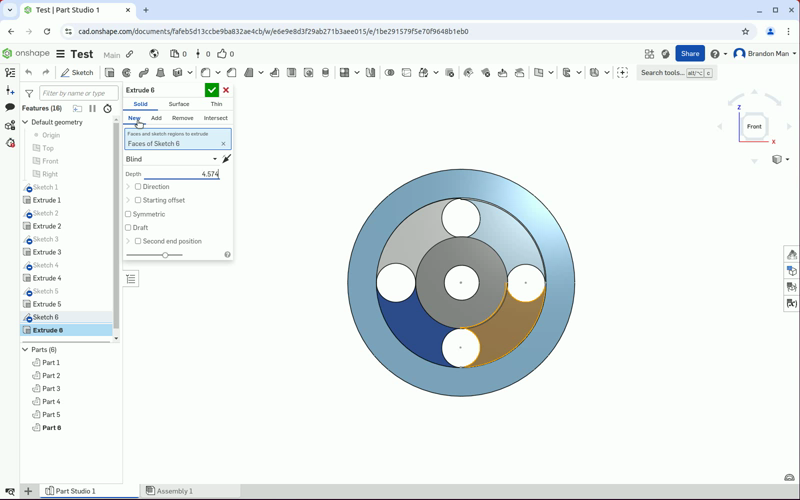
key(enter)
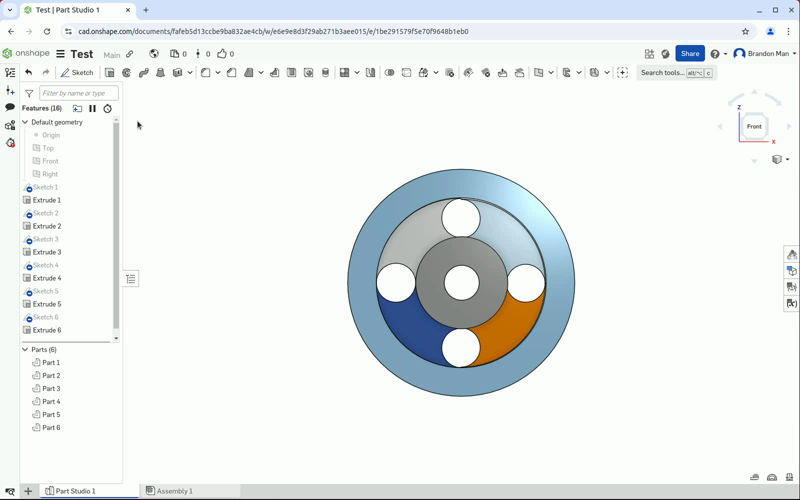
key(shift+h)
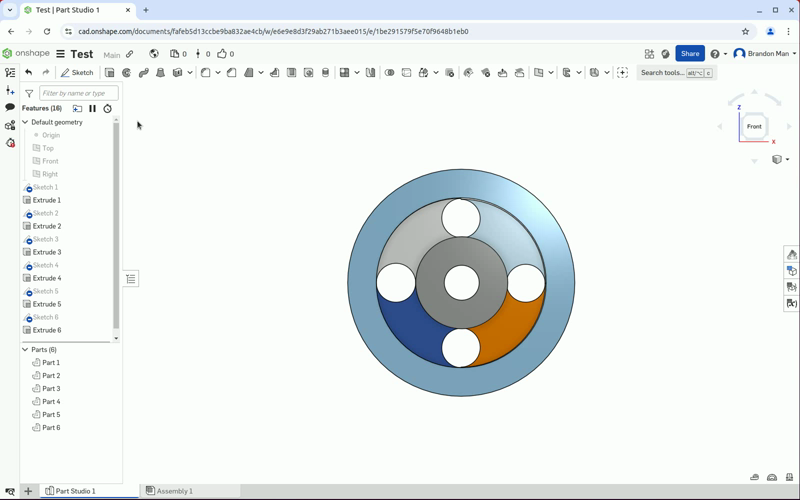
key(shift+h)
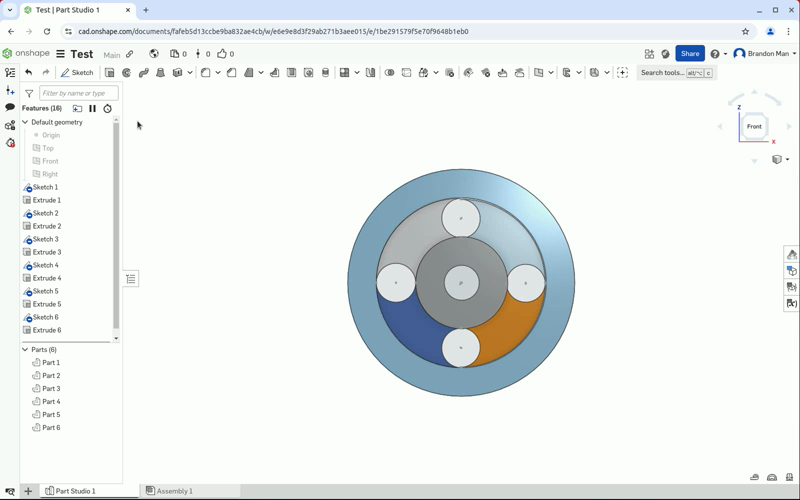
key(shift+7)
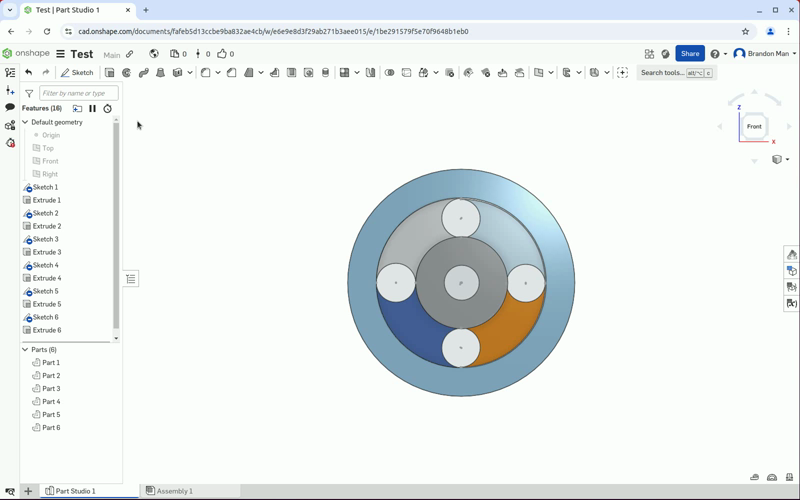
key(left, 2)
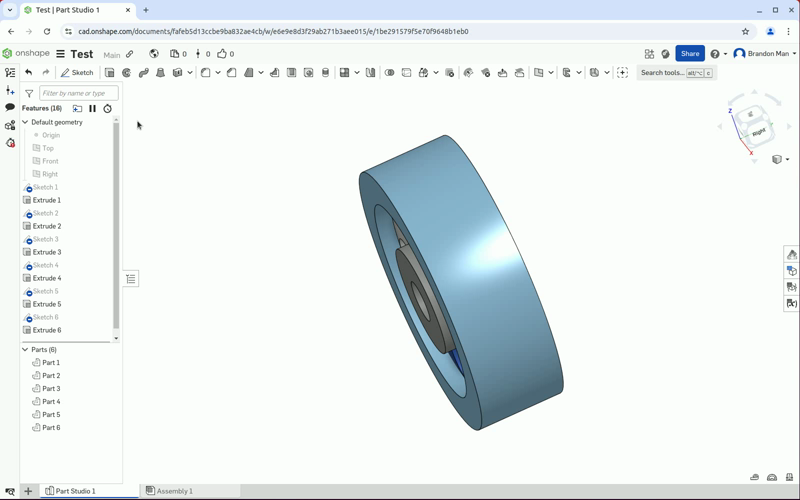
key(down, 2)
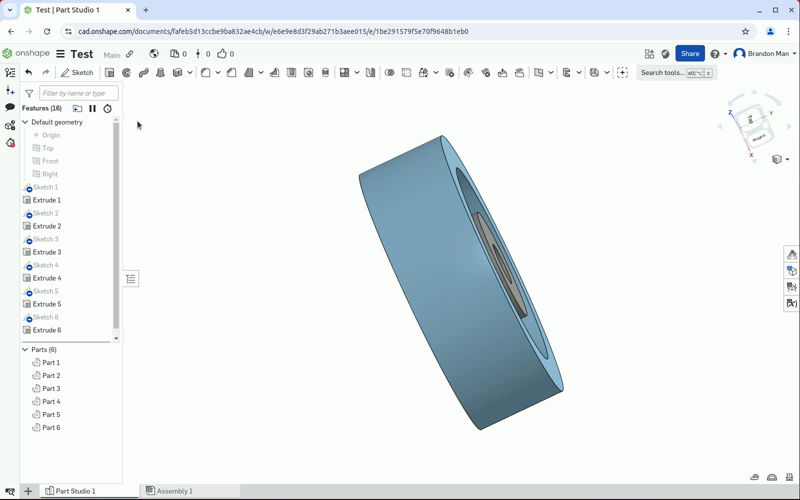
key(up, 2)
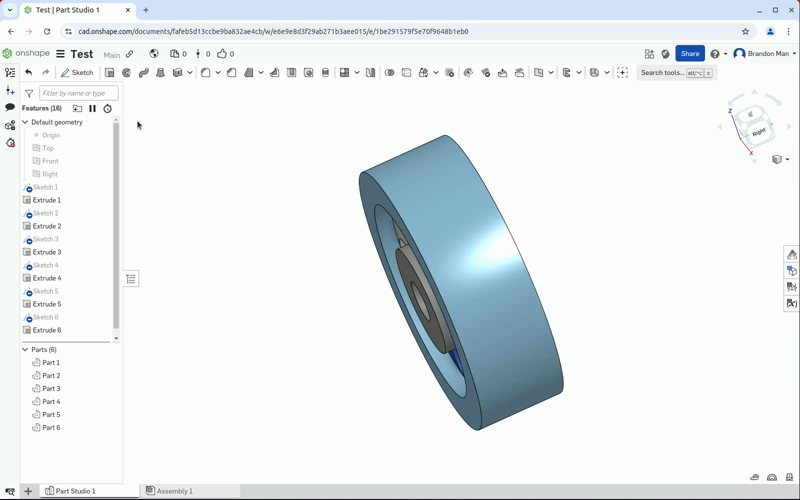
key(right, 2)
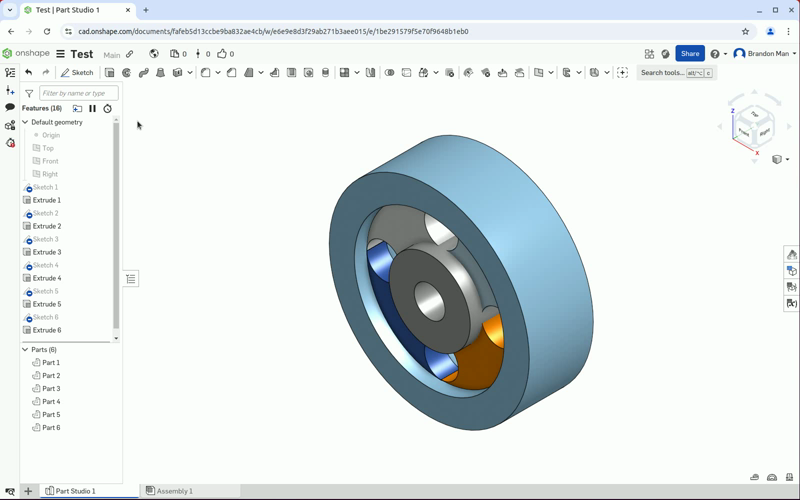
mouse_move(69, 189)
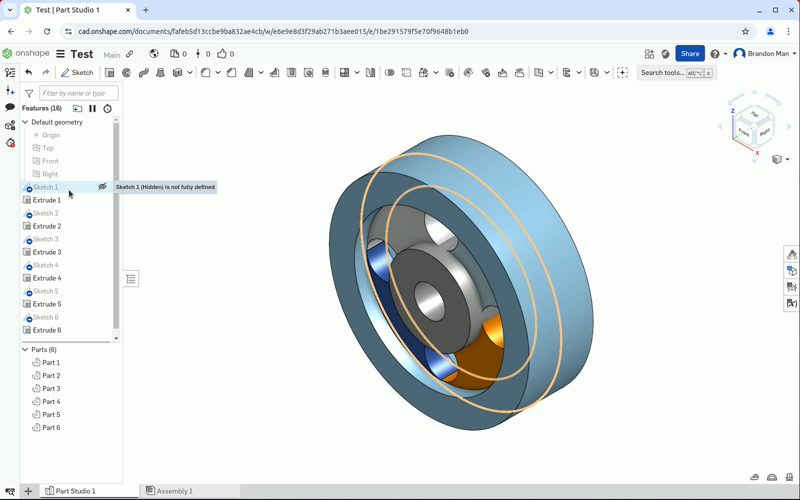
click(69, 189)